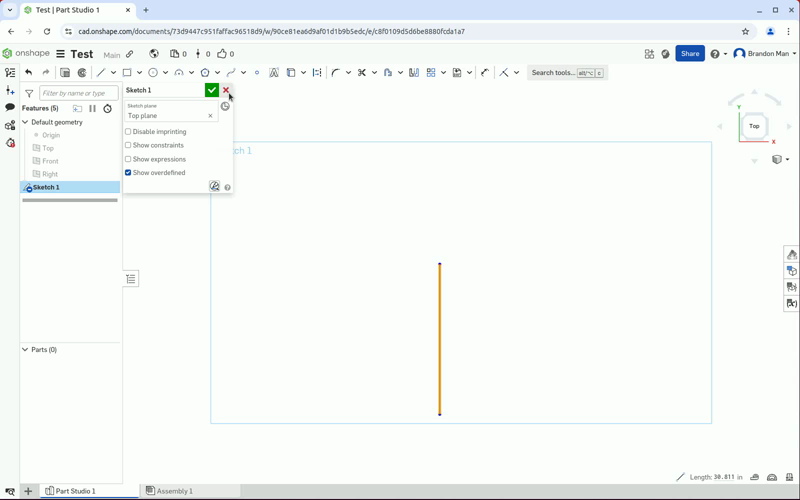
key(shift+h)
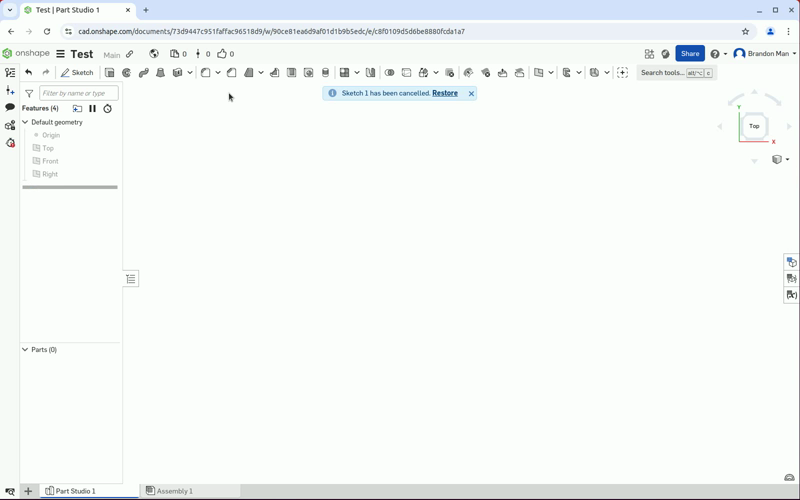
mouse_move(73, 352)
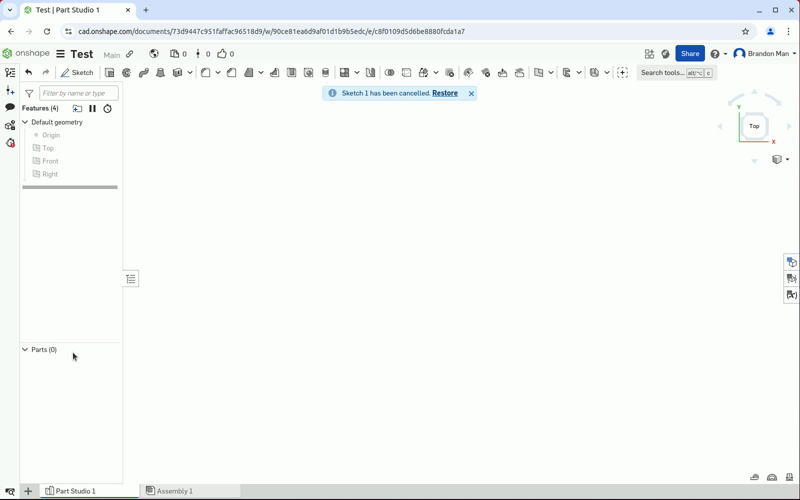
key(y)
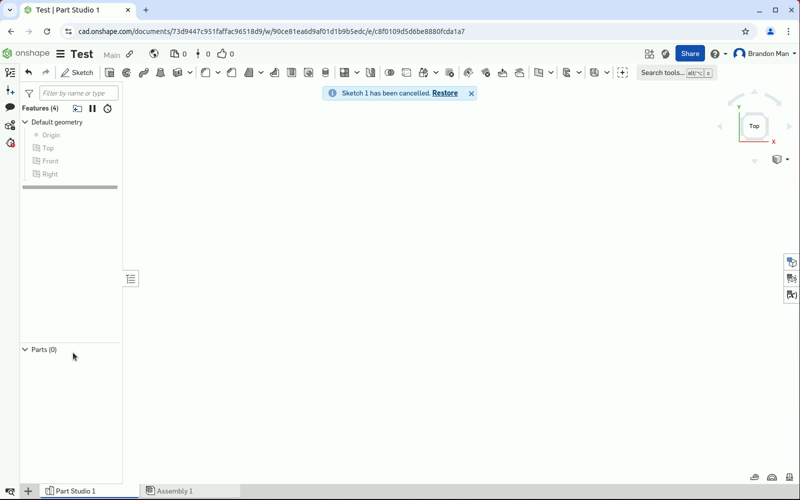
key(shift+p)
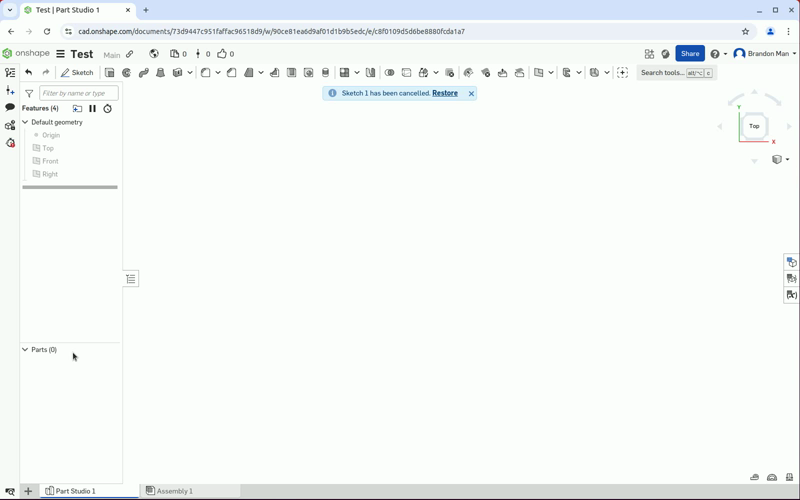
key(space)
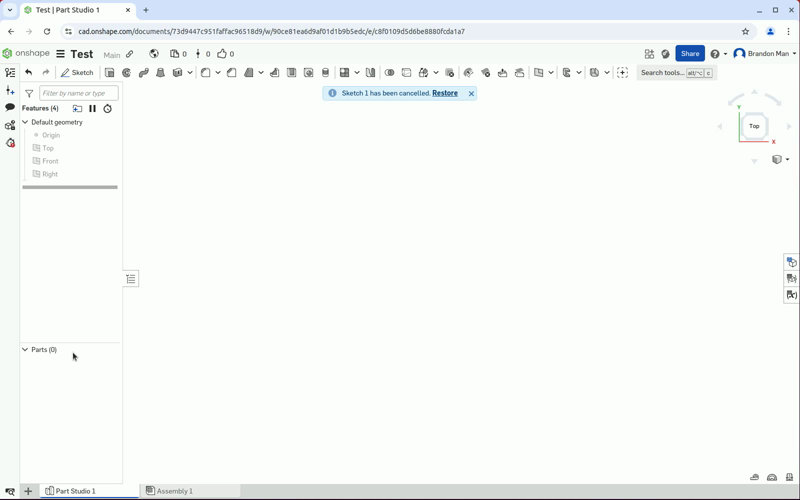
key_down(shift)
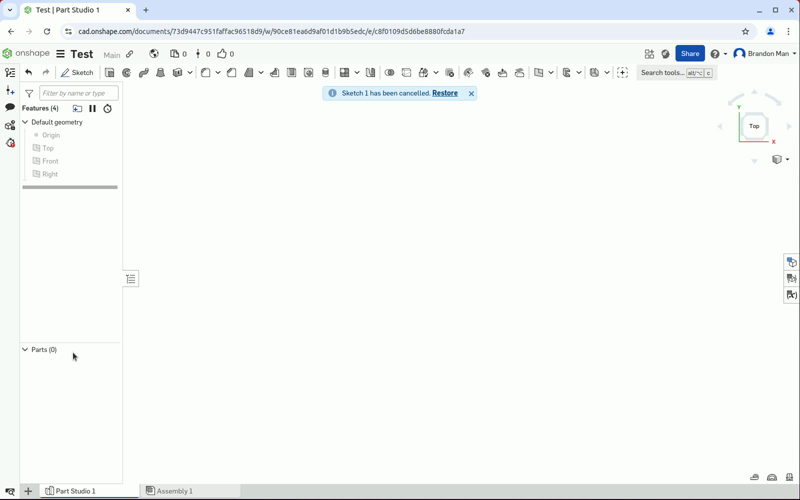
key(up)
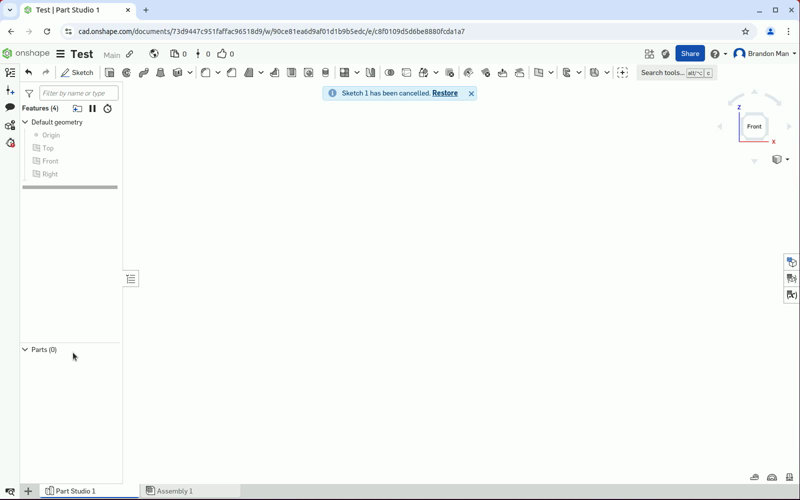
key_up(shift)
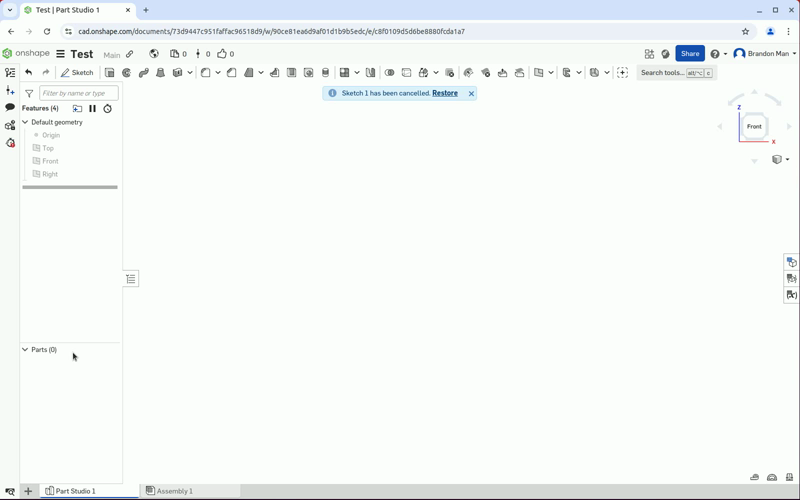
key(space)
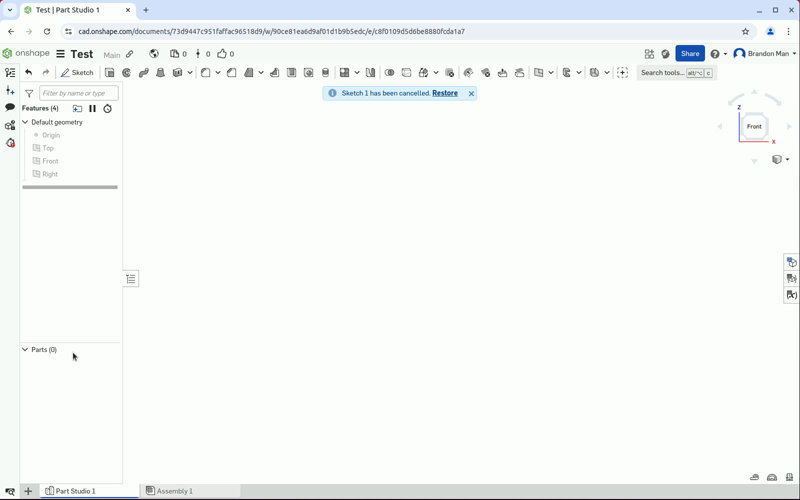
key_down(shift)
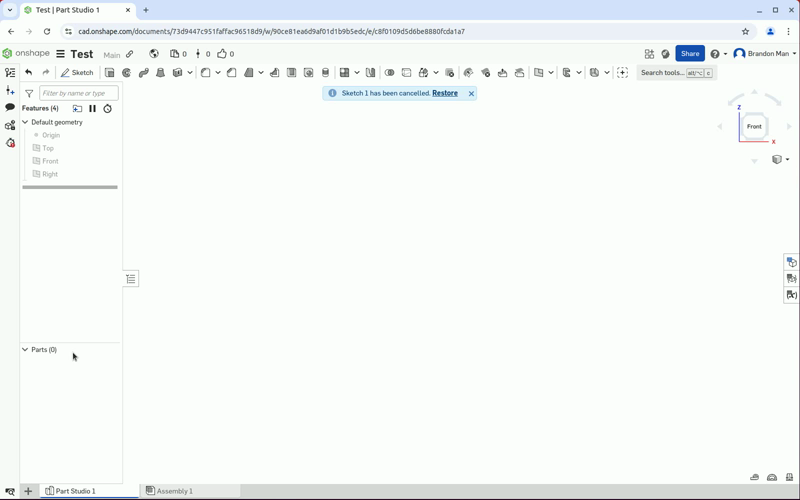
key(left)
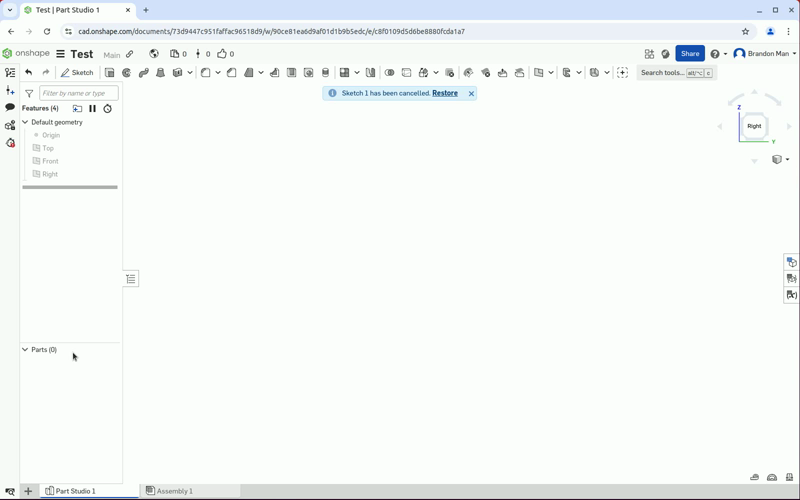
key_up(shift)
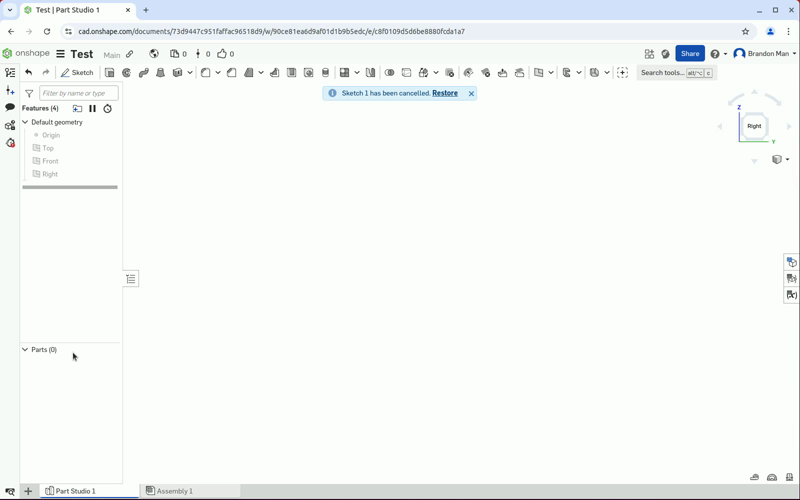
mouse_move(73, 352)
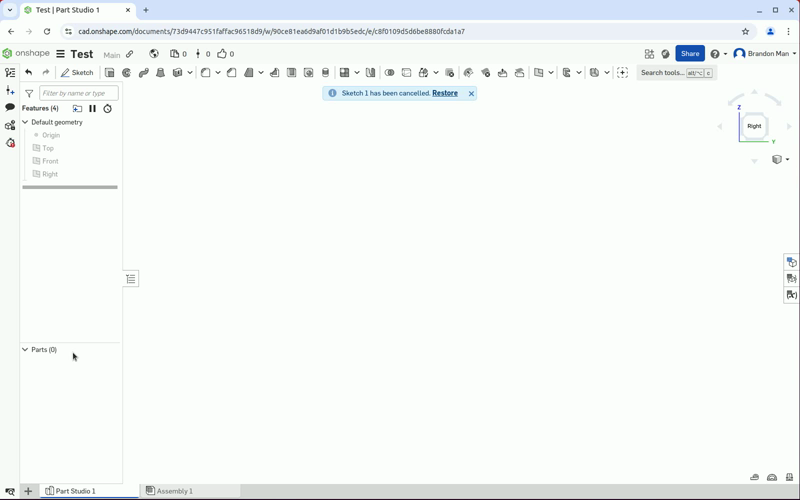
key(shift+y)
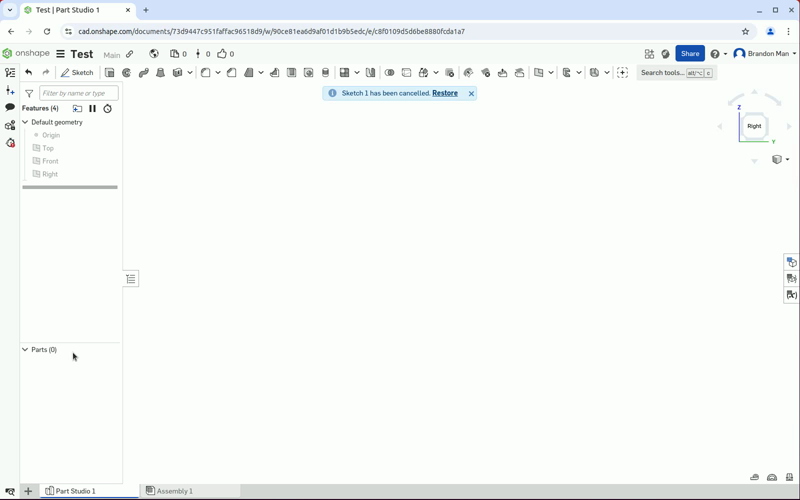
key(shift+s)
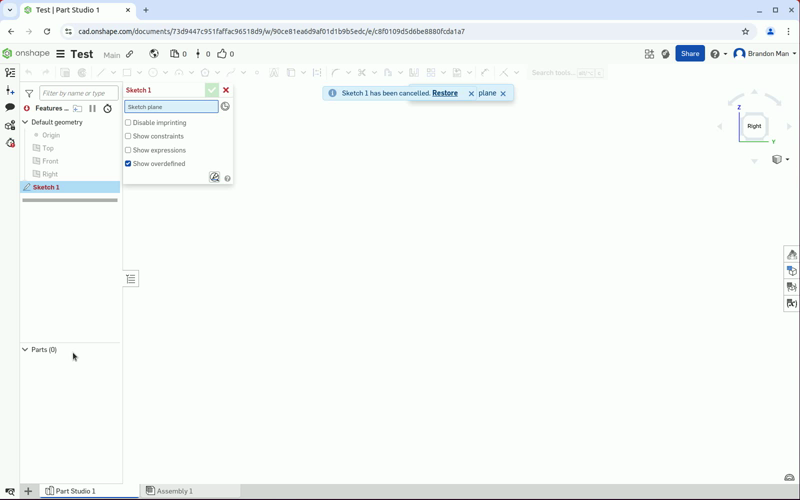
mouse_move(73, 176)
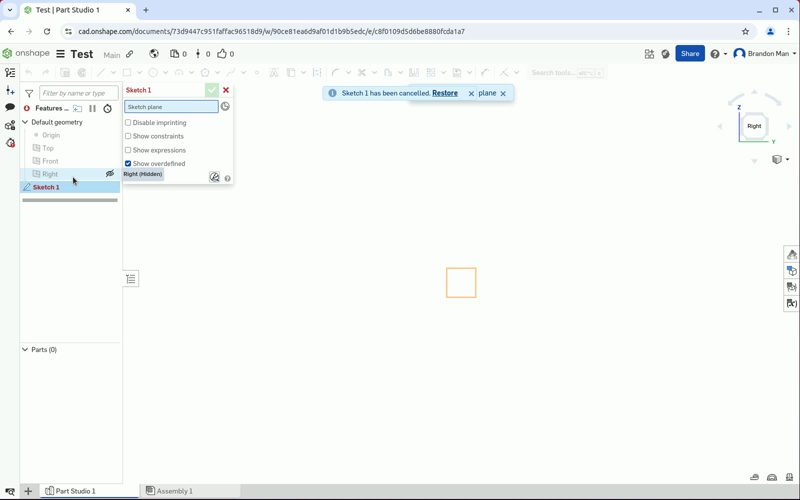
click(73, 176)
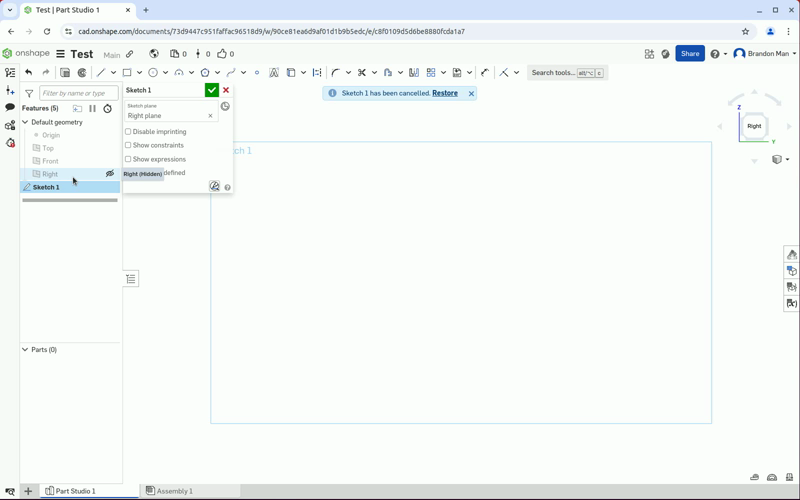
mouse_move(73, 352)
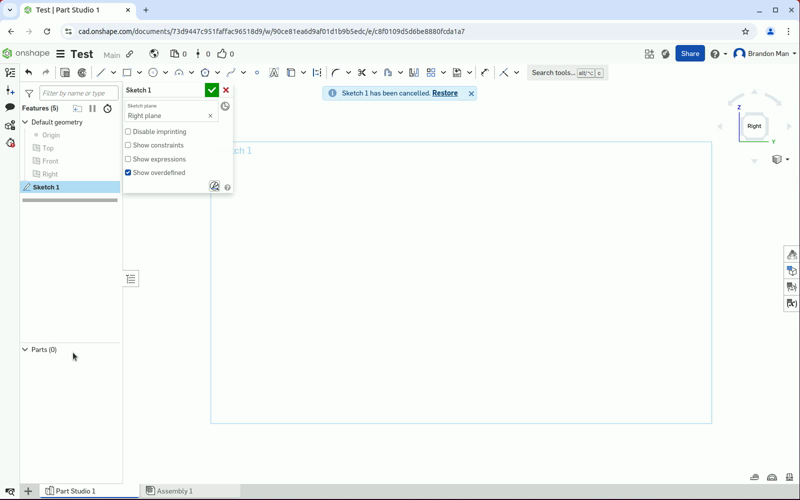
key(y)
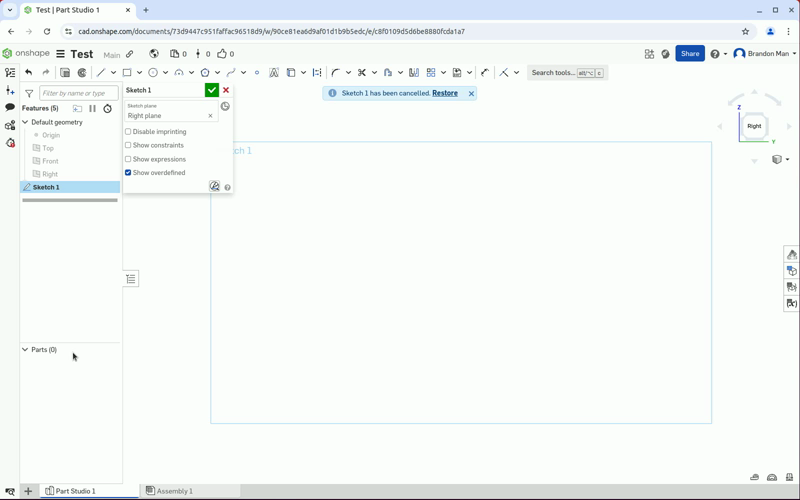
key(l)
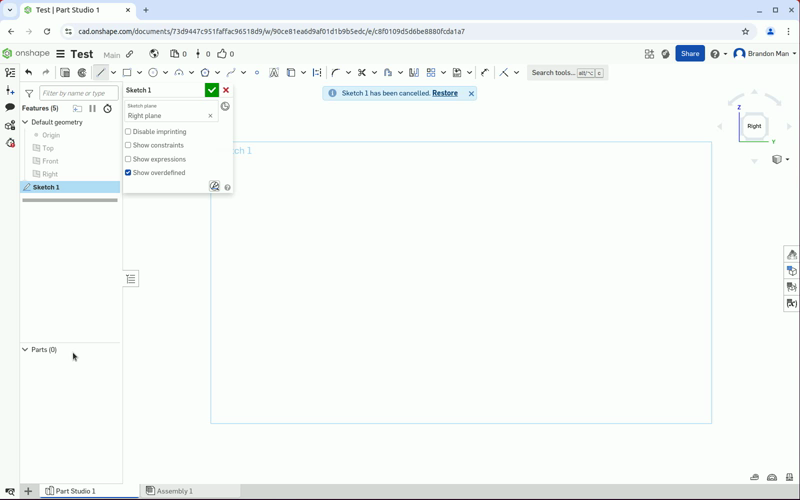
key_down(shift)
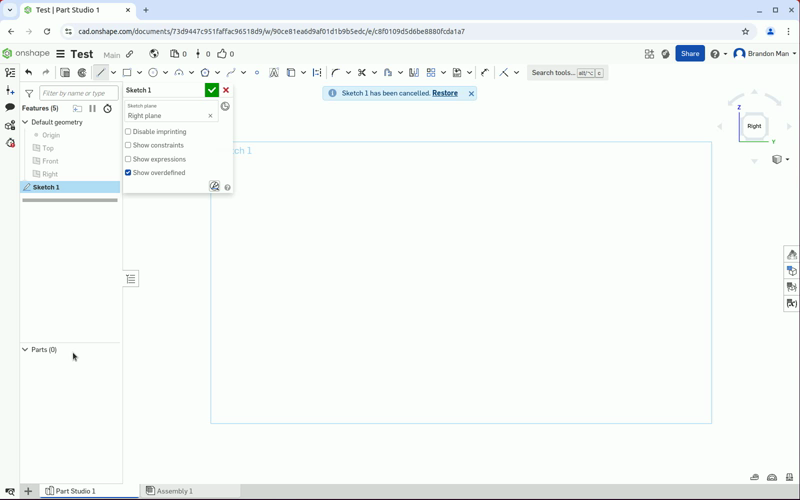
mouse_move(459, 293)
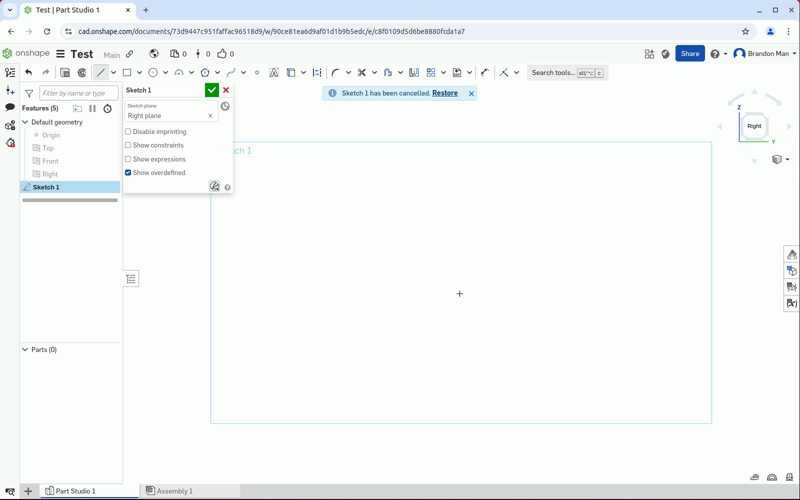
click(459, 293)
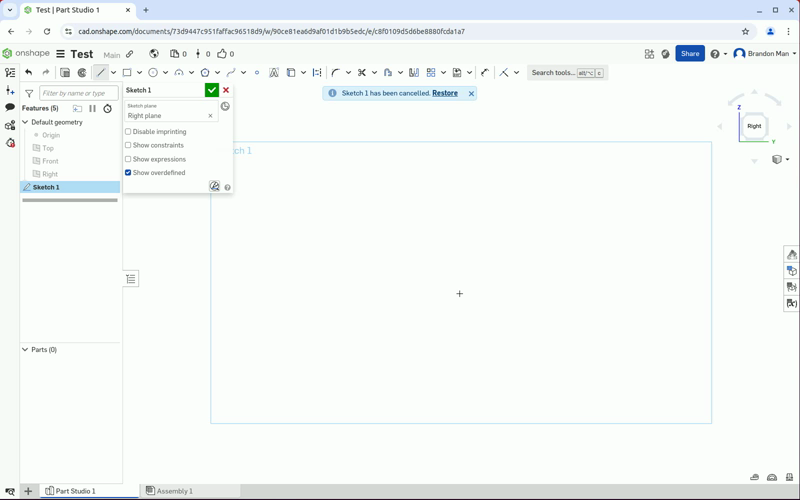
key_up(shift)
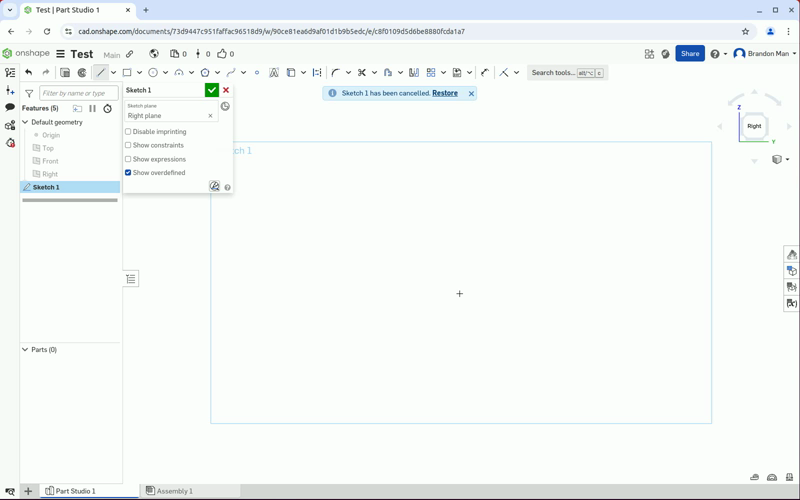
key_down(shift)
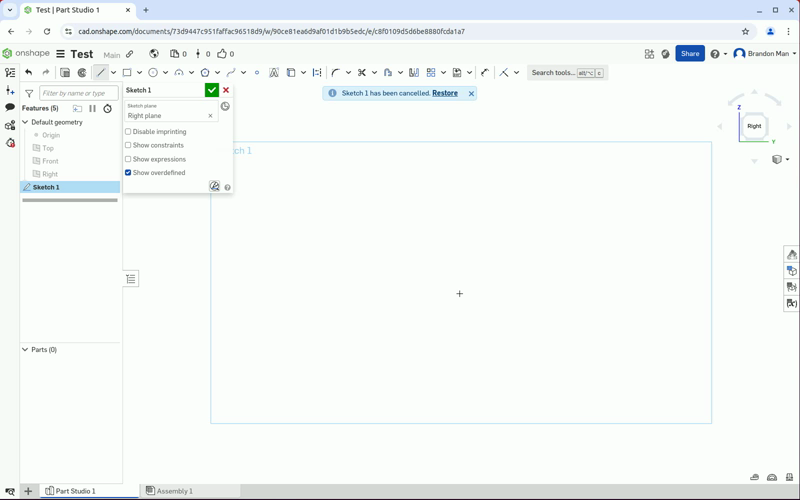
mouse_move(489, 293)
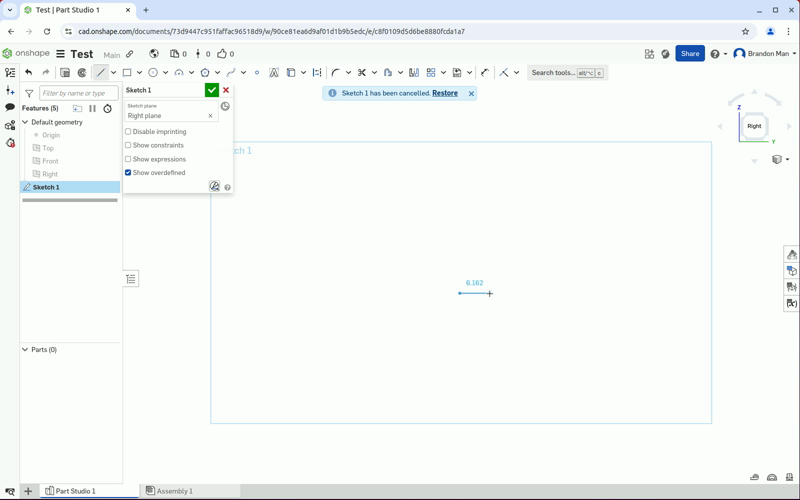
mouse_move(461, 293)
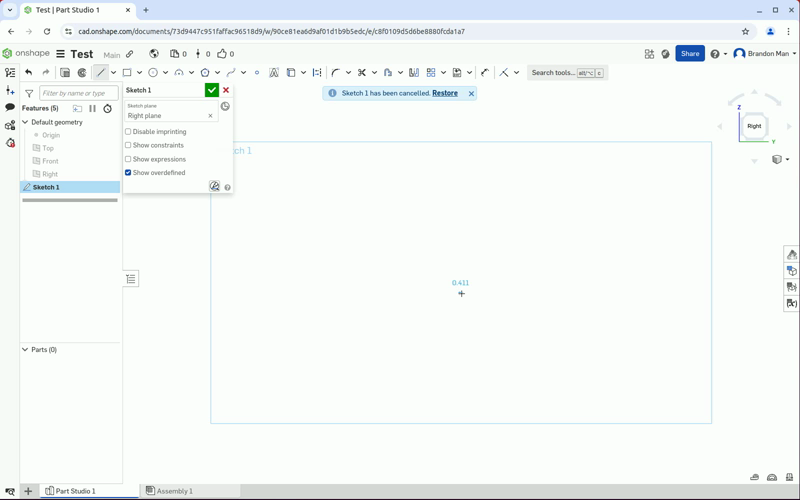
scroll(6)
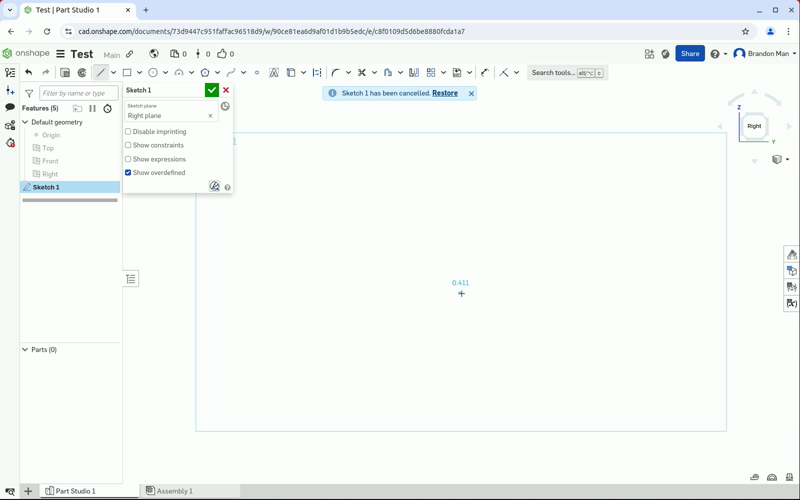
scroll(6)
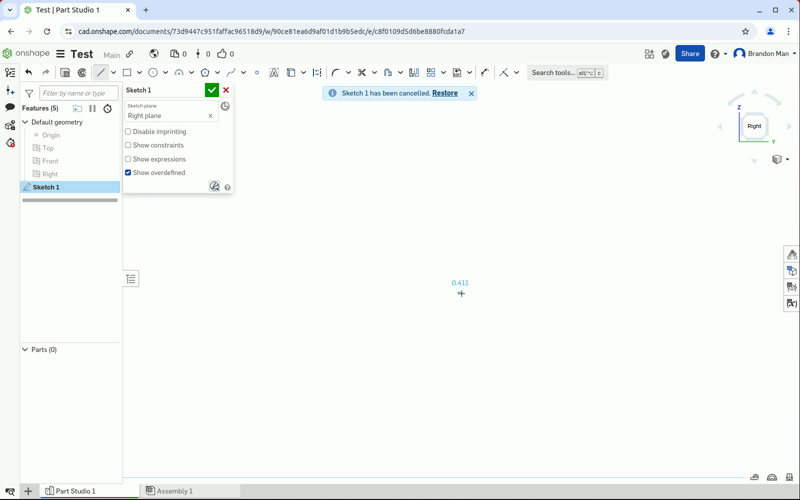
scroll(6)
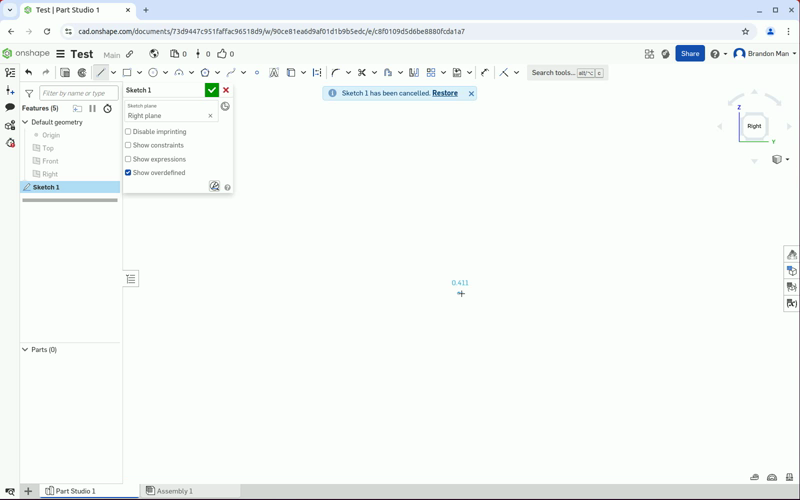
scroll(6)
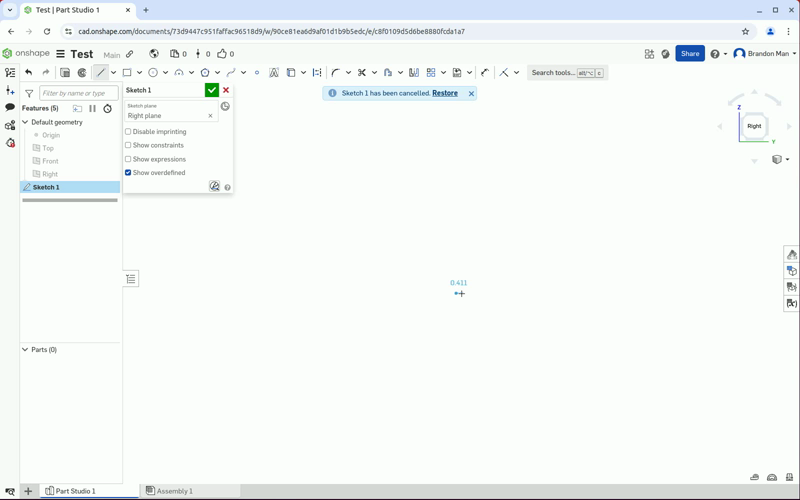
scroll(6)
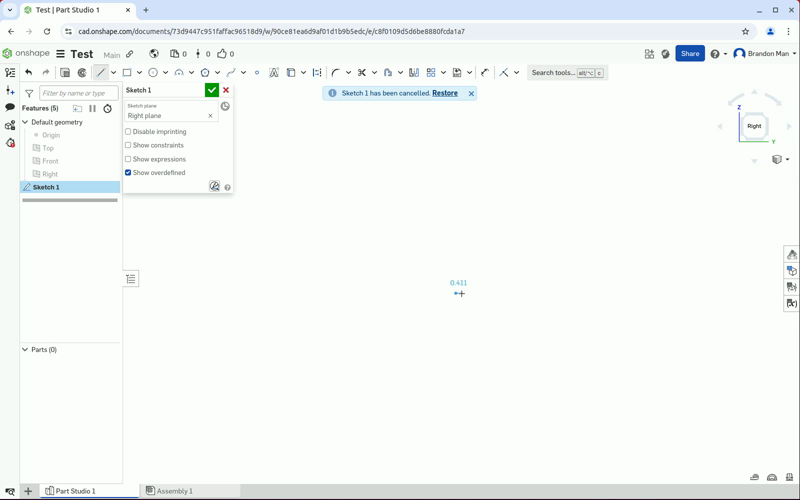
scroll(6)
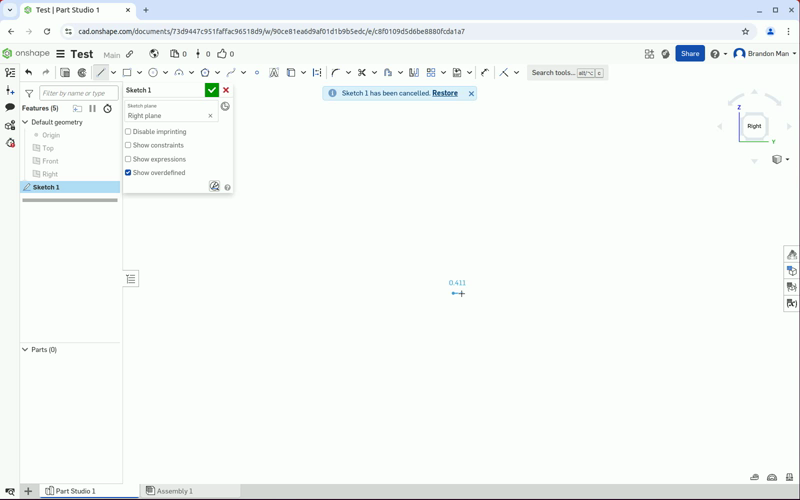
scroll(6)
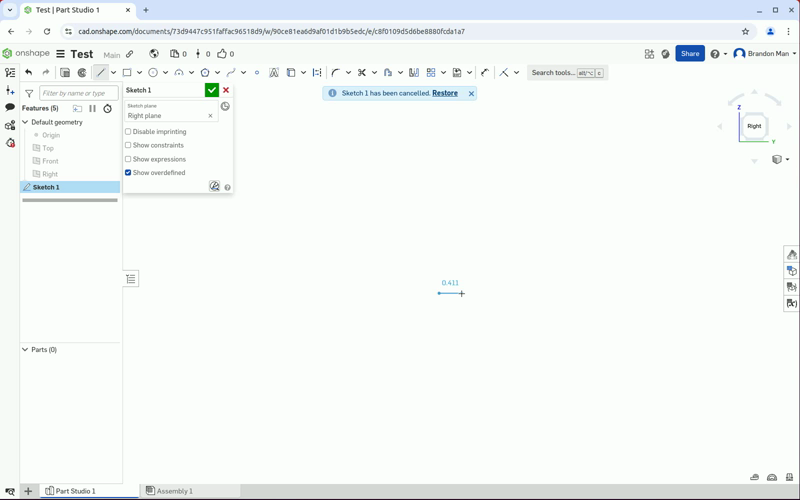
click(461, 293)
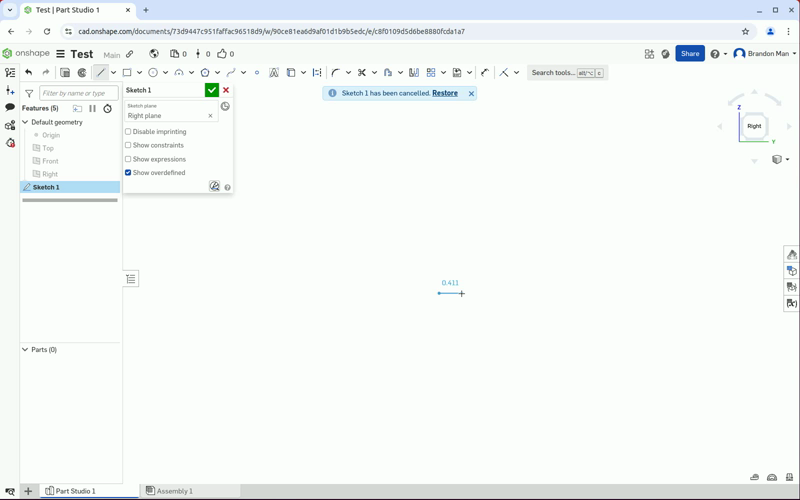
scroll(-6)
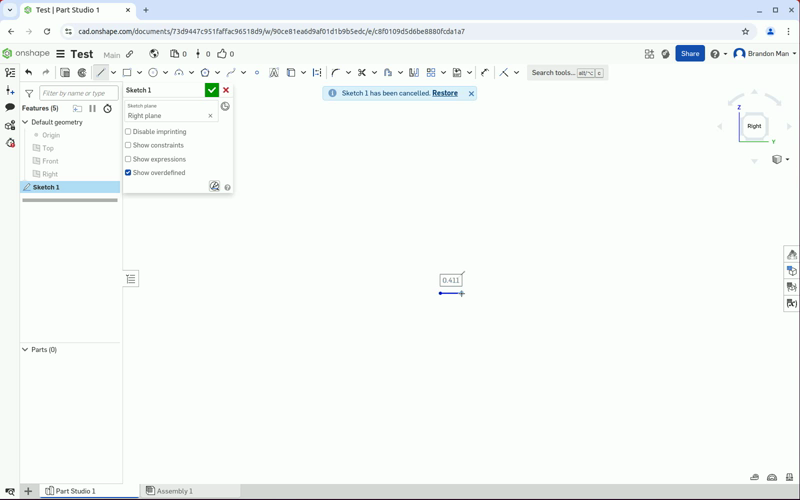
scroll(-6)
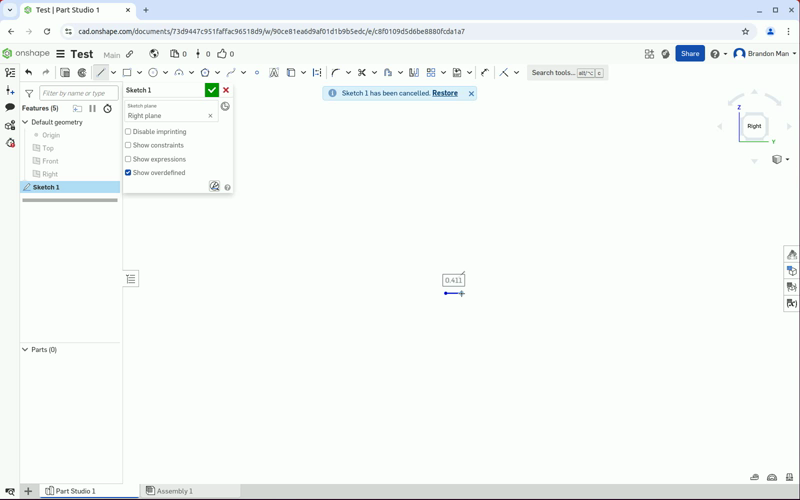
scroll(-6)
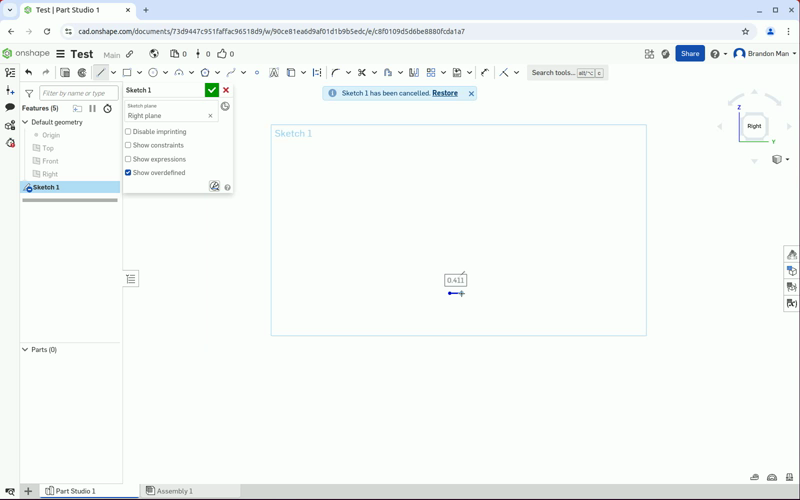
scroll(-6)
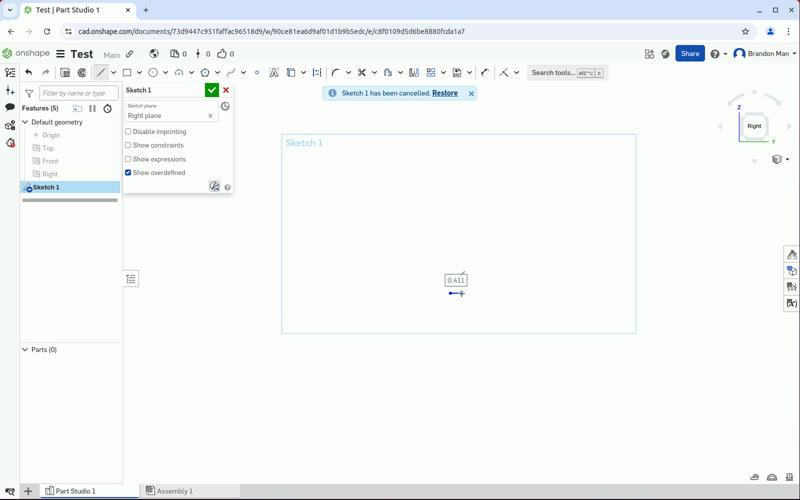
scroll(-6)
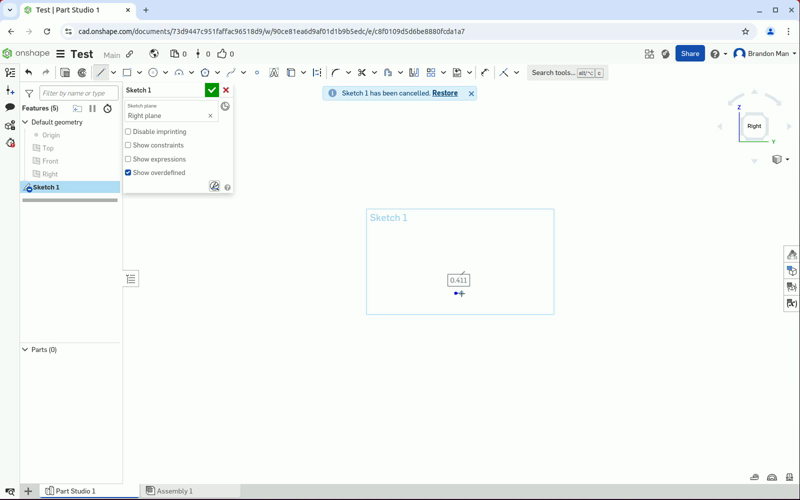
scroll(-6)
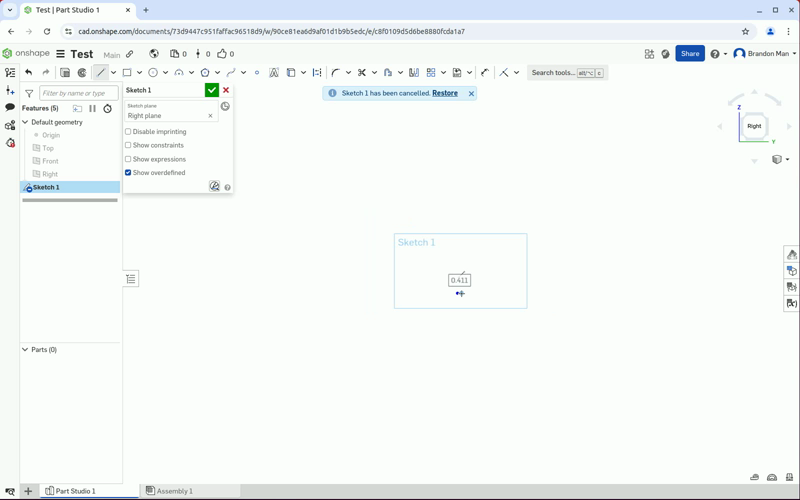
scroll(-6)
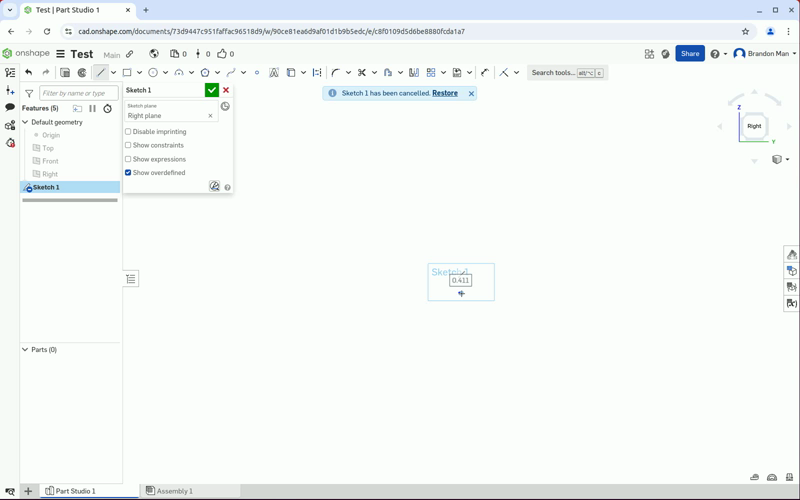
key_up(shift)
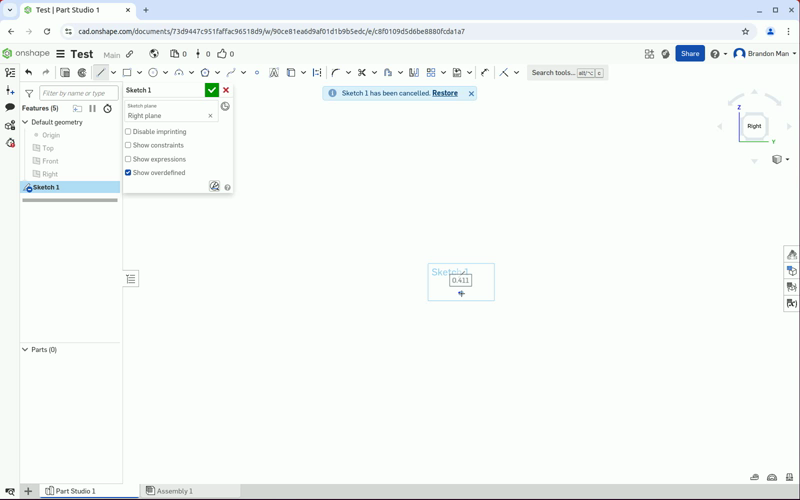
key_down(shift)
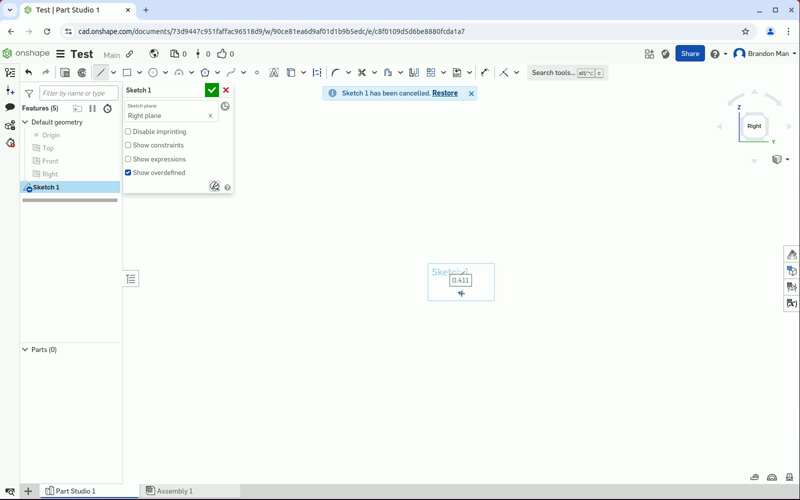
mouse_move(491, 293)
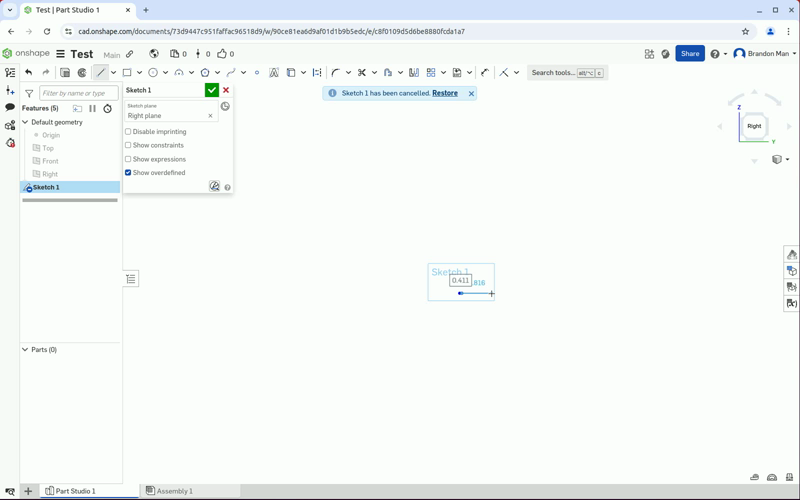
mouse_move(461, 272)
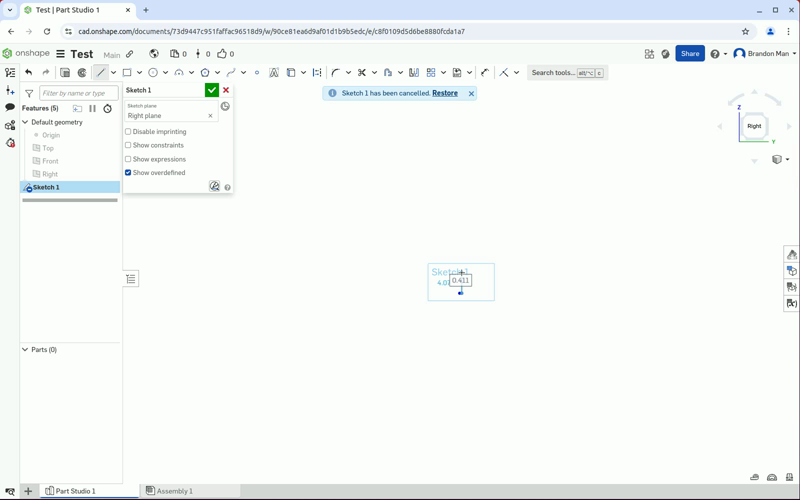
click(461, 272)
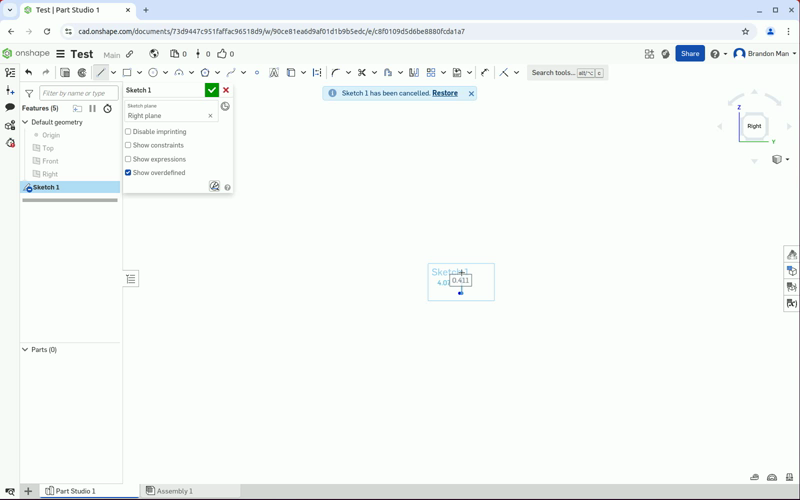
key_up(shift)
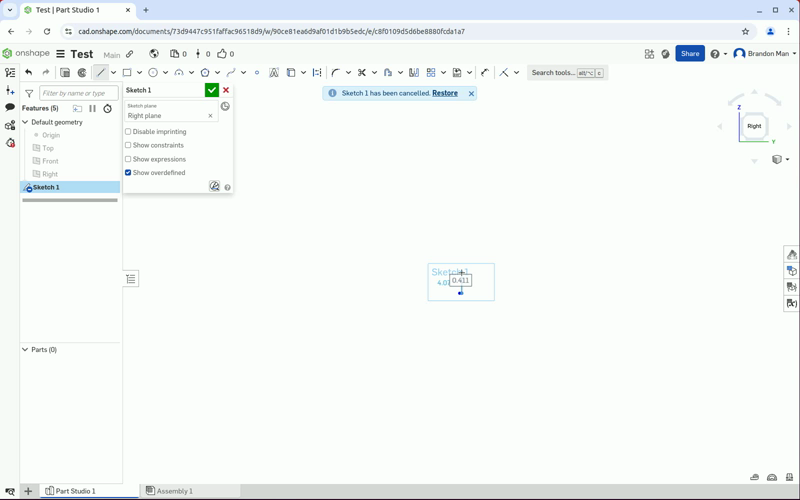
key_down(shift)
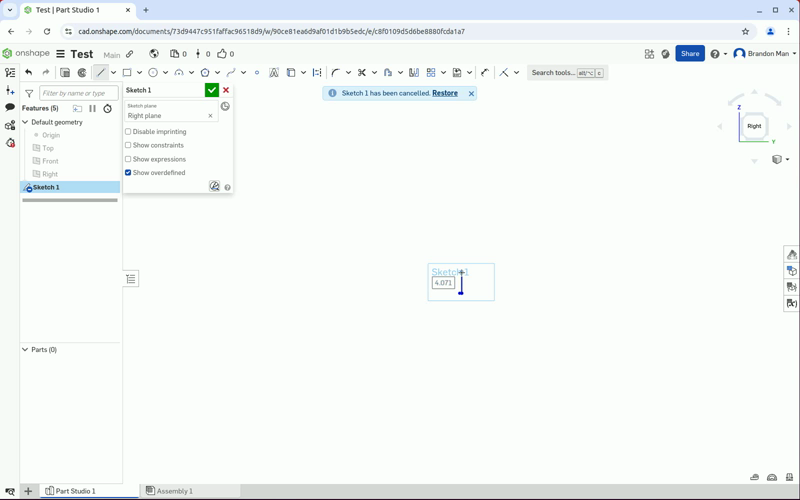
mouse_move(491, 272)
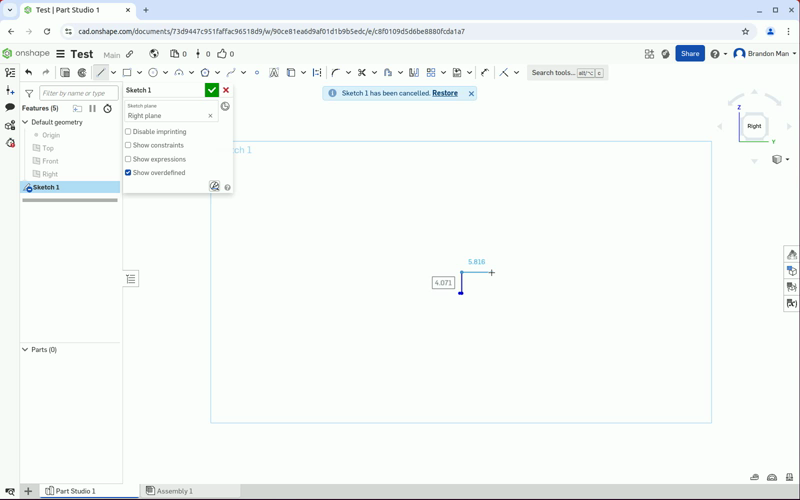
mouse_move(459, 272)
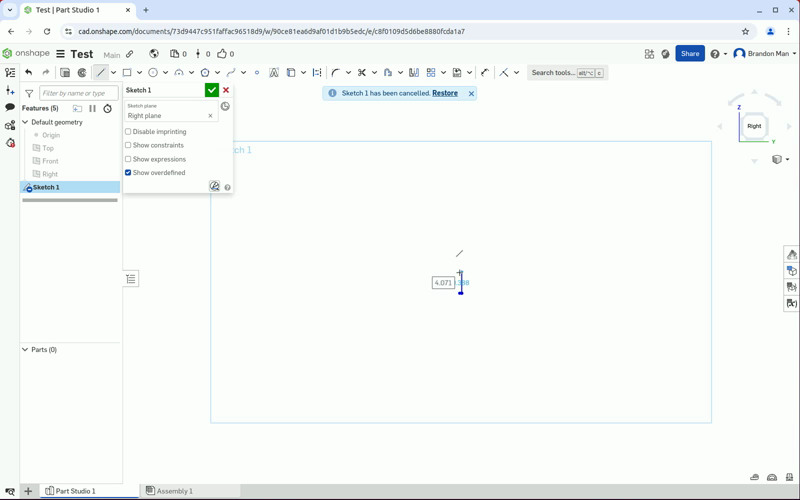
scroll(6)
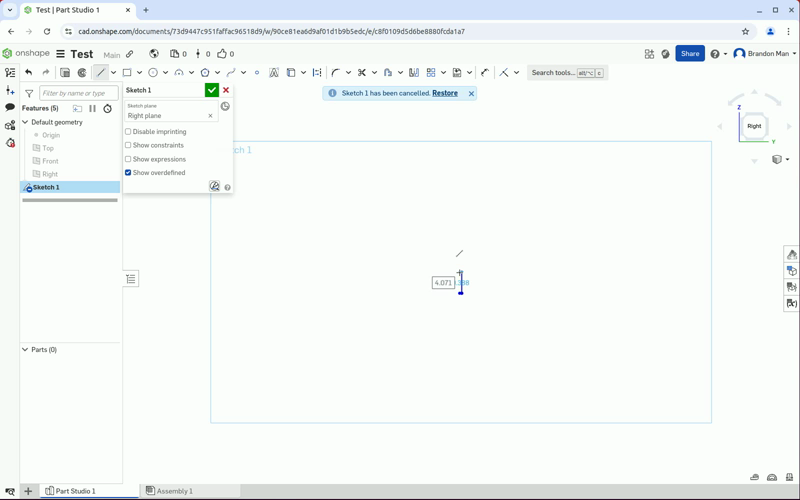
scroll(6)
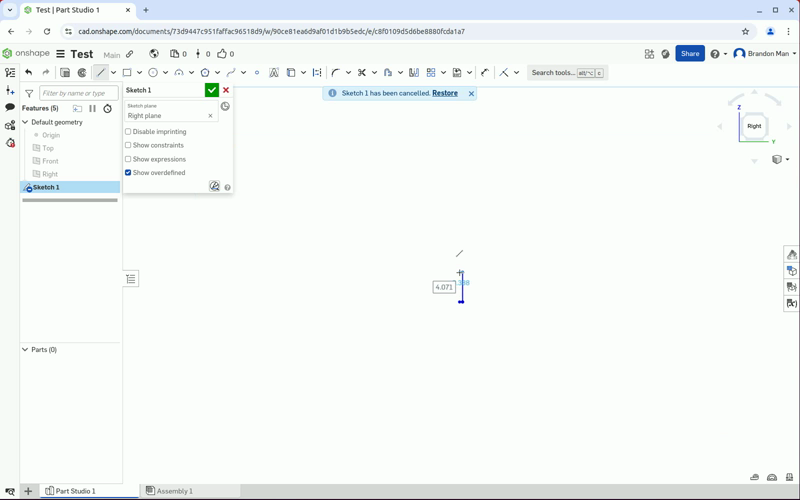
scroll(6)
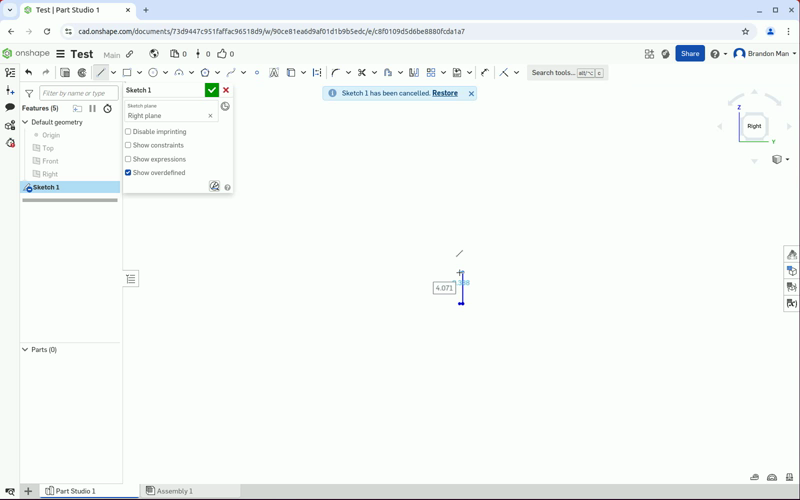
scroll(6)
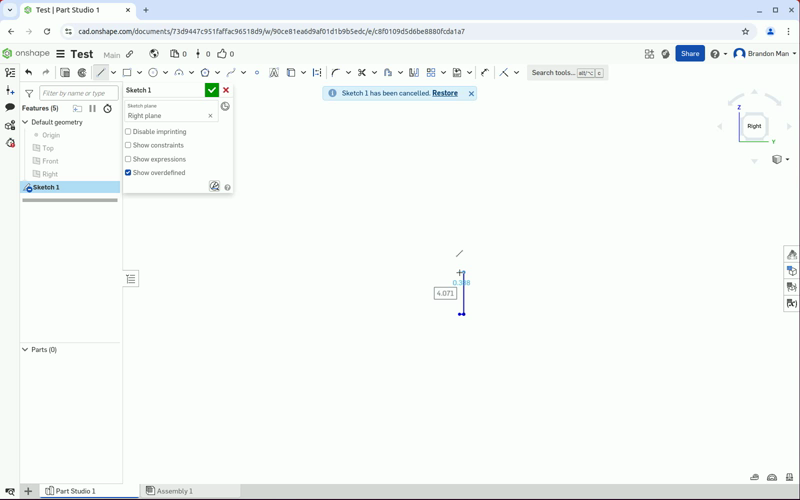
scroll(6)
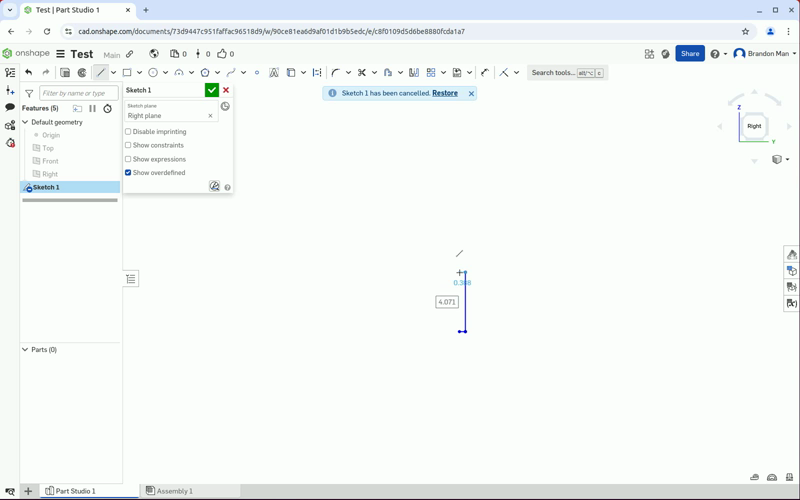
scroll(6)
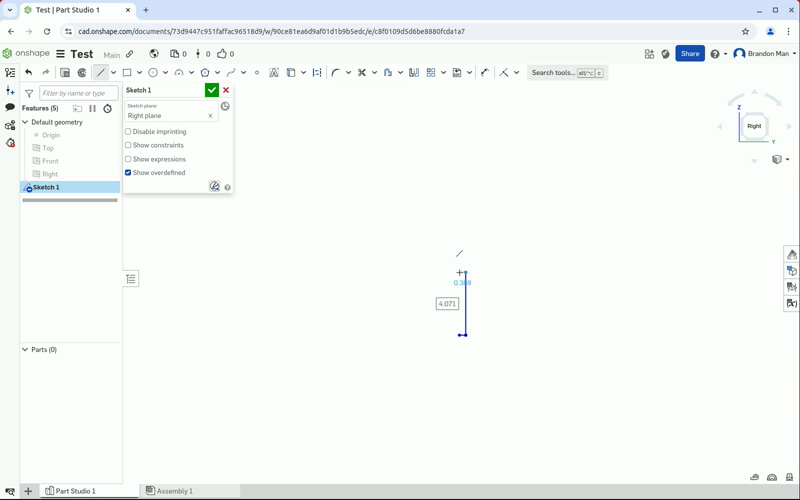
scroll(6)
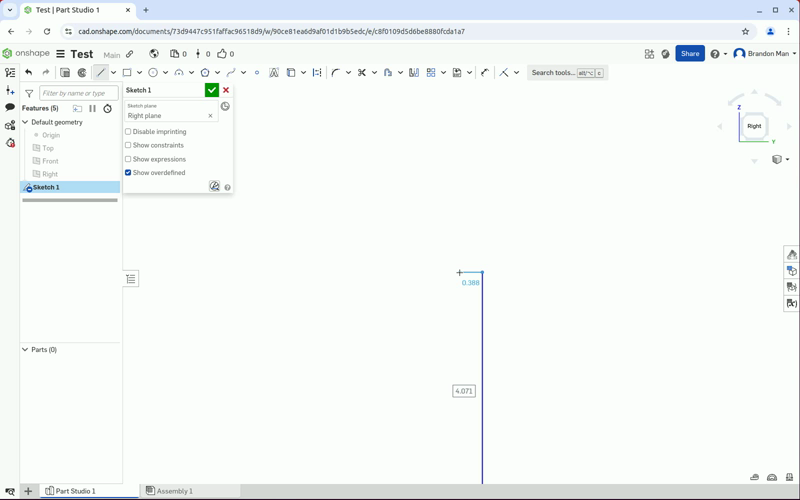
click(459, 272)
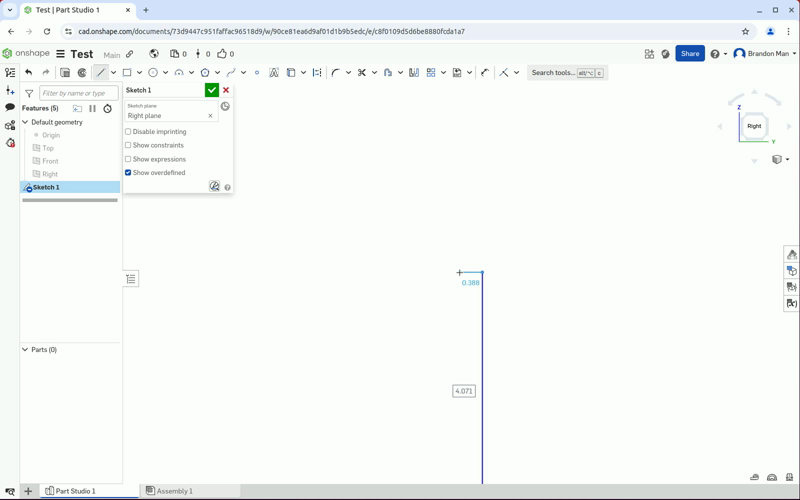
scroll(-6)
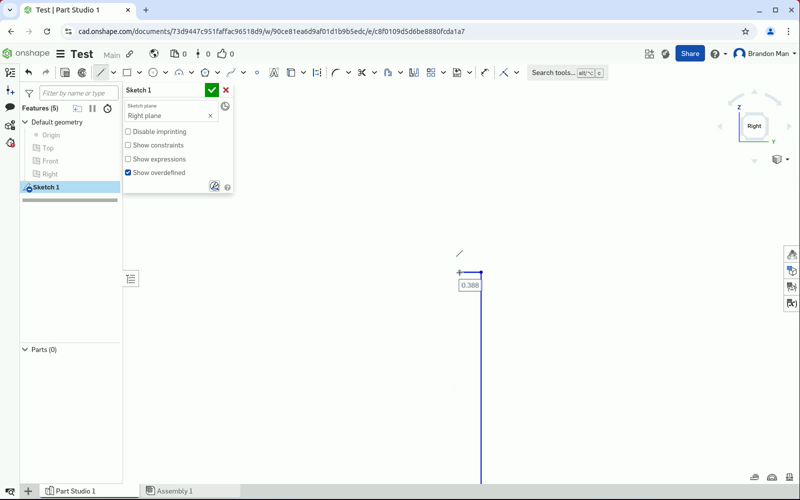
scroll(-6)
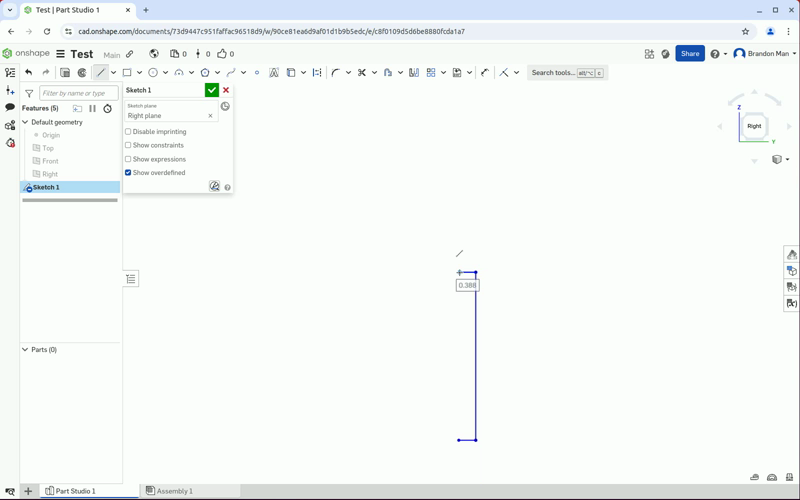
scroll(-6)
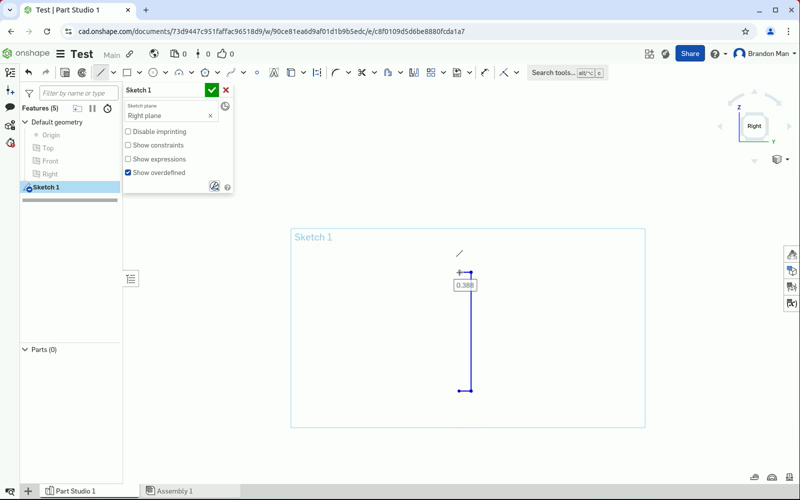
scroll(-6)
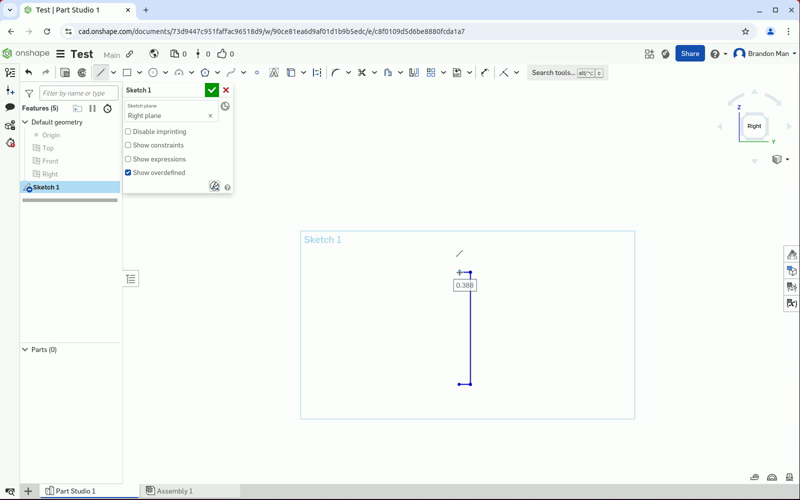
scroll(-6)
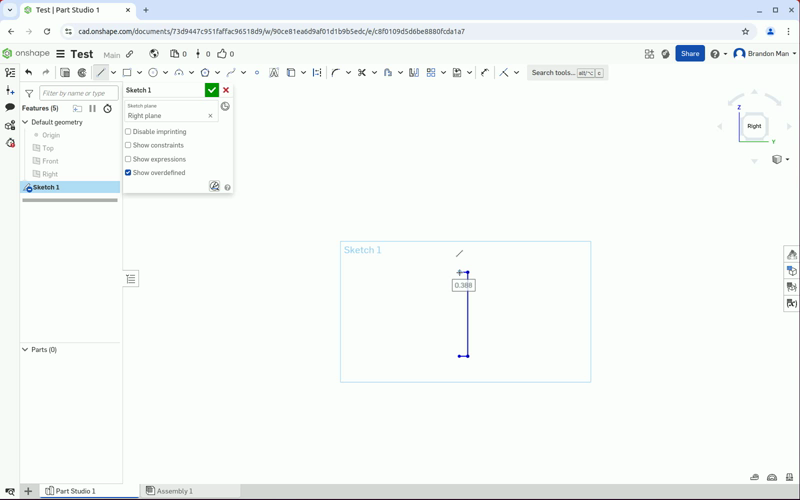
scroll(-6)
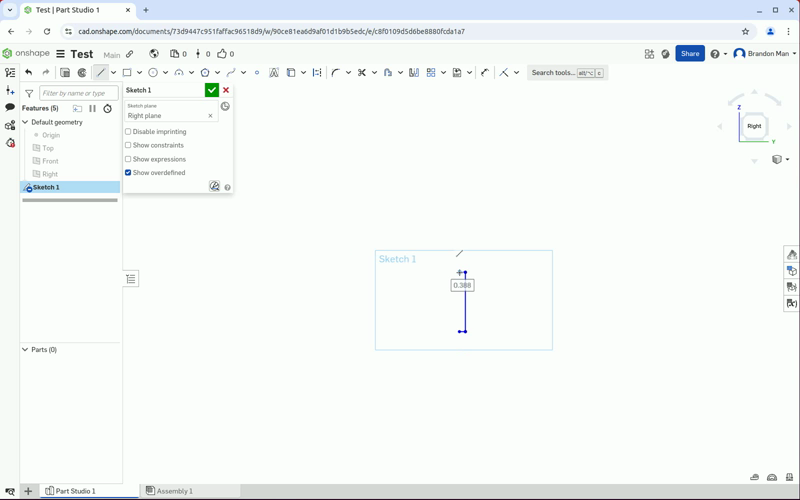
scroll(-6)
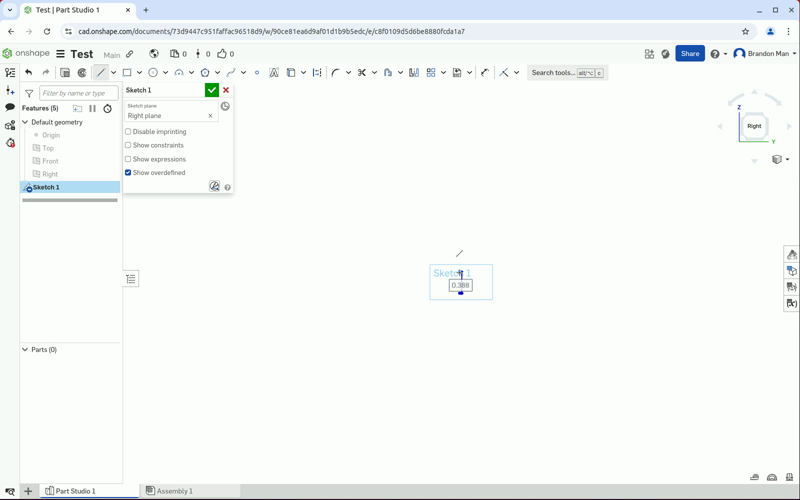
key_up(shift)
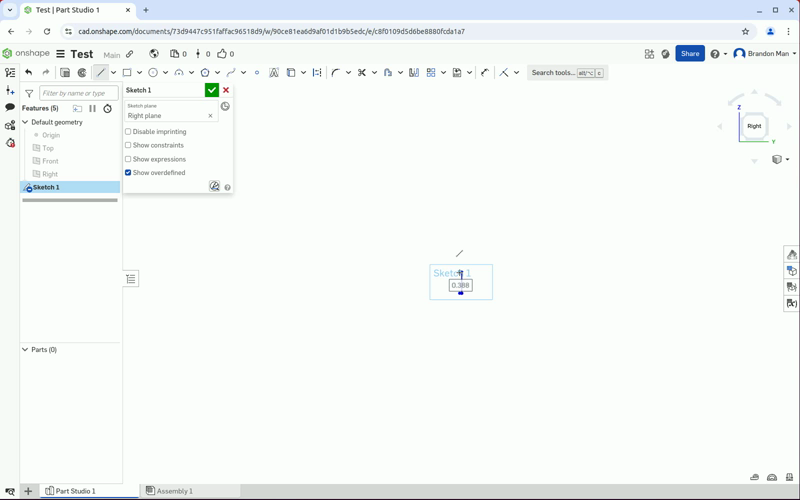
mouse_move(489, 272)
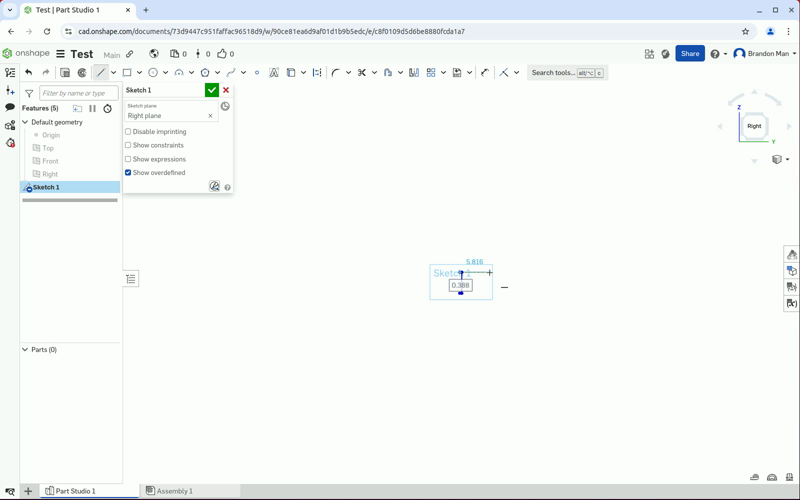
key_down(shift)
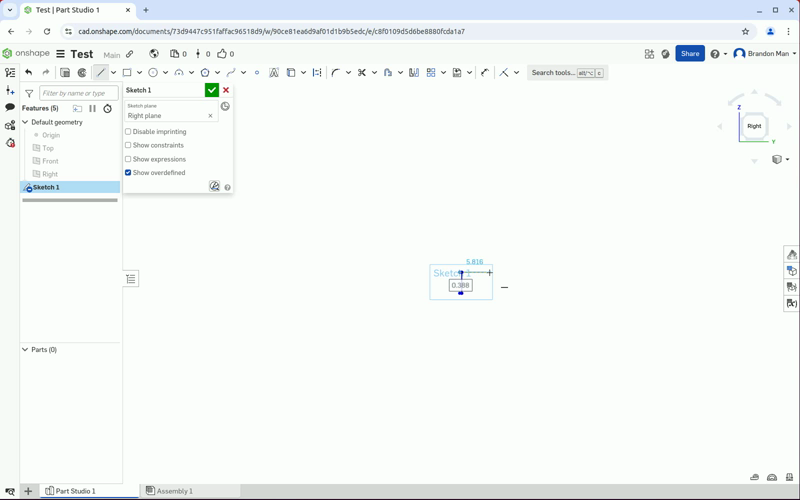
mouse_move(459, 293)
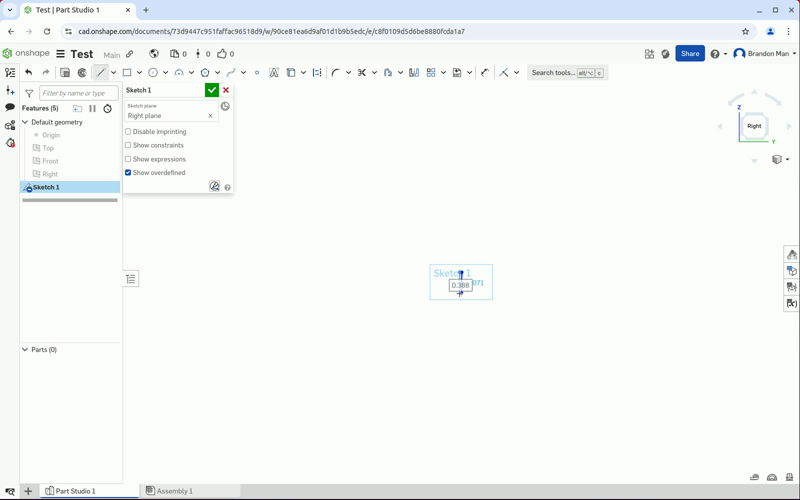
scroll(6)
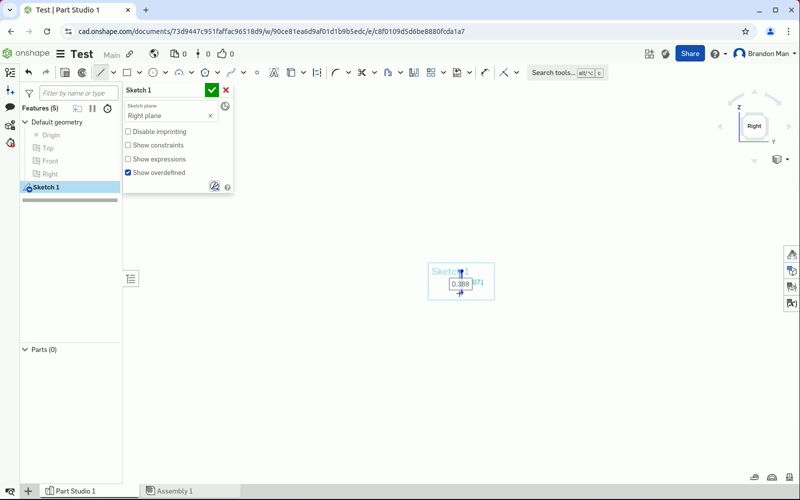
scroll(6)
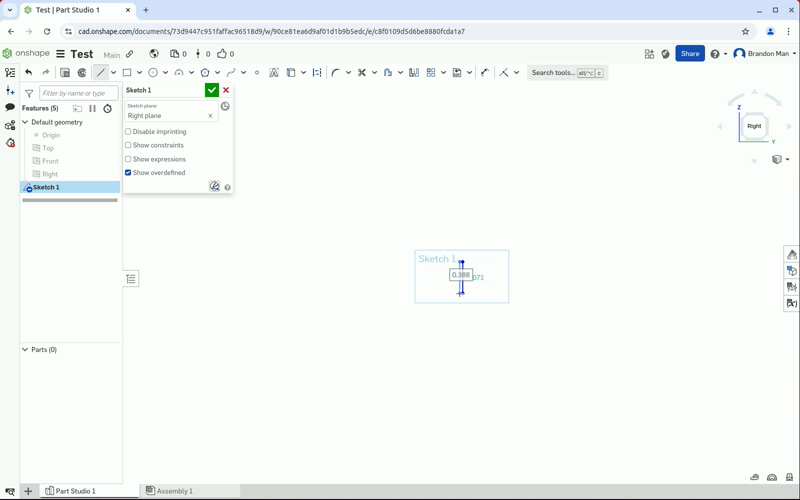
scroll(6)
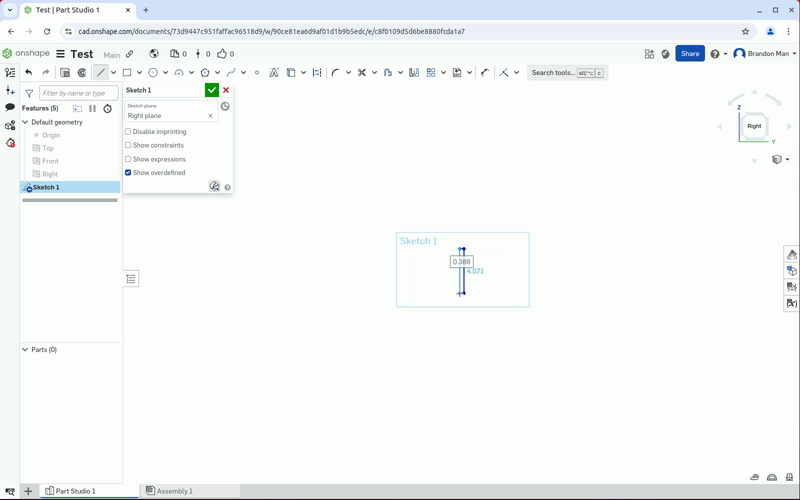
scroll(6)
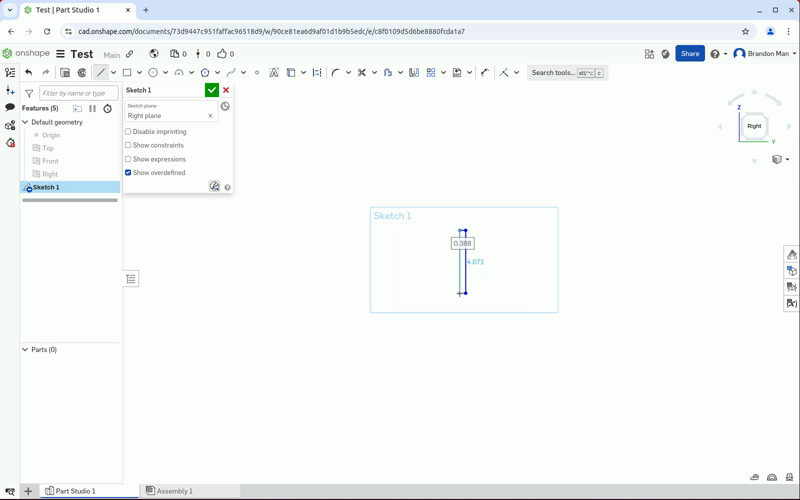
scroll(6)
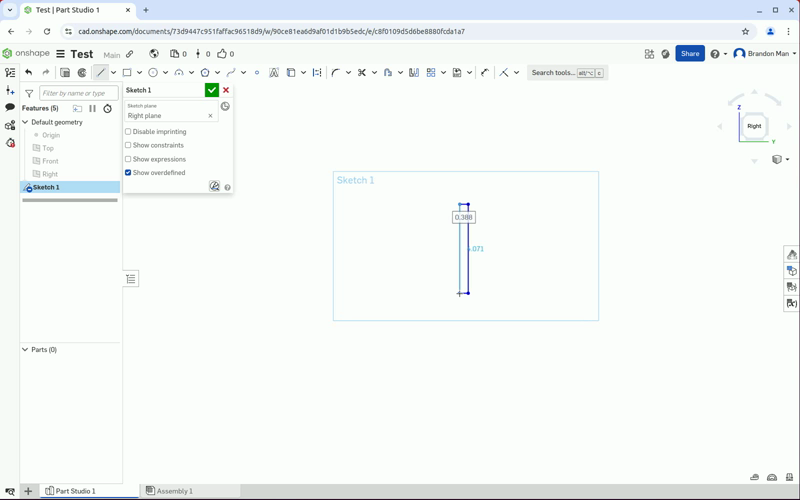
scroll(6)
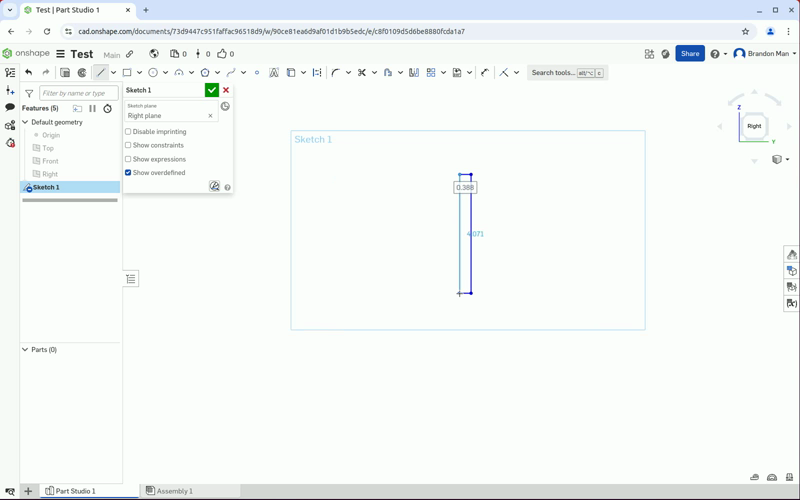
scroll(6)
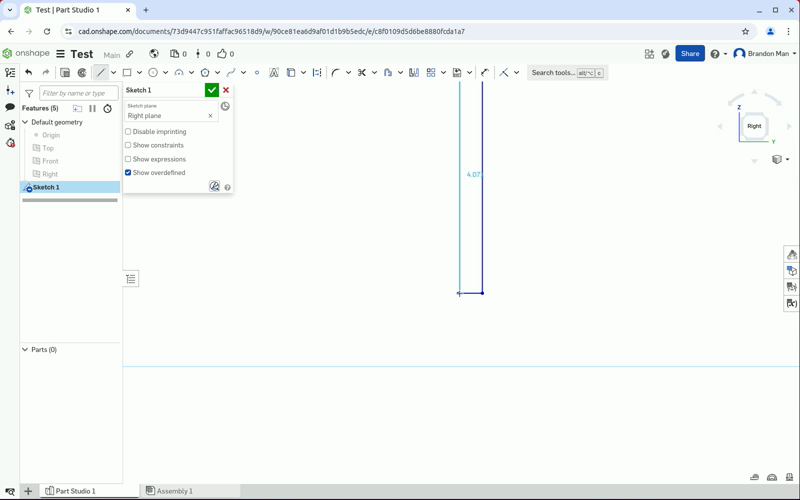
key_up(shift)
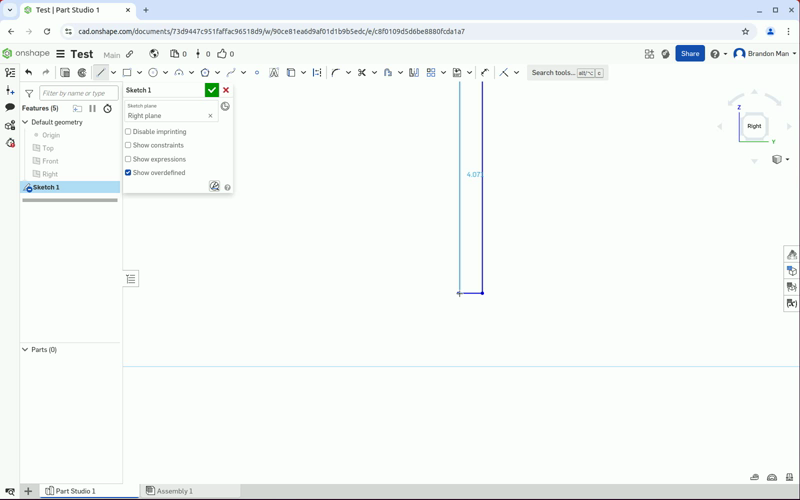
click(459, 293)
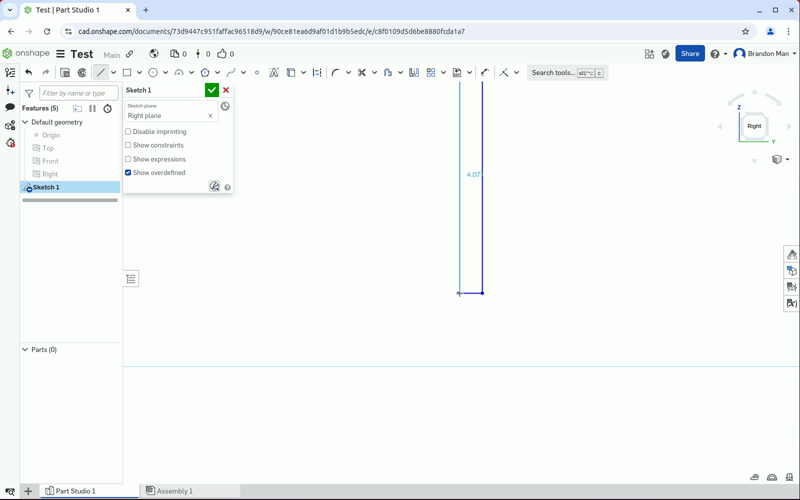
scroll(-6)
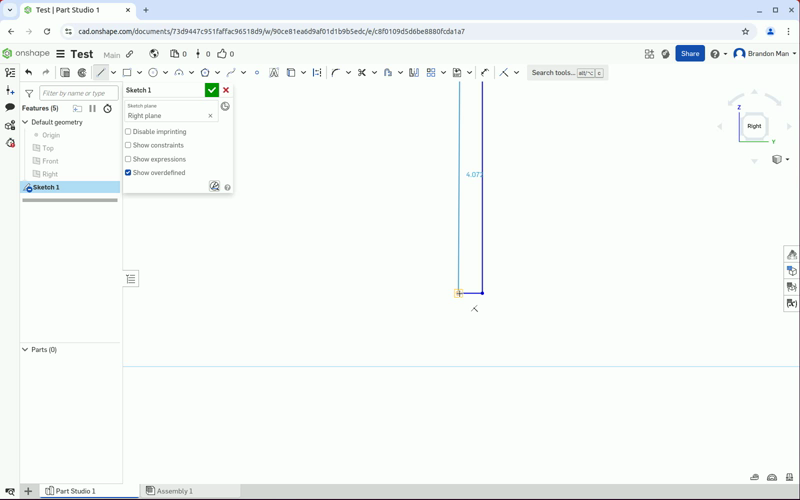
scroll(-6)
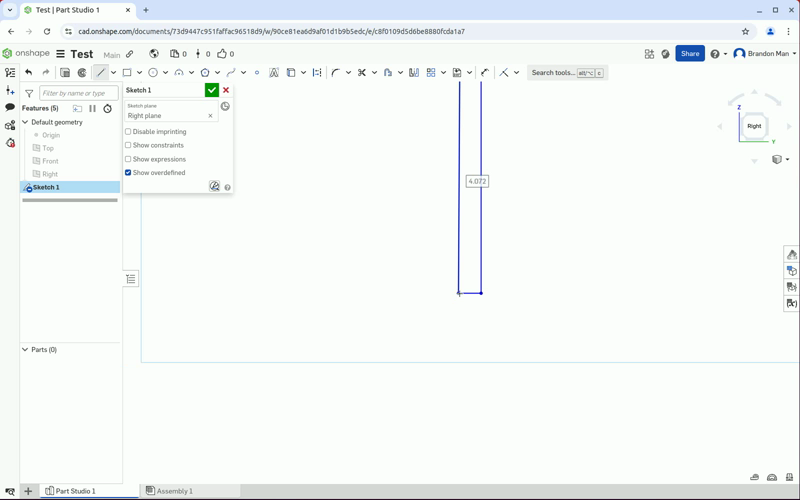
scroll(-6)
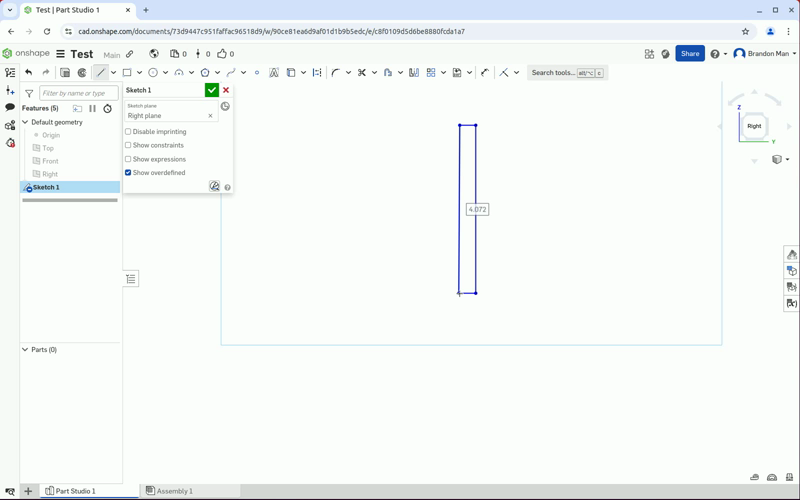
scroll(-6)
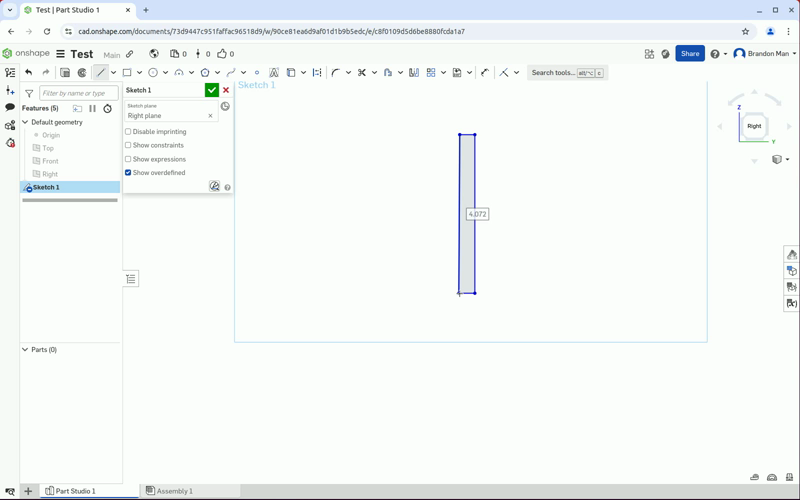
scroll(-6)
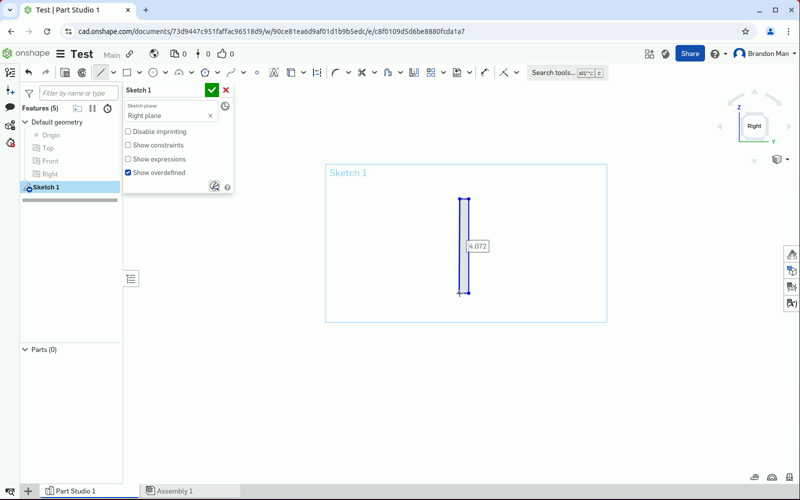
scroll(-6)
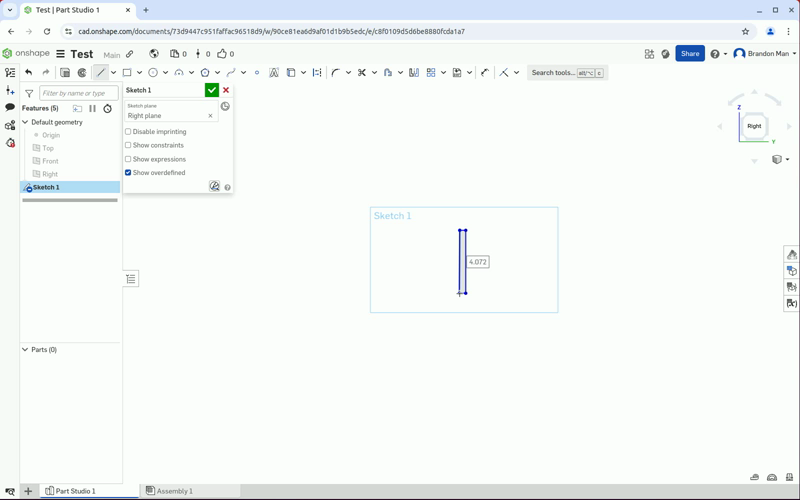
scroll(-6)
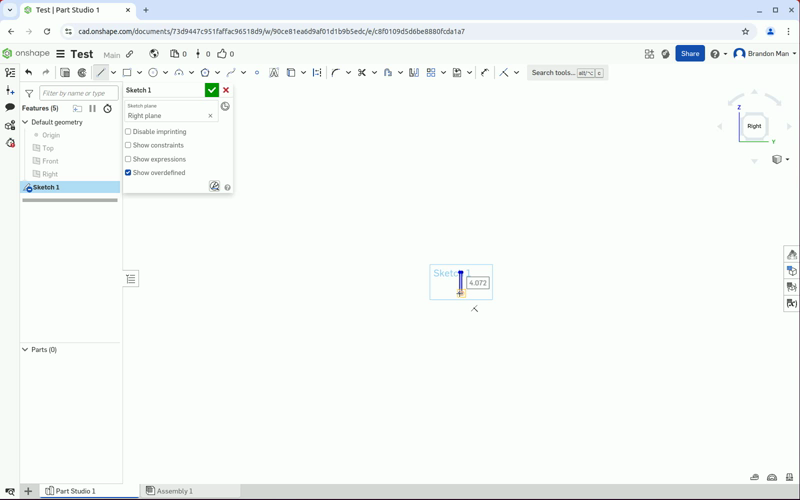
key(esc)
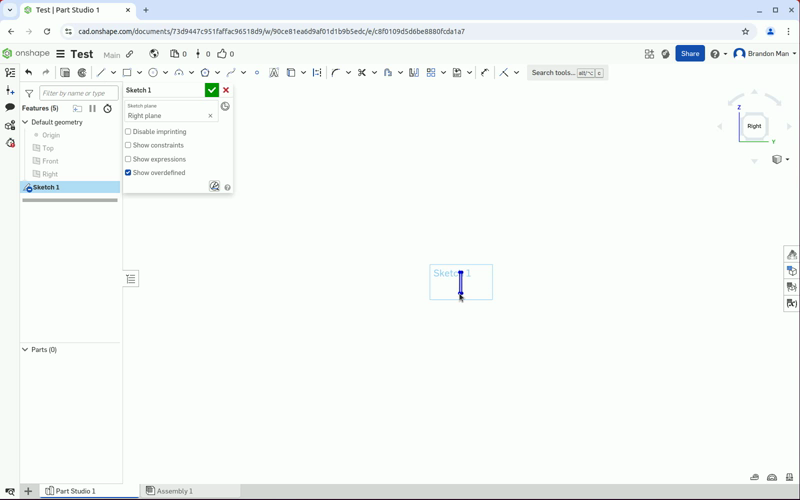
mouse_move(460, 282)
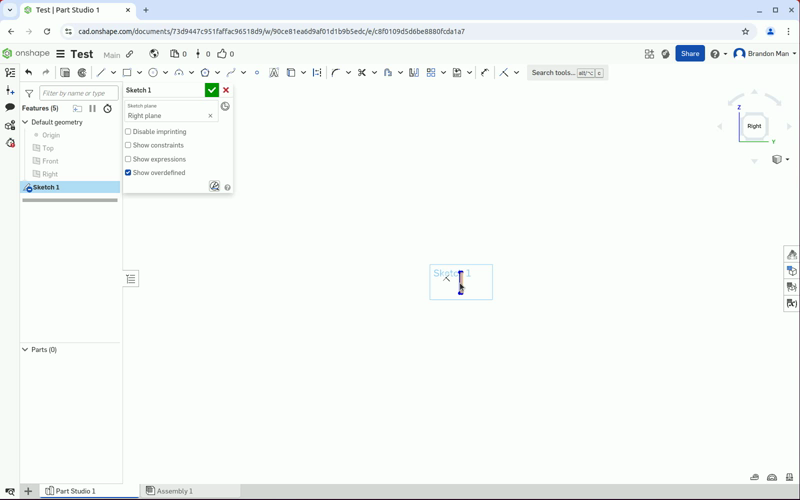
scroll(6)
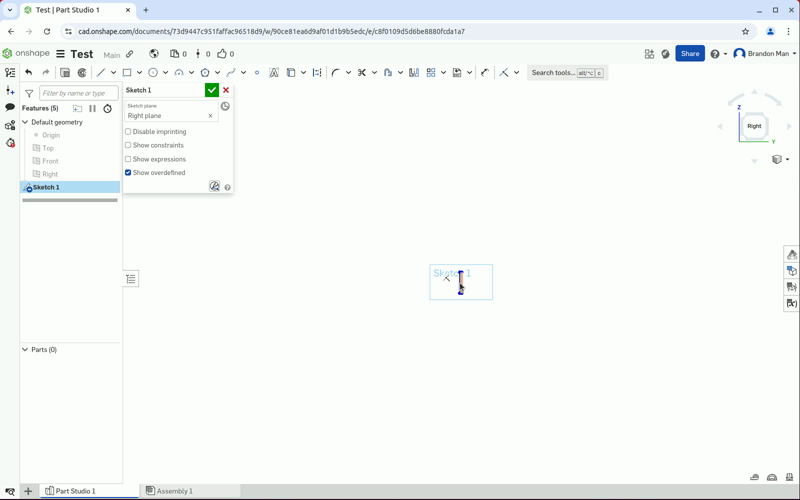
scroll(6)
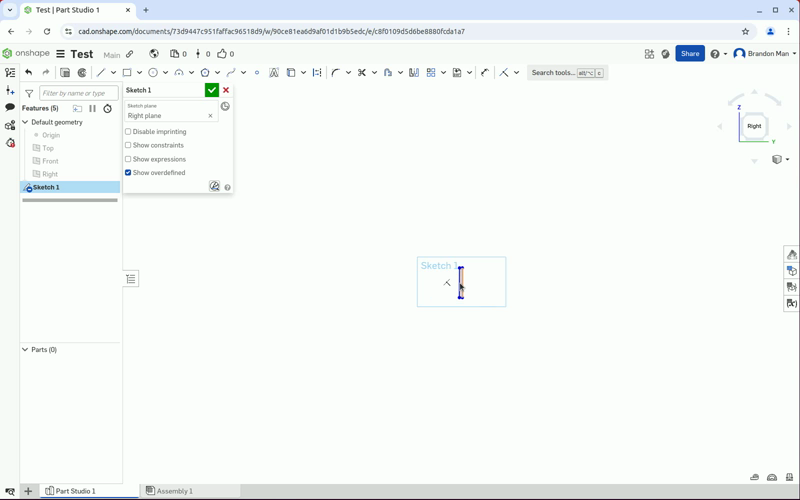
scroll(6)
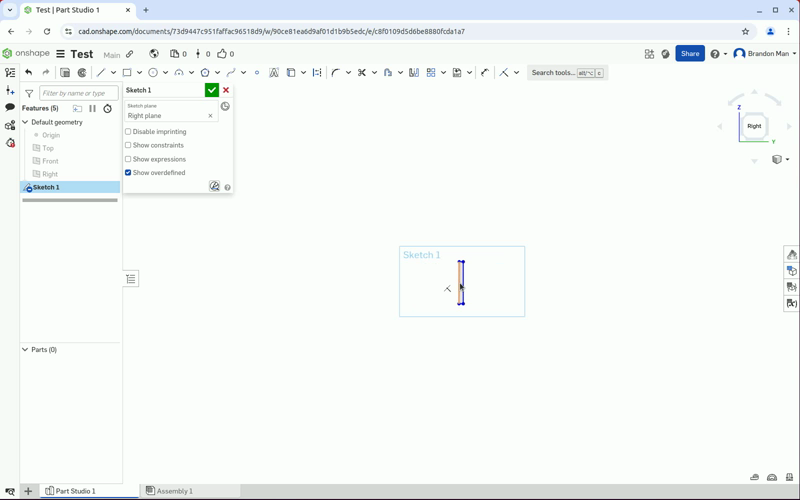
scroll(6)
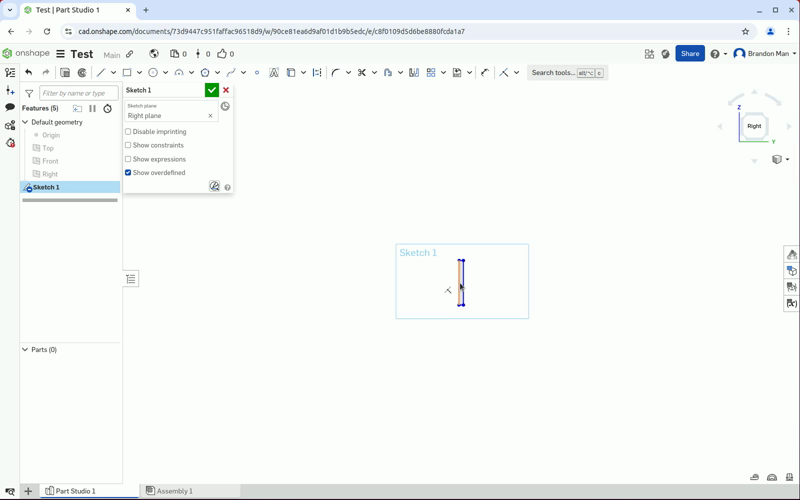
scroll(6)
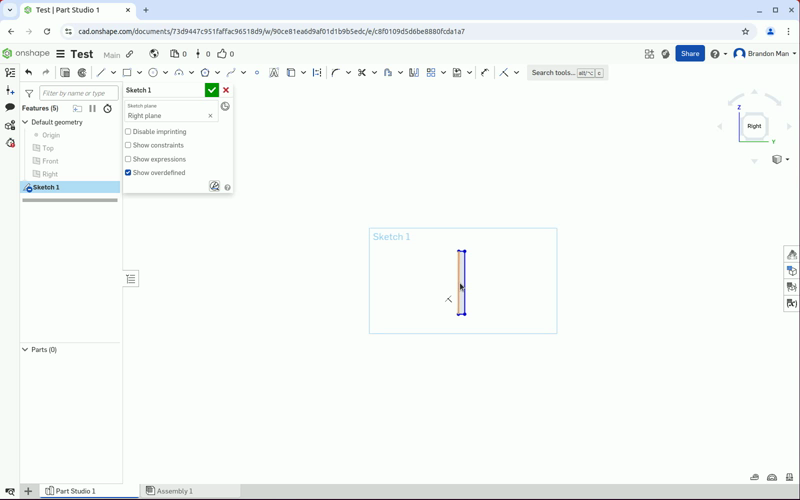
scroll(6)
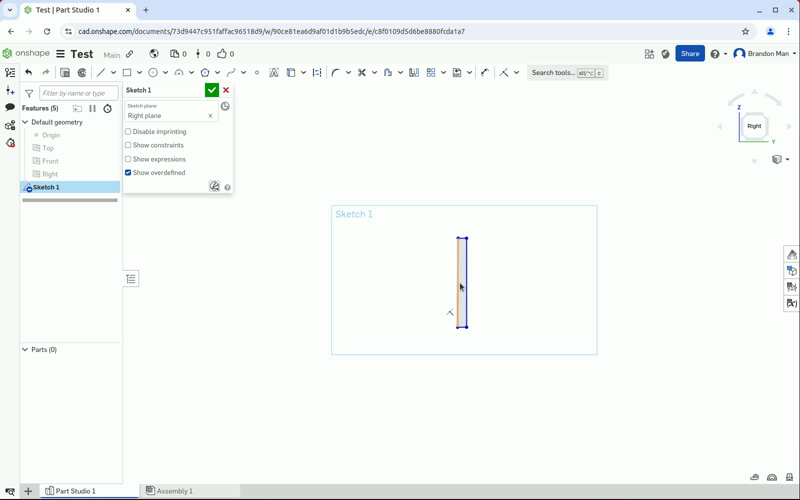
scroll(6)
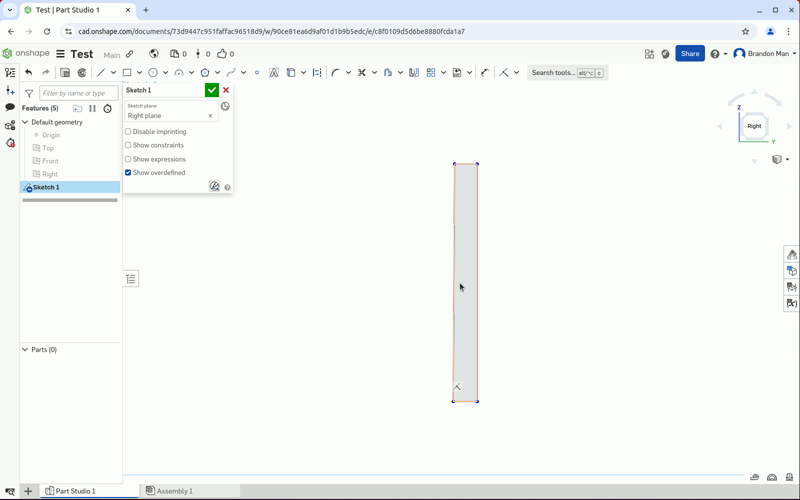
click(460, 282)
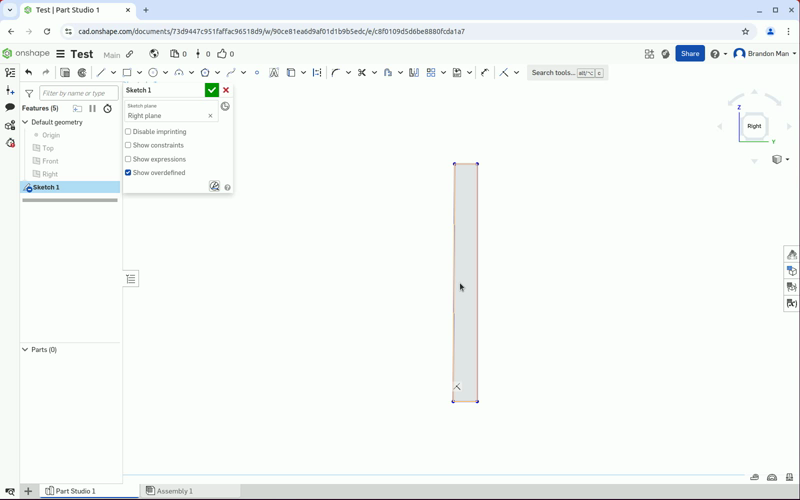
scroll(-6)
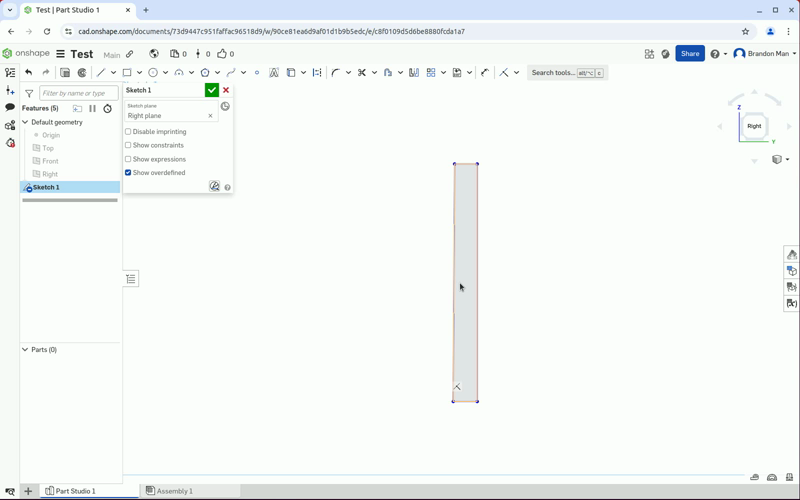
scroll(-6)
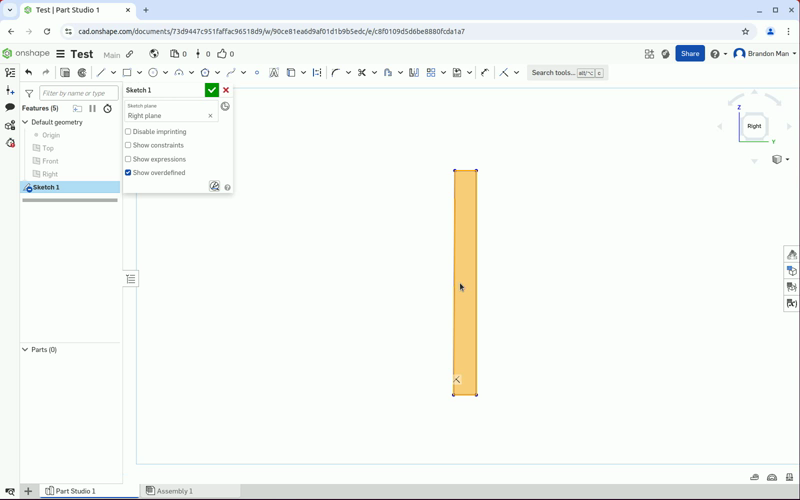
scroll(-6)
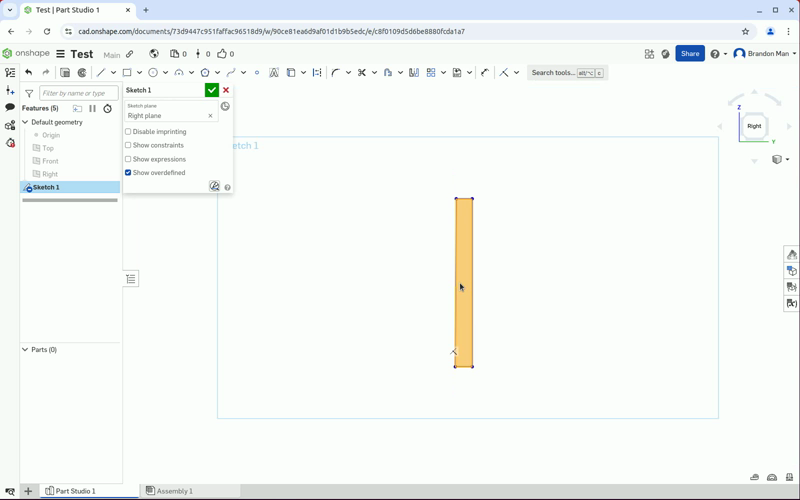
scroll(-6)
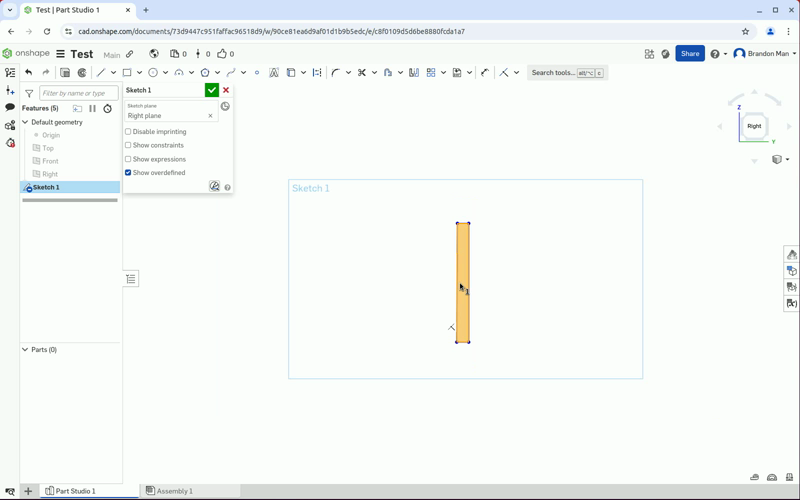
scroll(-6)
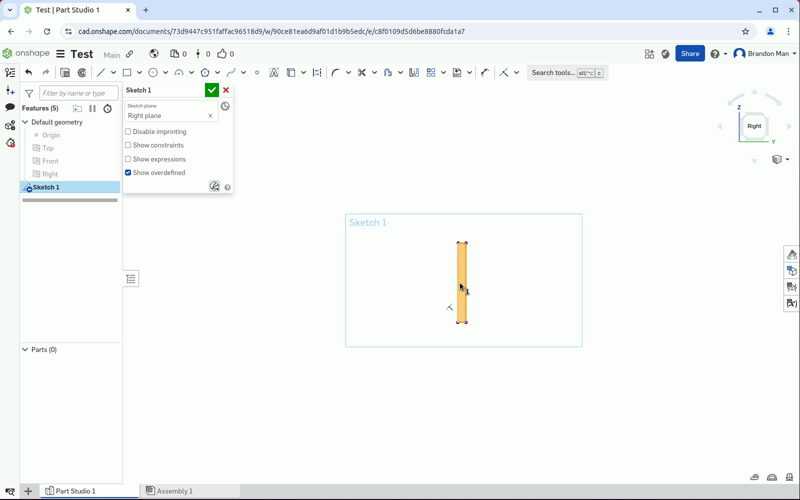
scroll(-6)
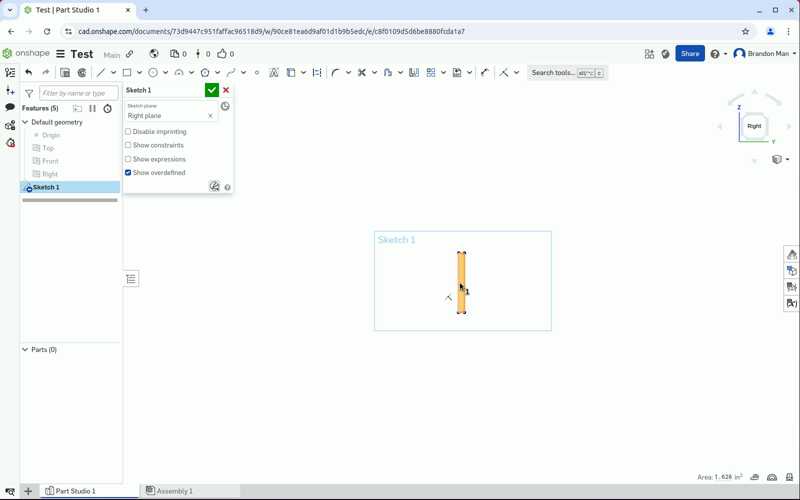
scroll(-6)
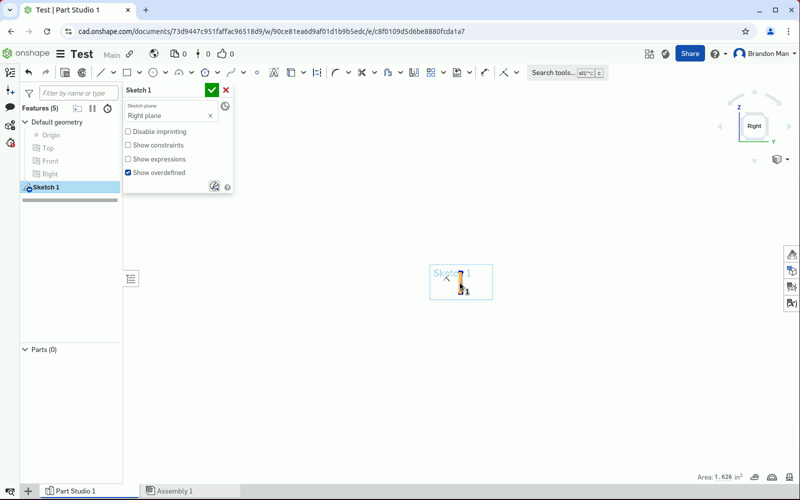
mouse_move(73, 352)
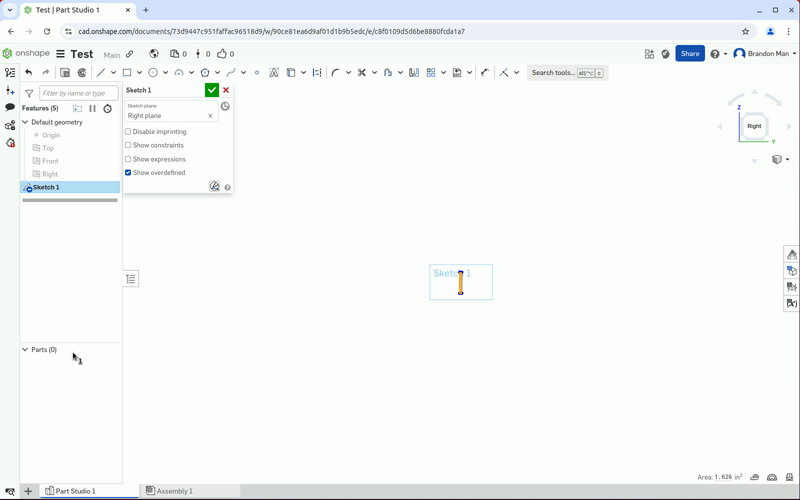
key(shift+y)
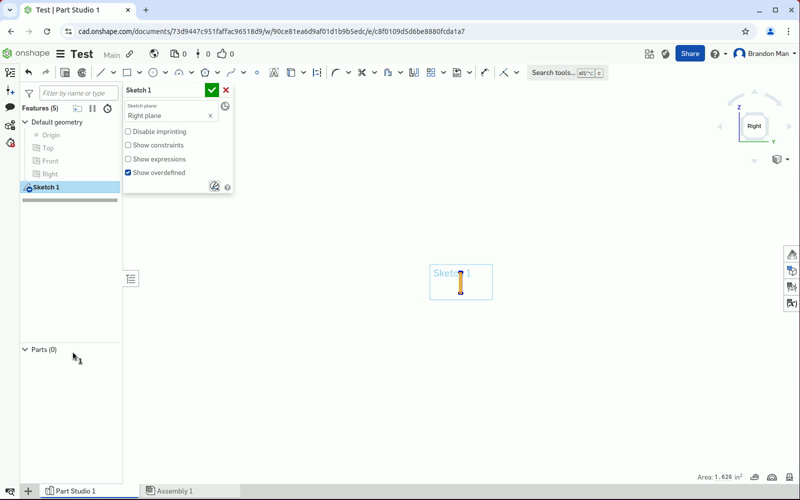
key(shift+e)
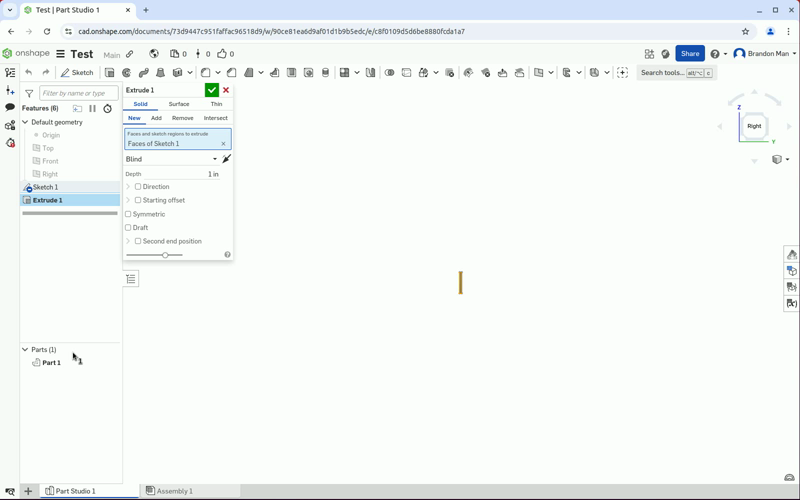
mouse_move(143, 106)
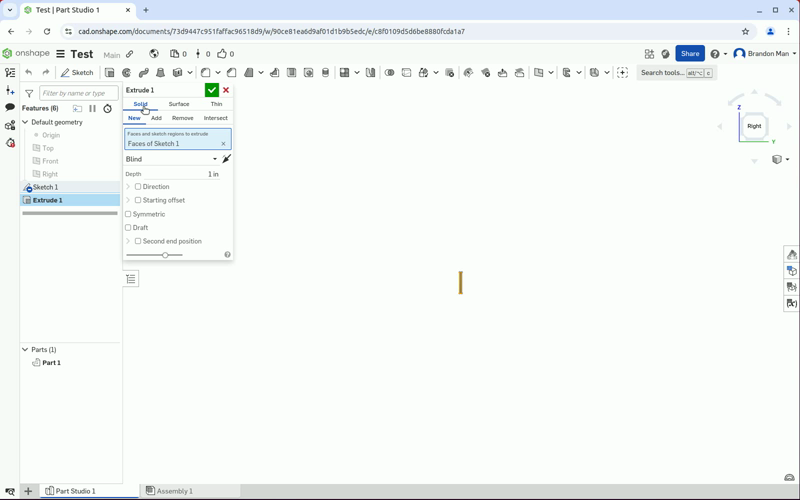
click(143, 106)
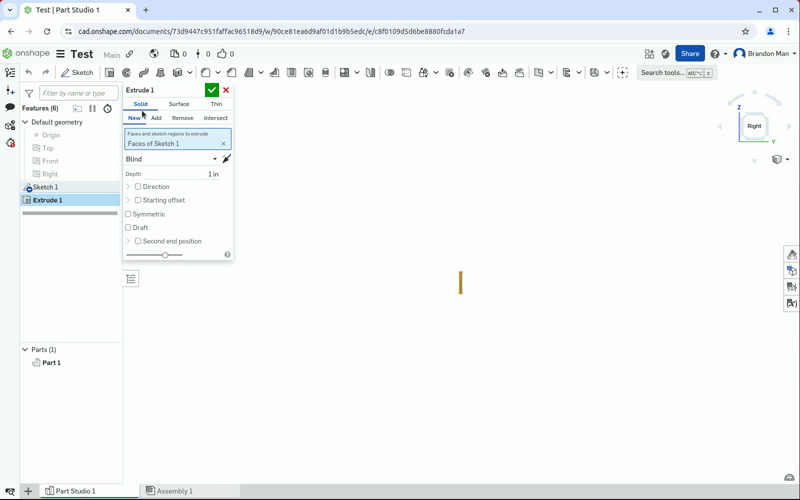
mouse_move(137, 120)
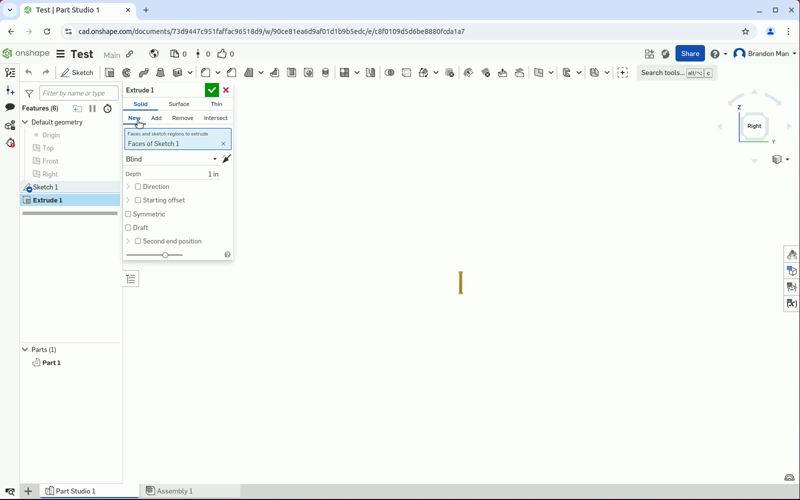
click(137, 120)
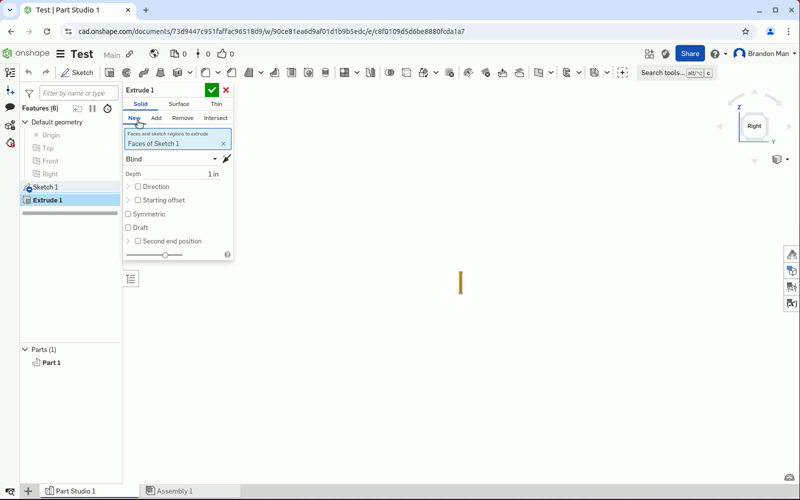
key(tab, 4)
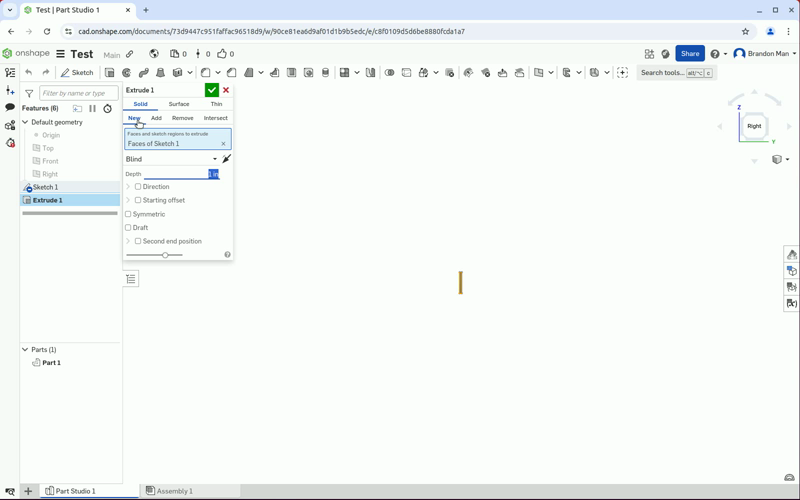
text(46.216)
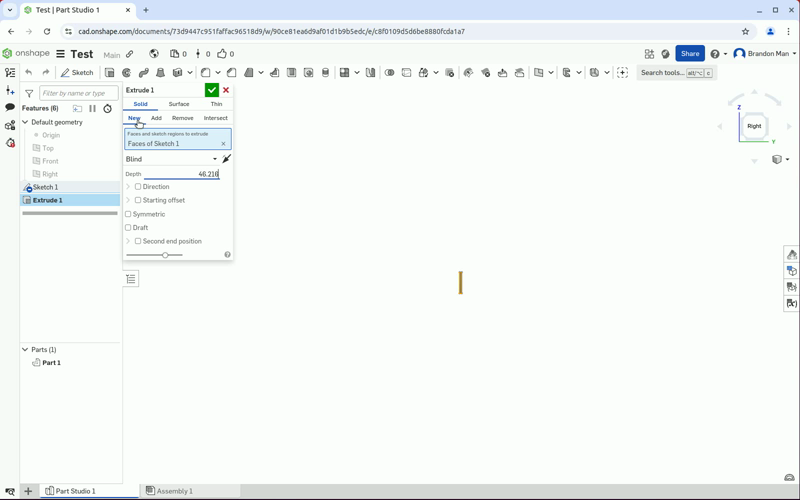
key(tab, 3)
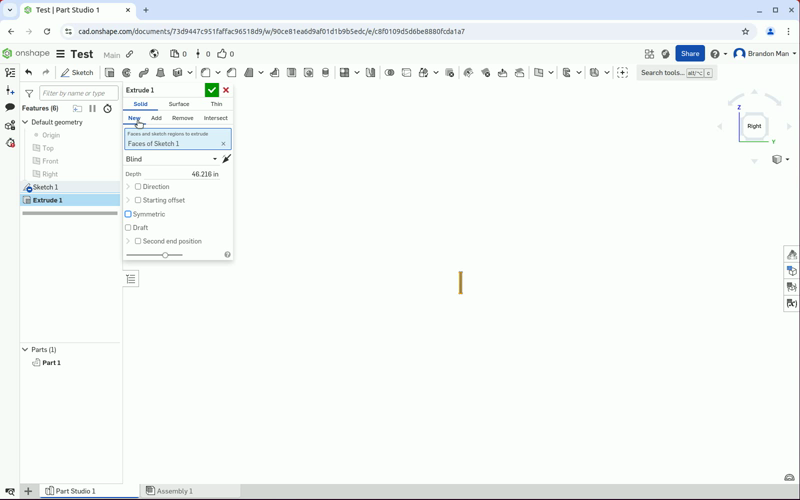
key(space)
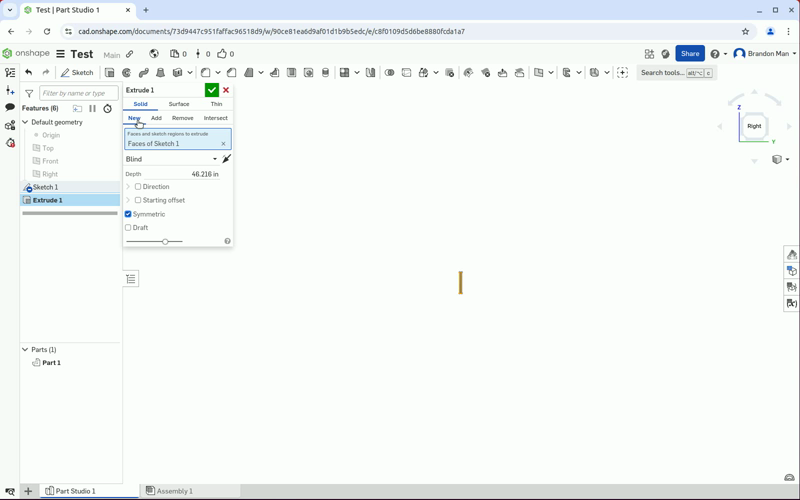
key(enter)
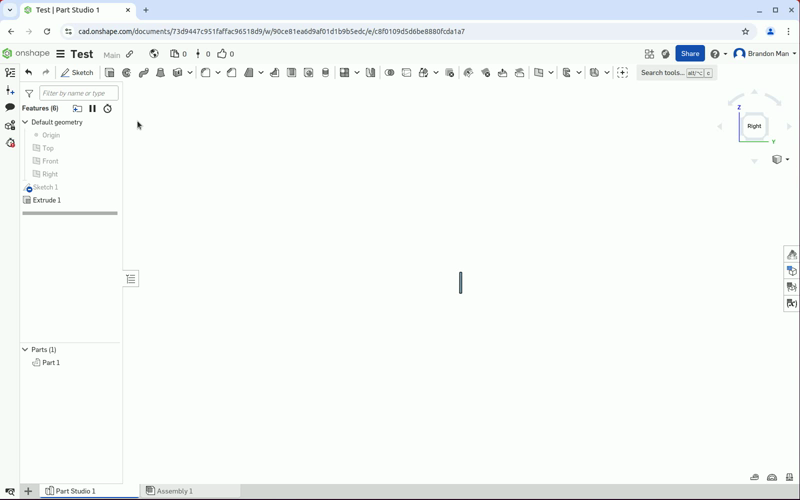
key(shift+h)
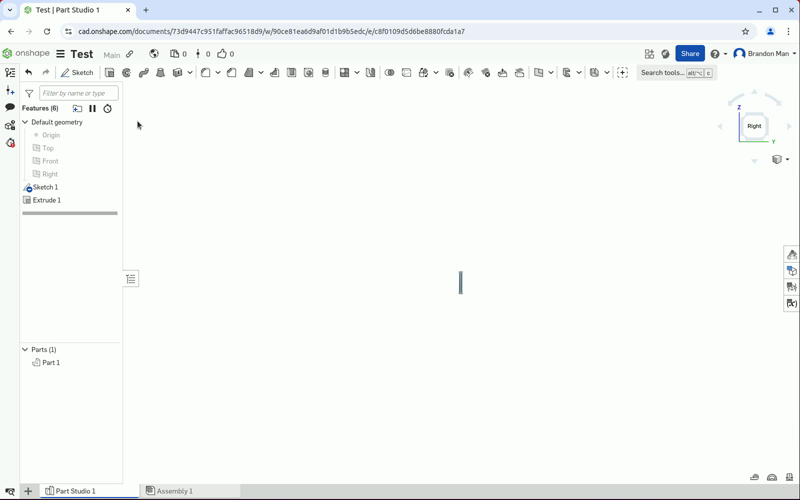
key(shift+h)
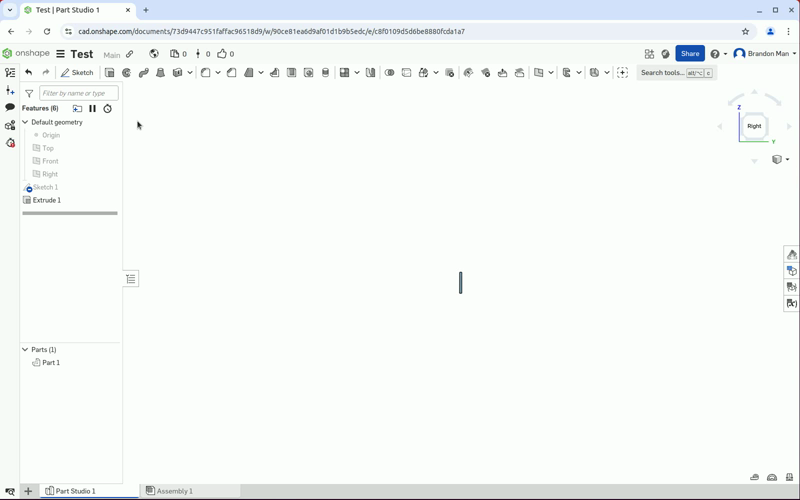
mouse_move(73, 189)
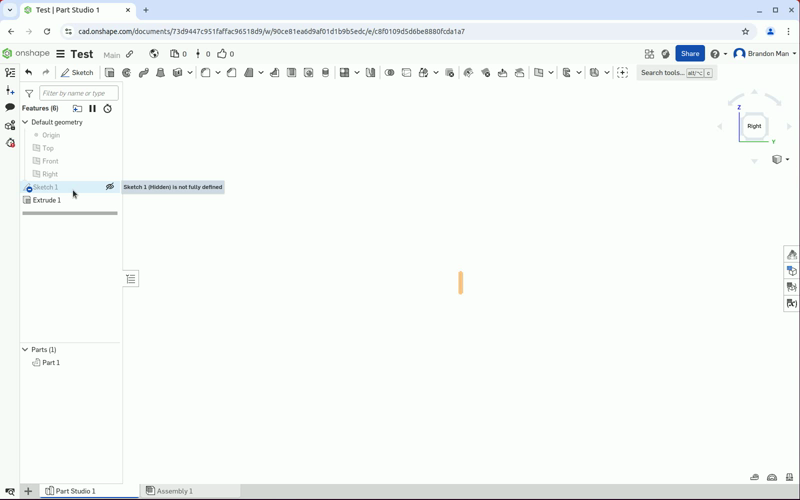
click(73, 189)
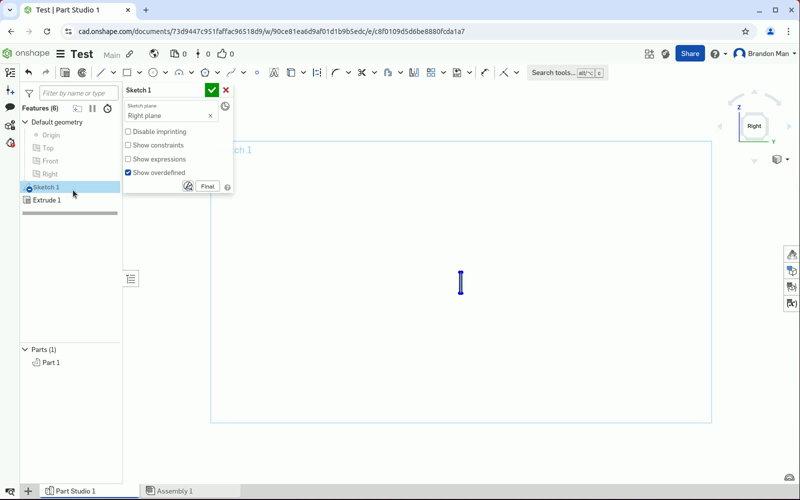
mouse_move(229, 92)
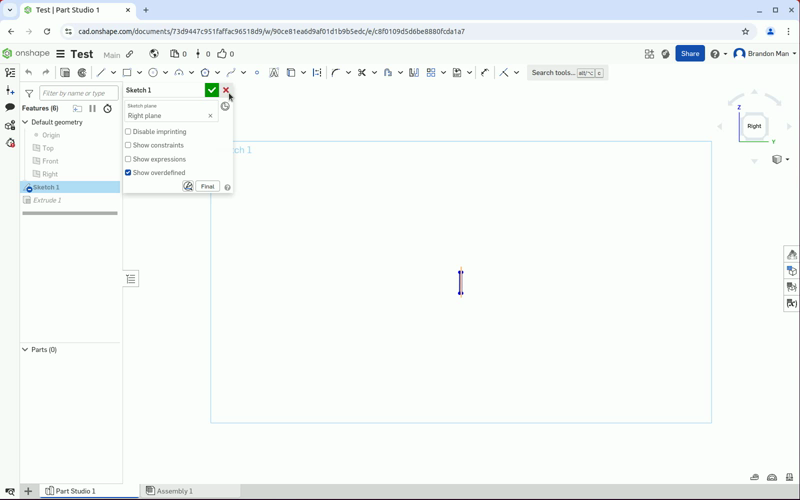
click(229, 92)
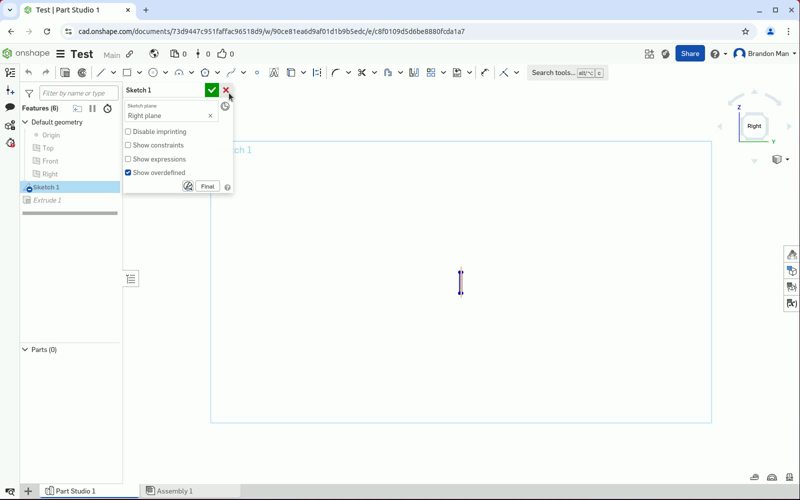
key(shift+s)
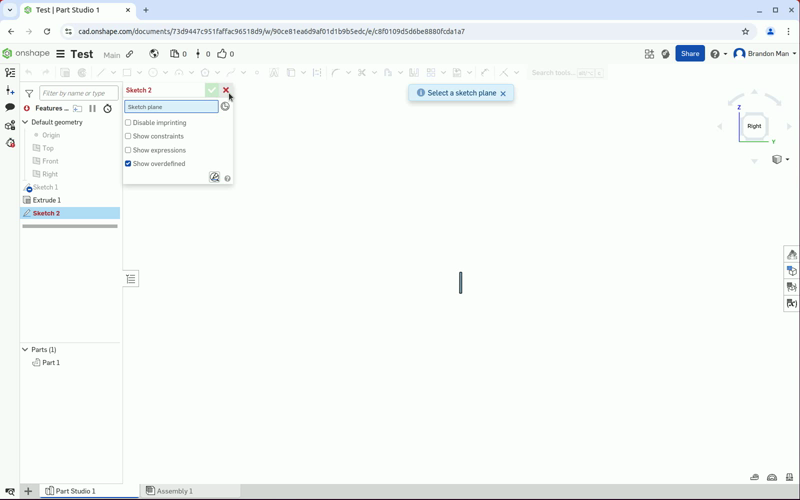
mouse_move(73, 176)
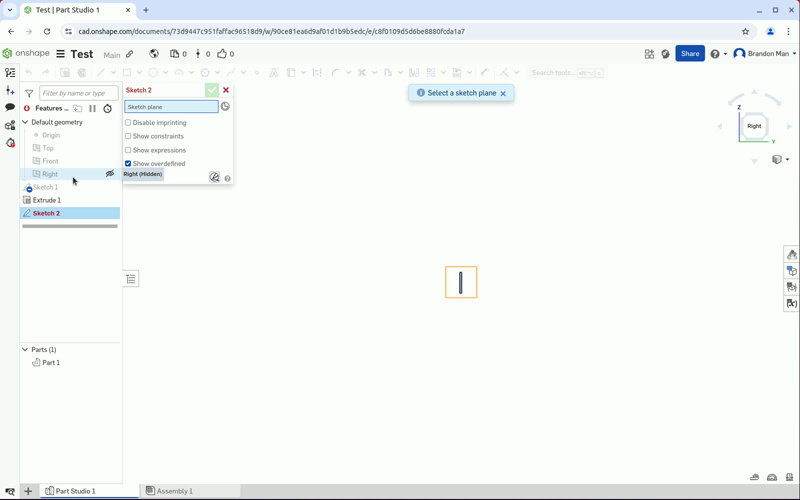
click(73, 176)
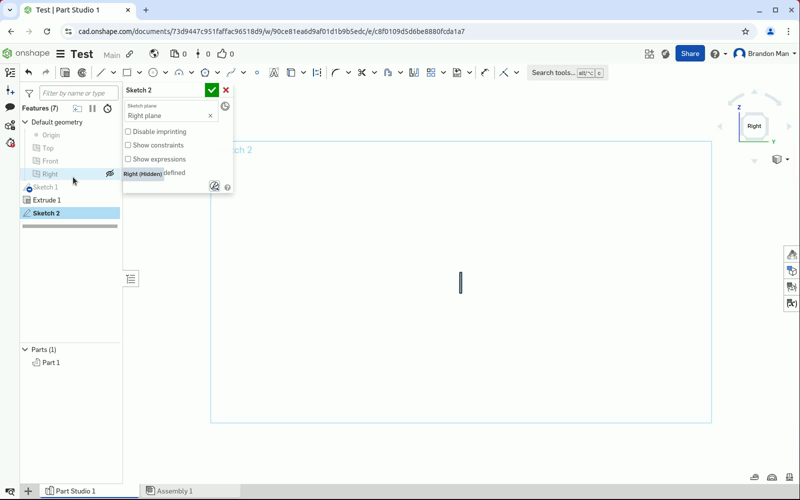
mouse_move(73, 352)
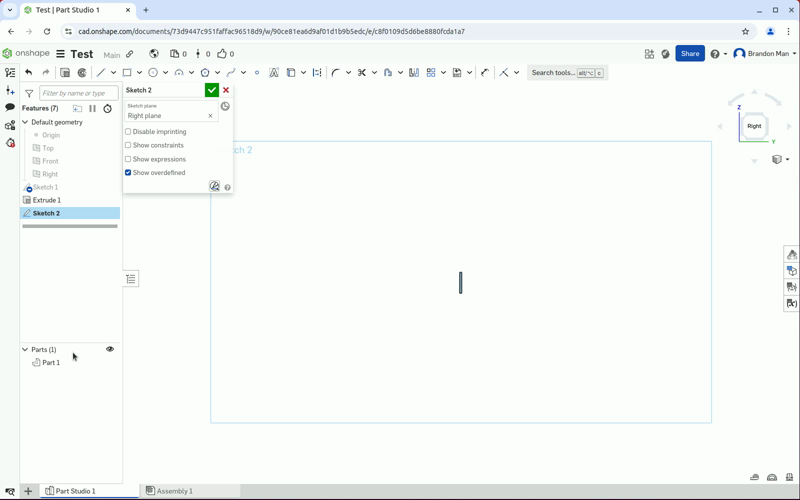
key(y)
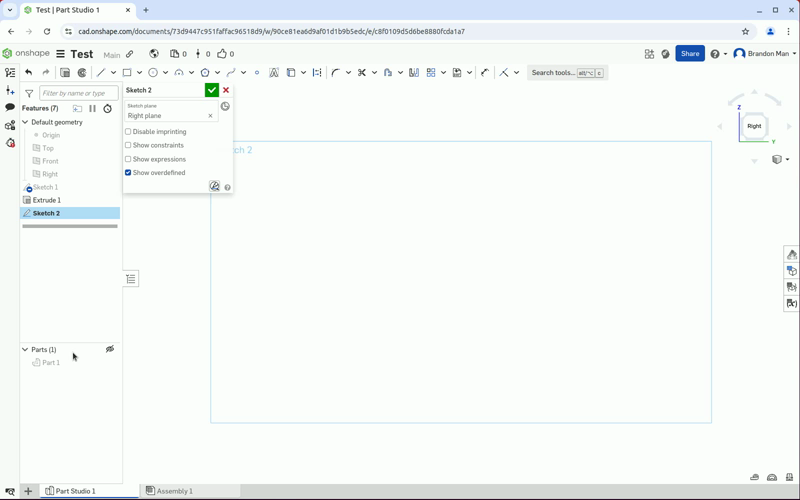
key(l)
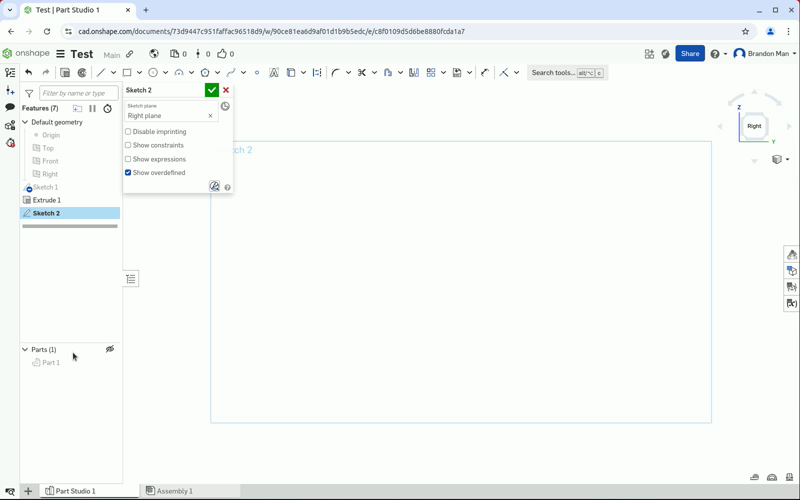
key_down(shift)
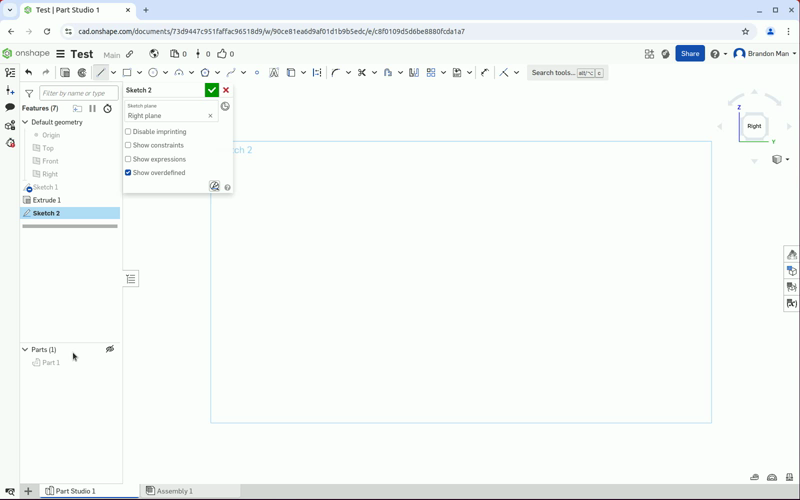
mouse_move(459, 293)
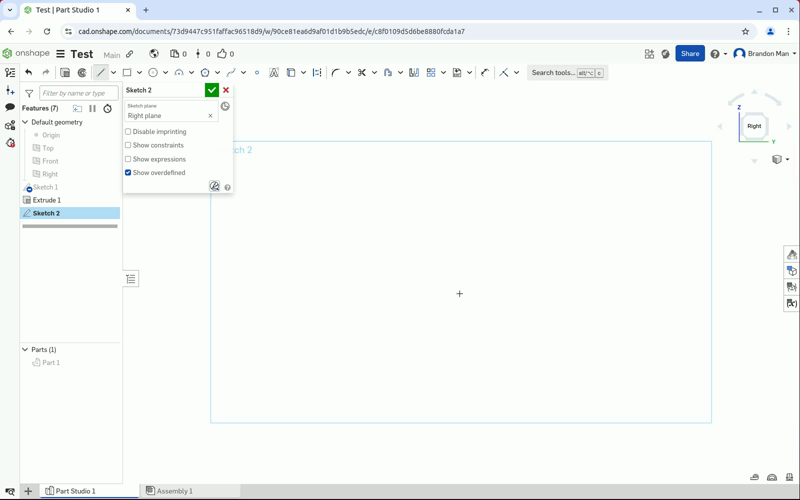
click(459, 293)
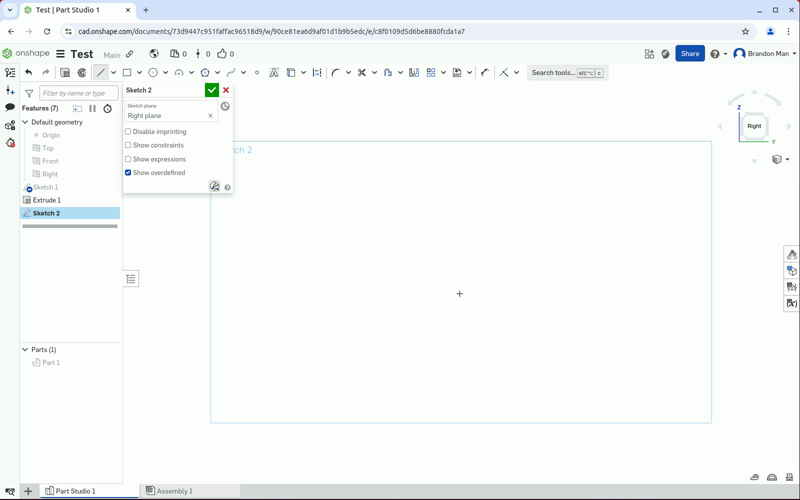
key_up(shift)
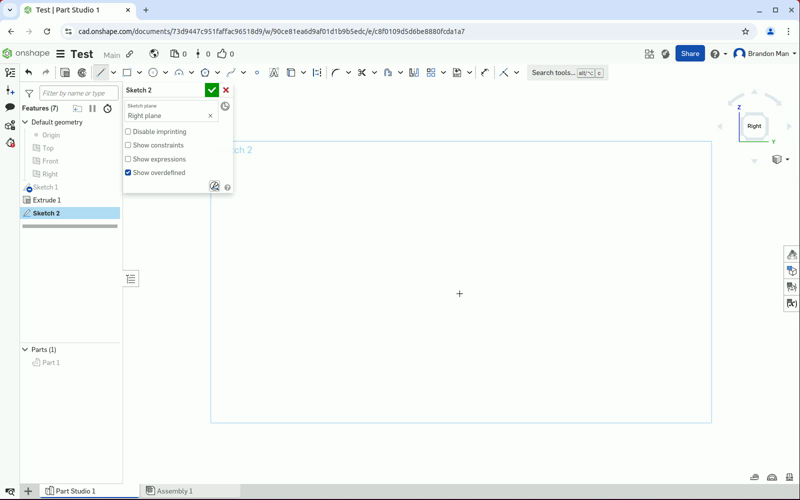
key_down(shift)
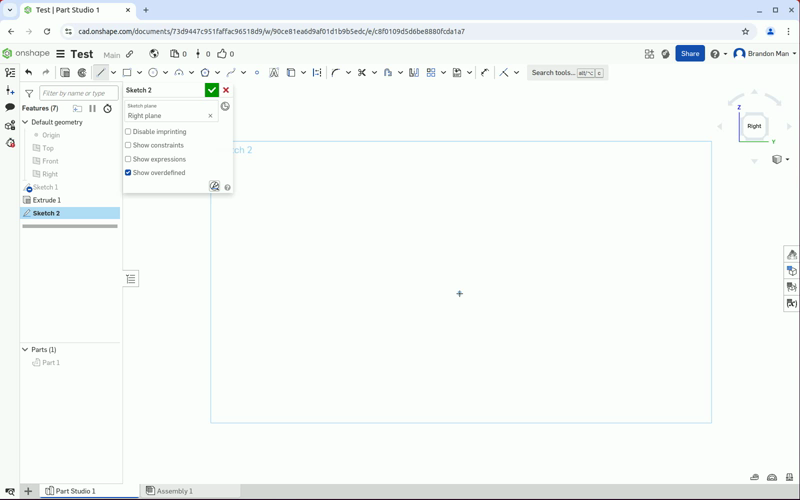
mouse_move(489, 293)
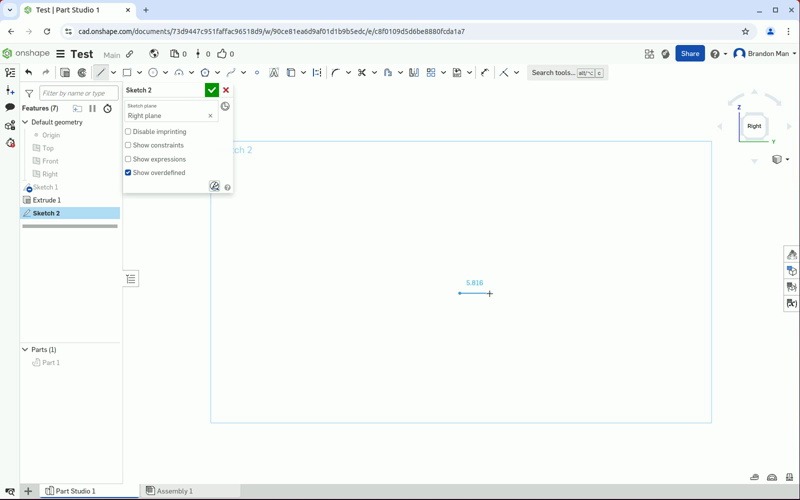
mouse_move(461, 293)
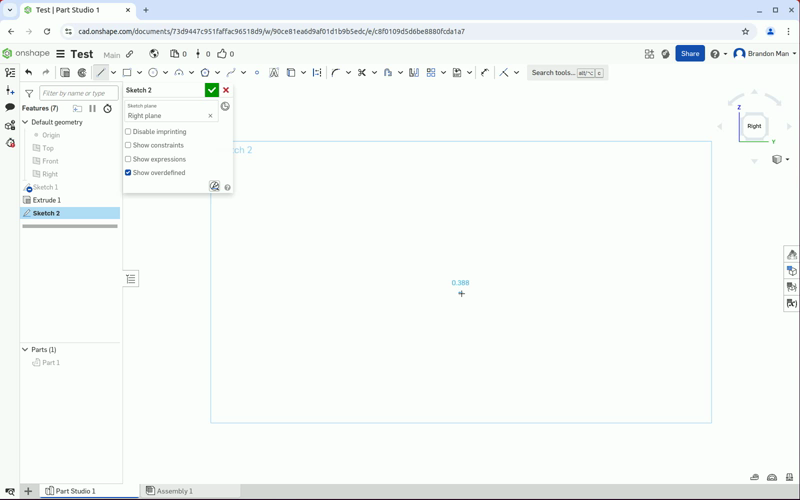
scroll(6)
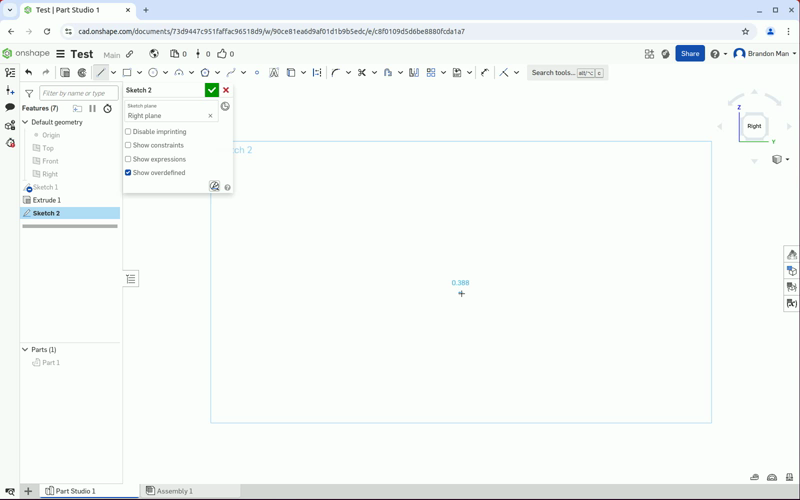
scroll(6)
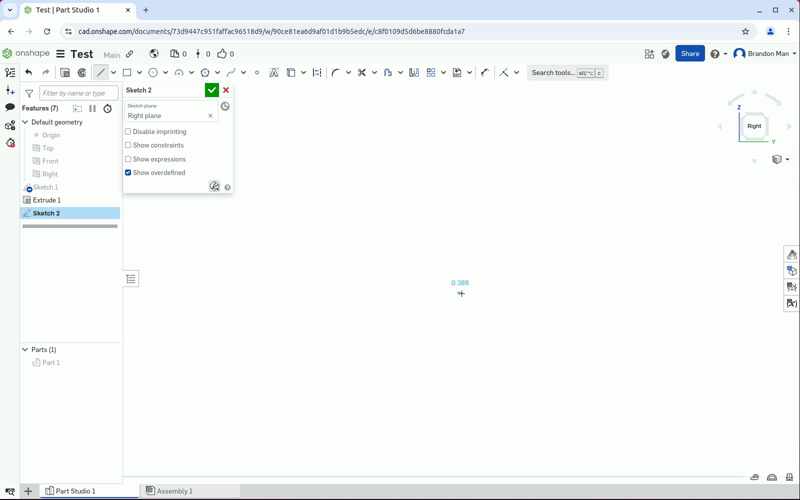
scroll(6)
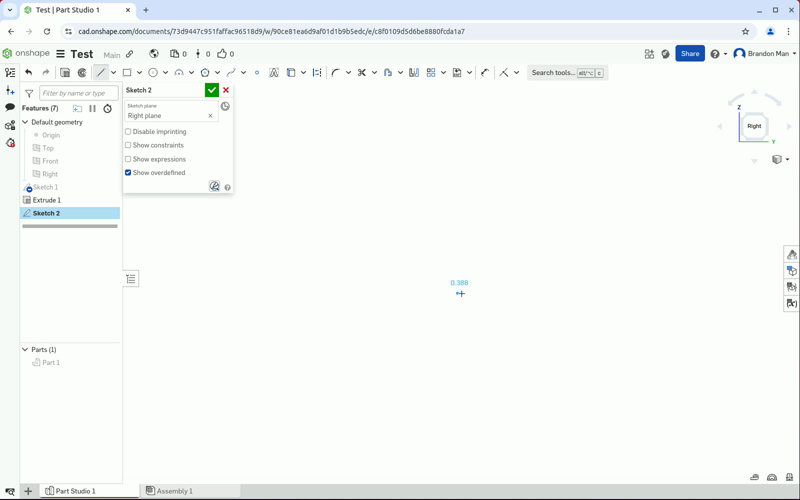
scroll(6)
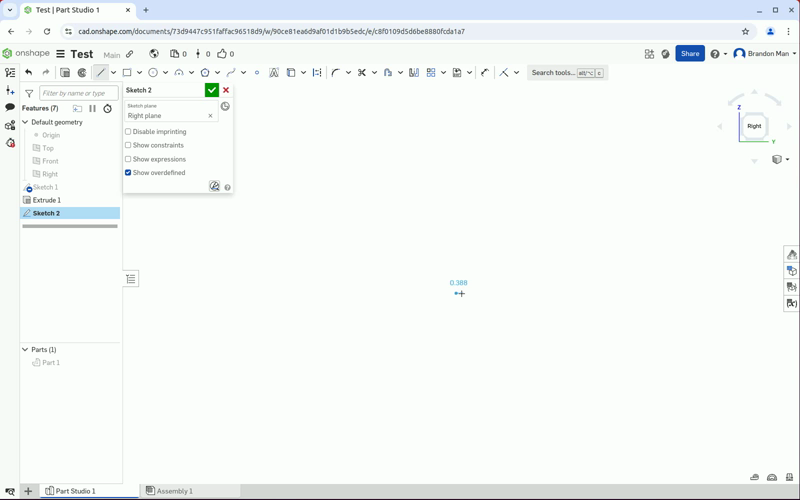
scroll(6)
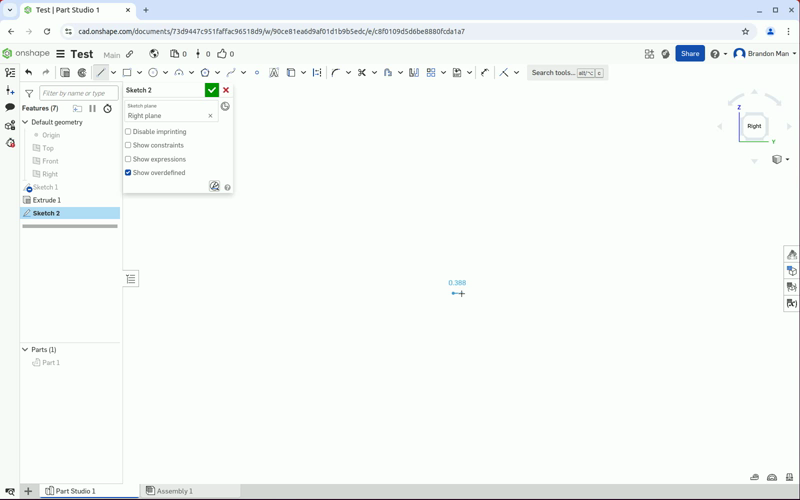
scroll(6)
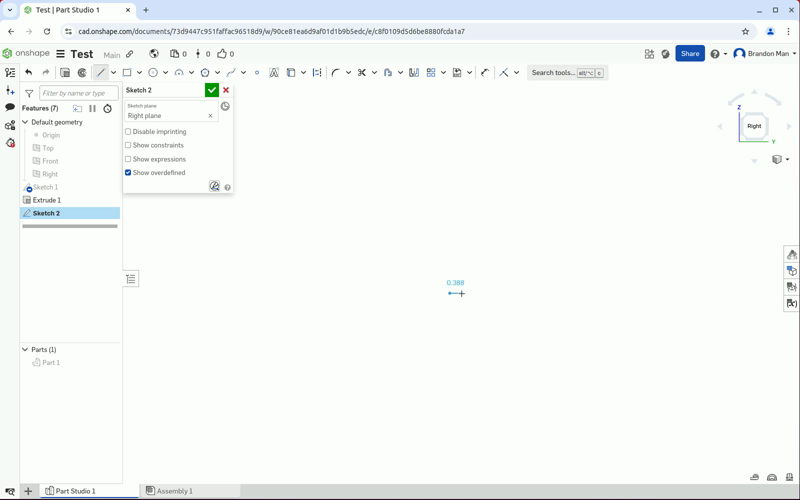
scroll(6)
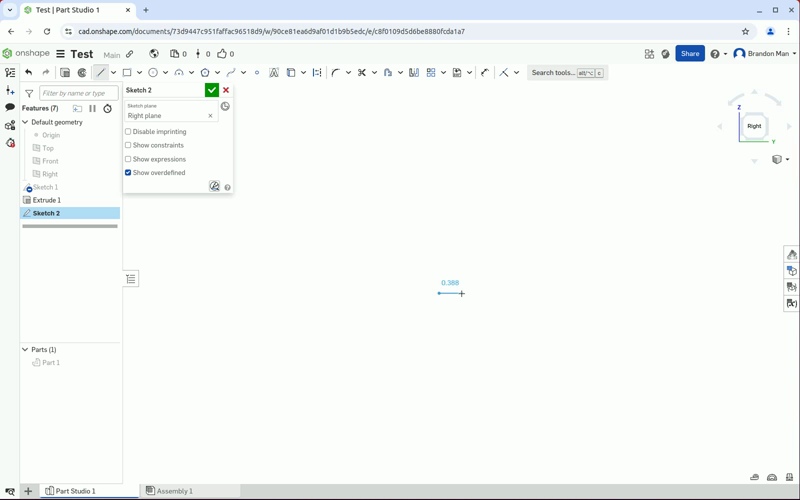
click(461, 293)
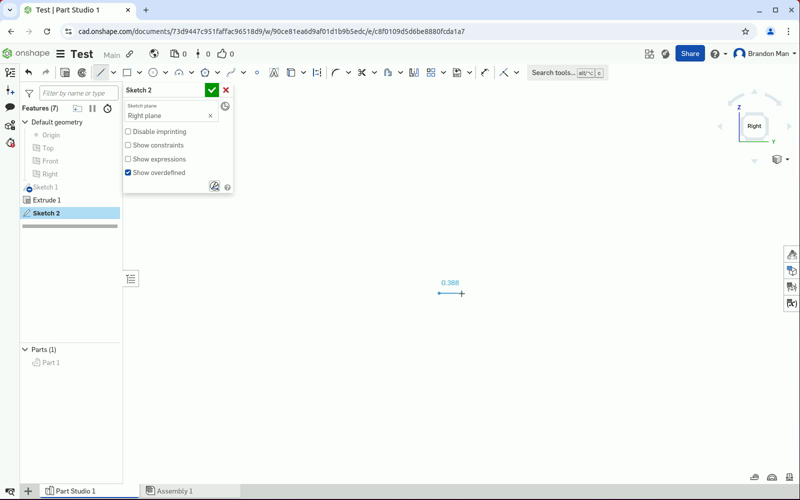
scroll(-6)
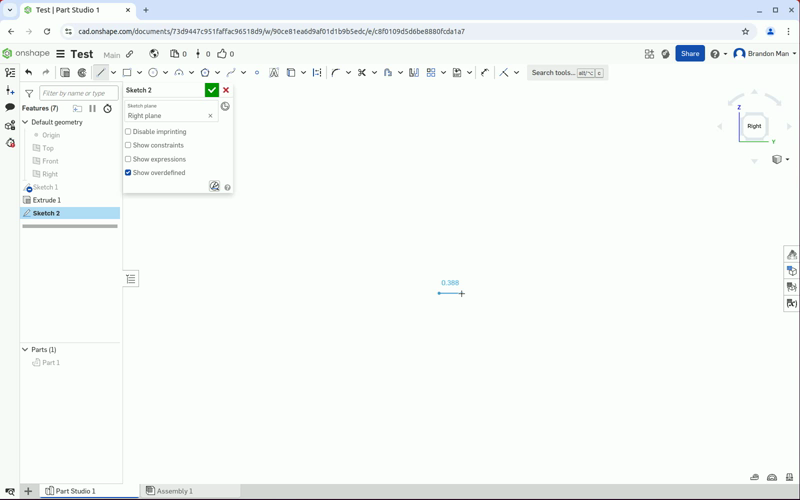
scroll(-6)
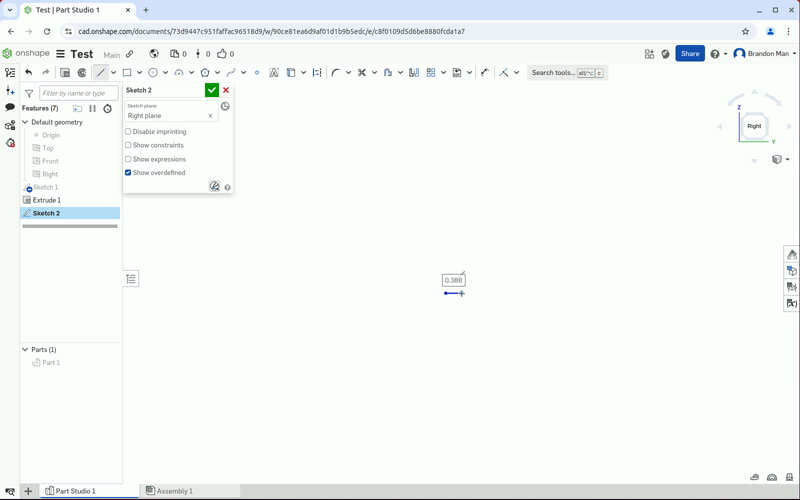
scroll(-6)
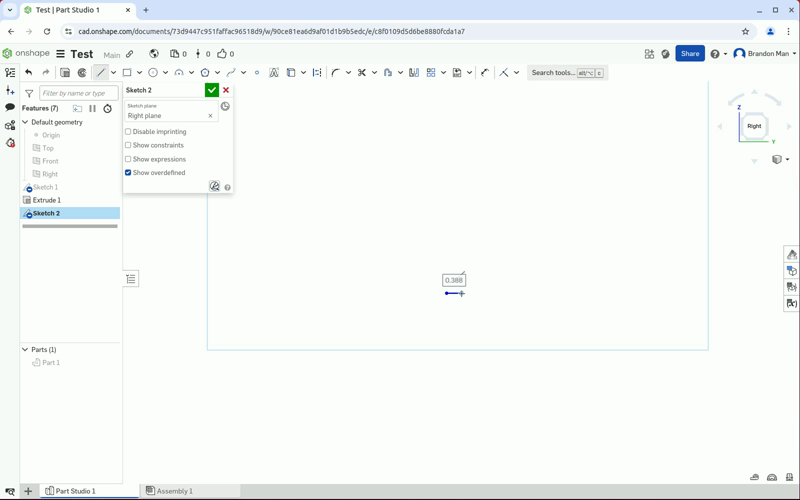
scroll(-6)
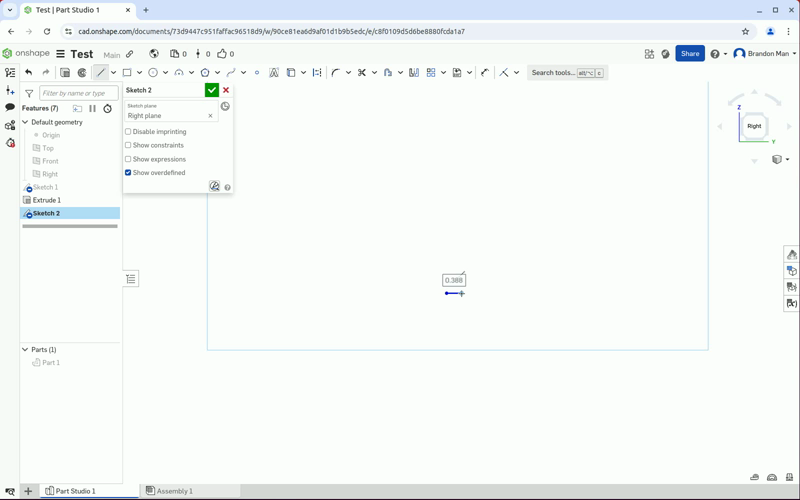
scroll(-6)
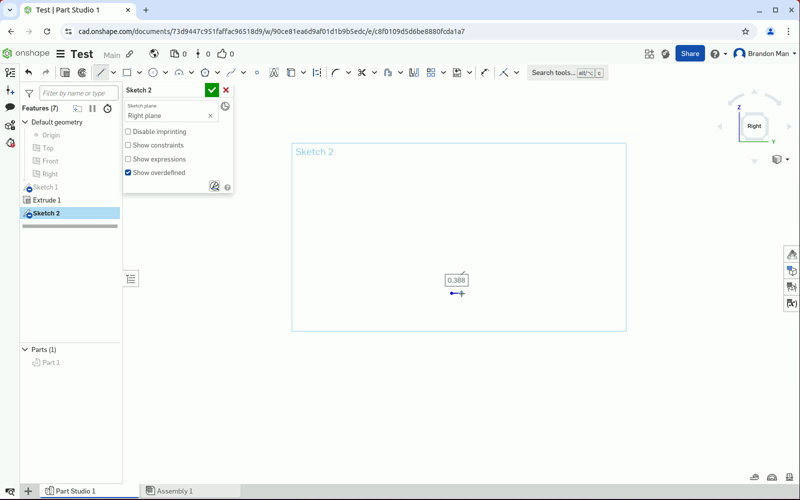
scroll(-6)
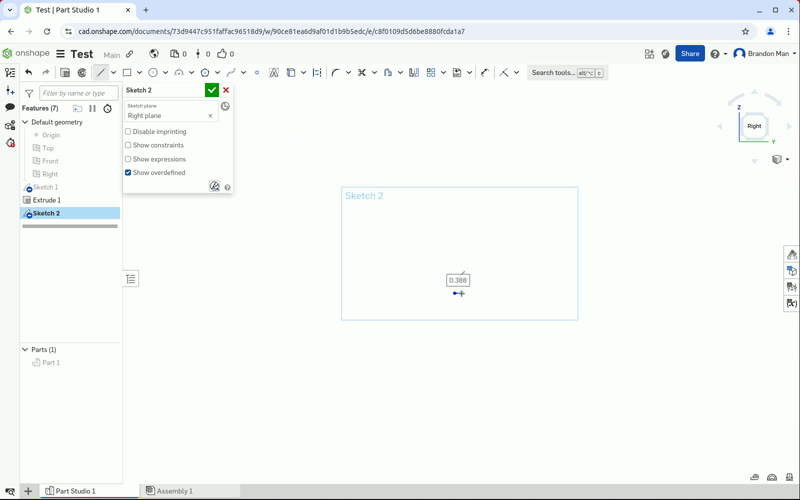
scroll(-6)
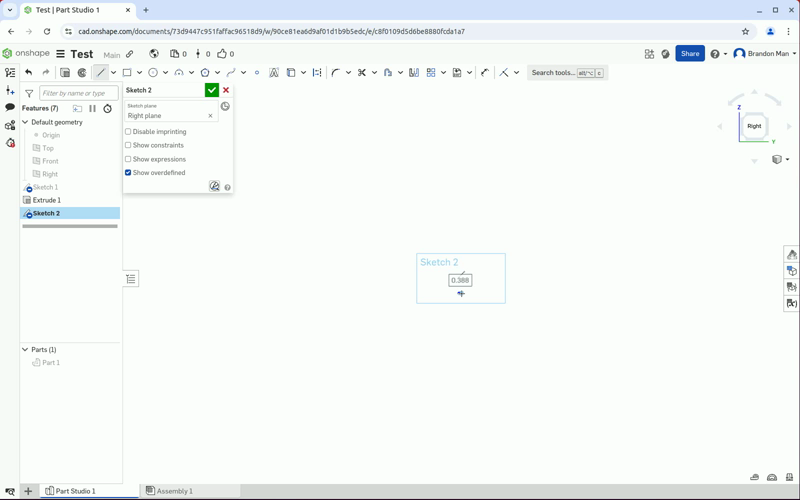
key_up(shift)
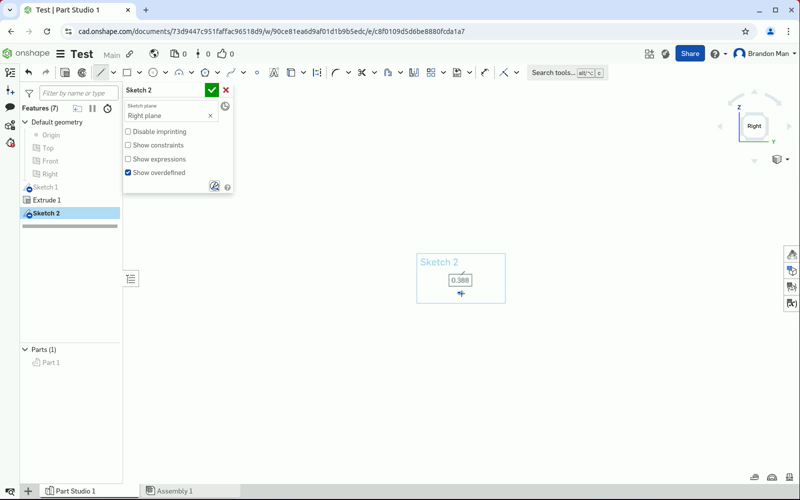
key_down(shift)
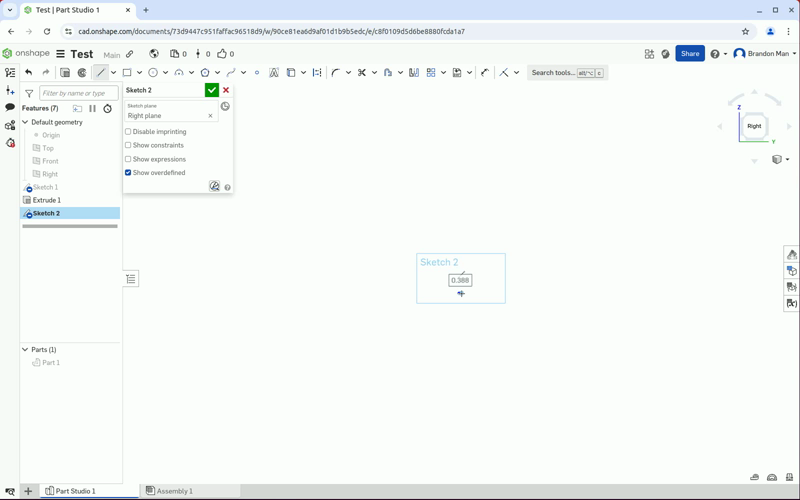
mouse_move(491, 293)
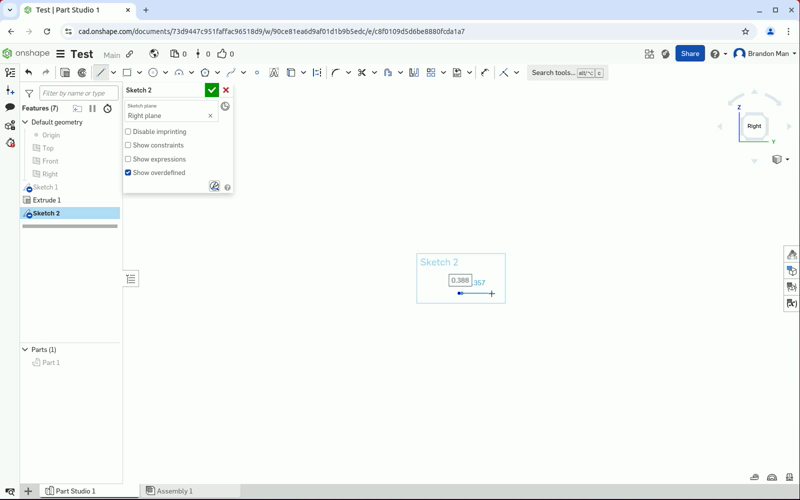
mouse_move(461, 272)
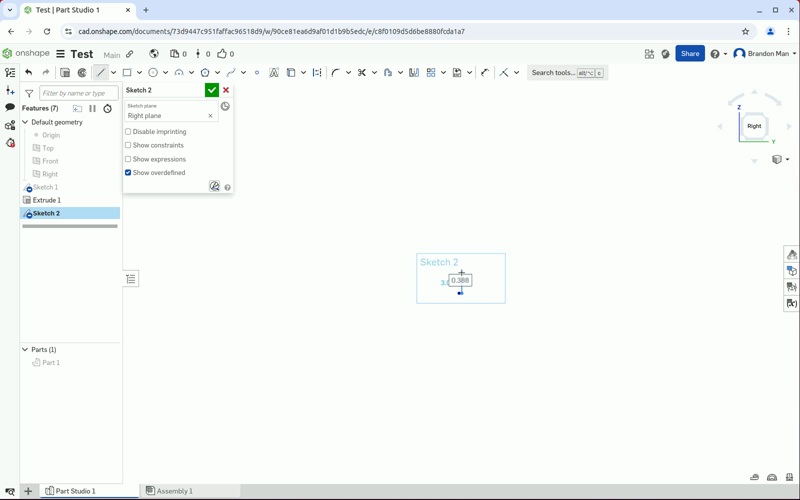
click(461, 272)
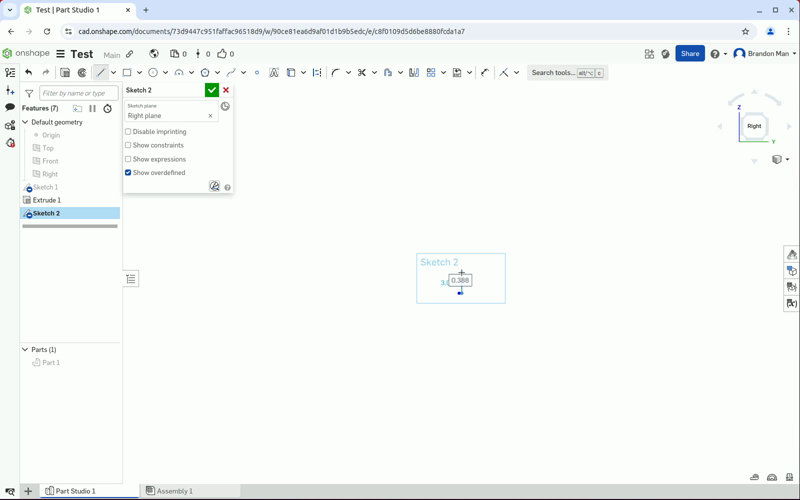
key_up(shift)
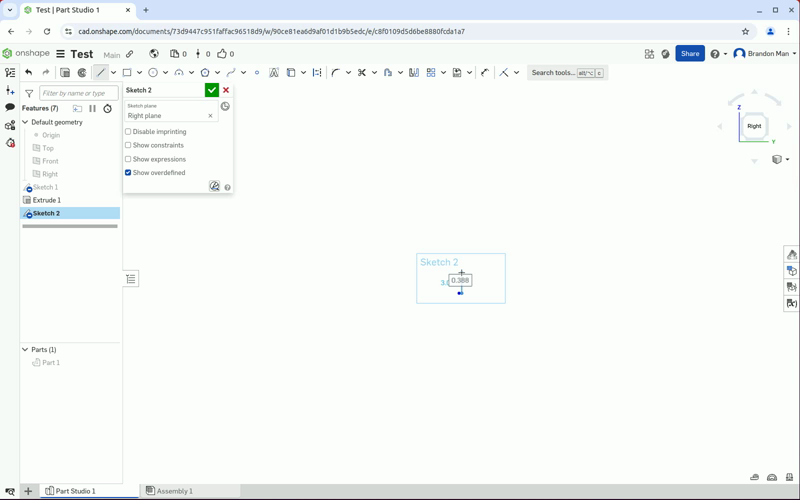
key_down(shift)
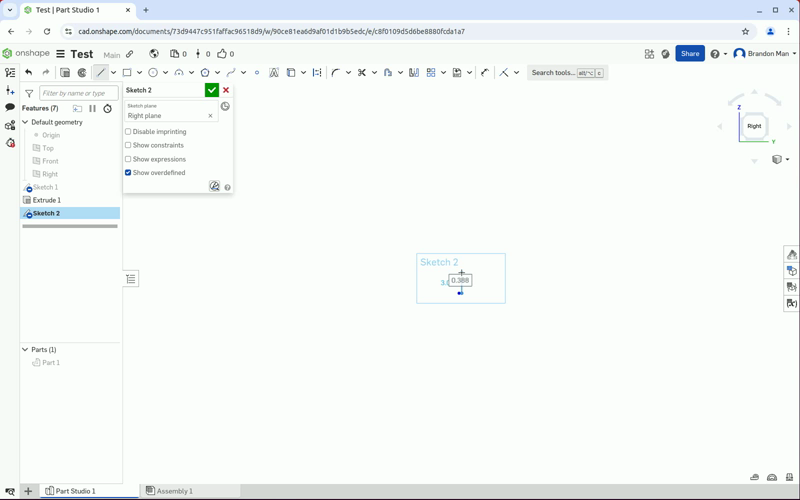
mouse_move(491, 272)
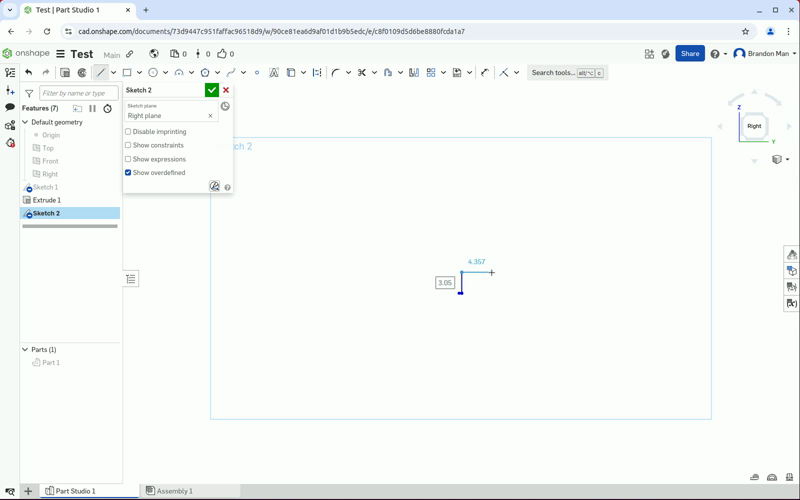
mouse_move(459, 272)
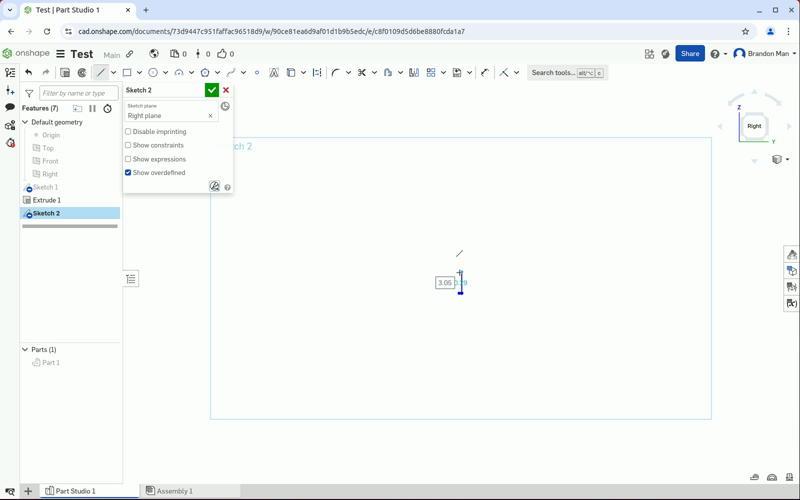
scroll(6)
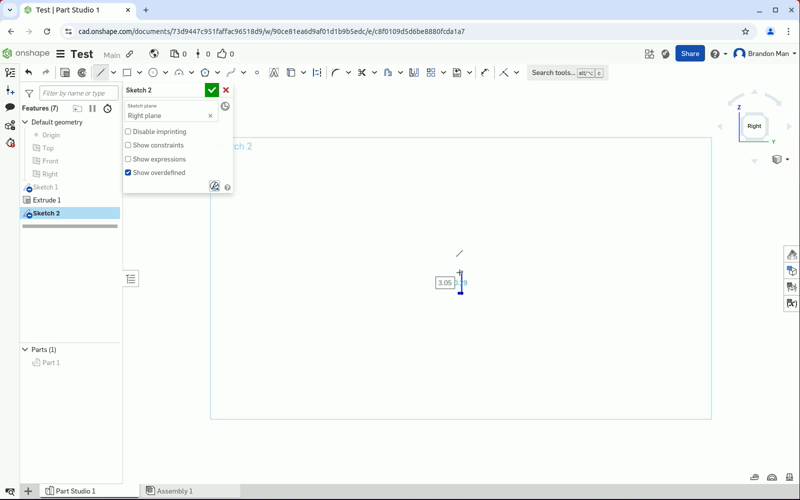
scroll(6)
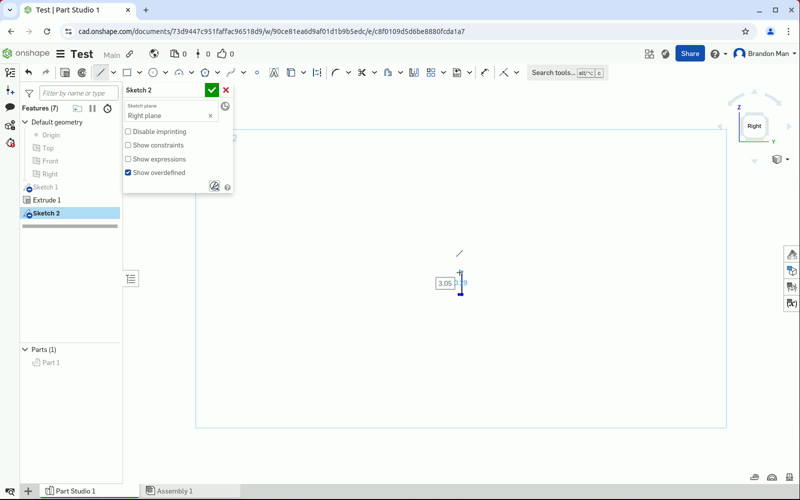
scroll(6)
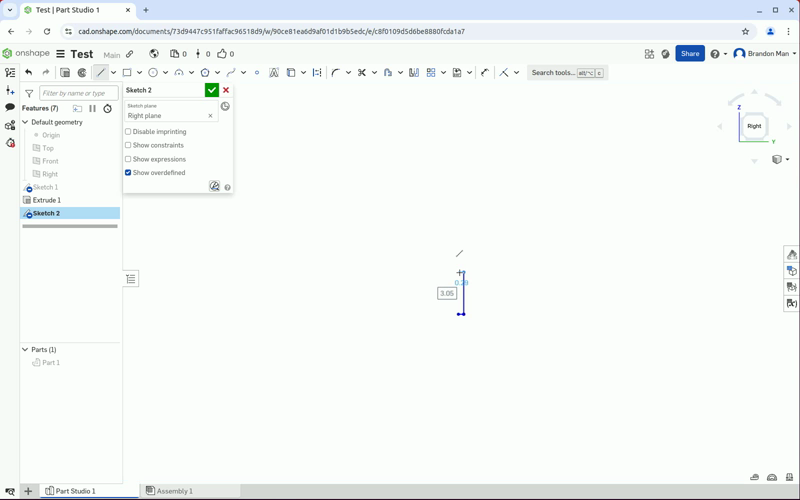
scroll(6)
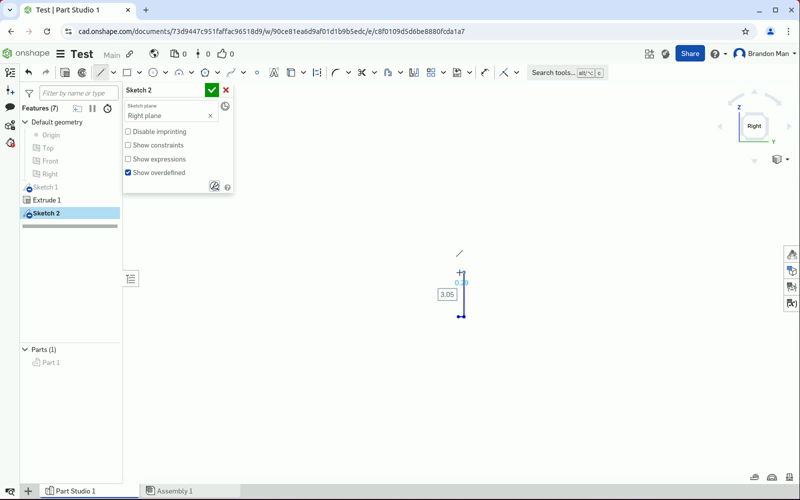
scroll(6)
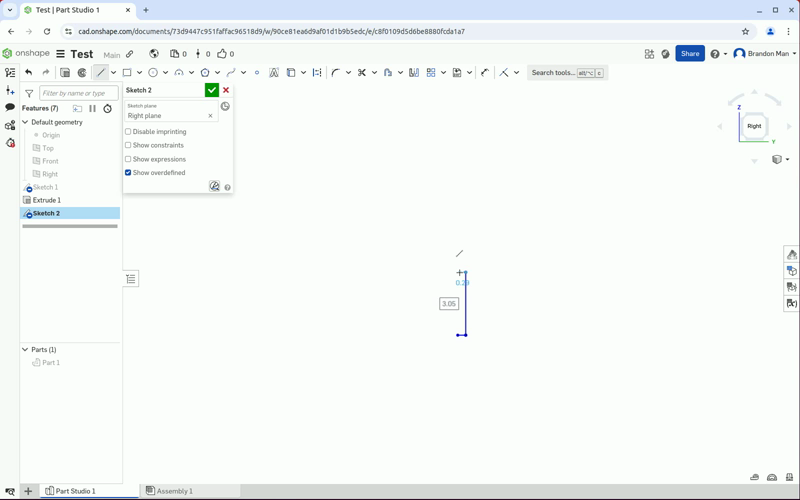
scroll(6)
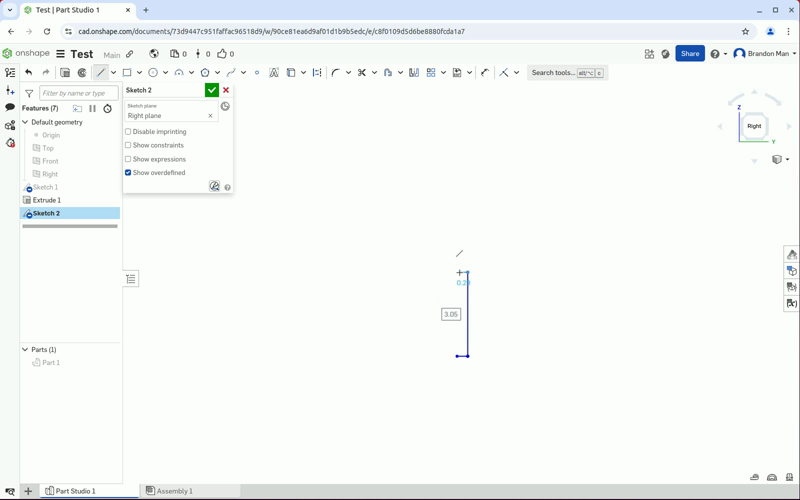
scroll(6)
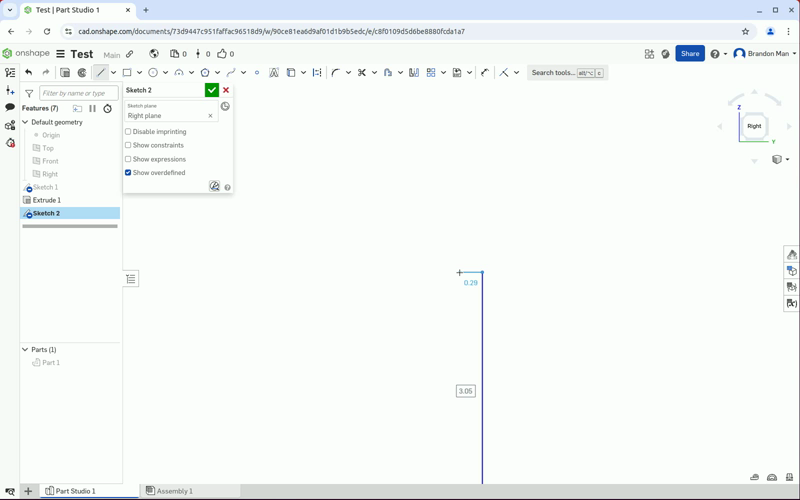
click(459, 272)
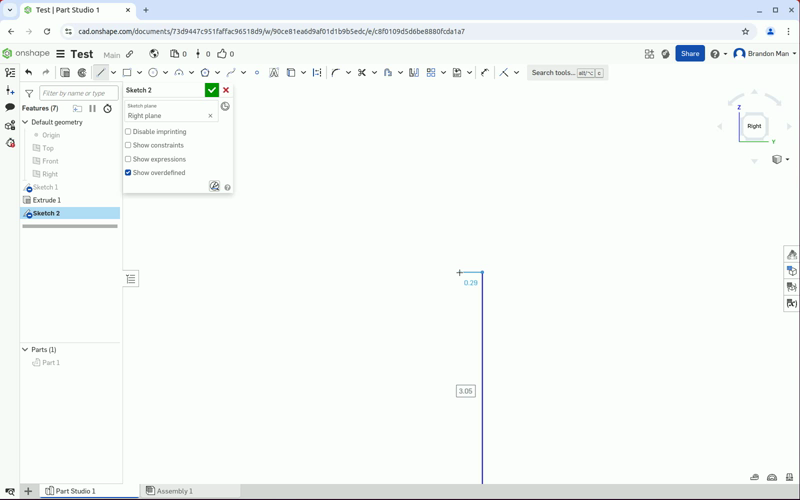
scroll(-6)
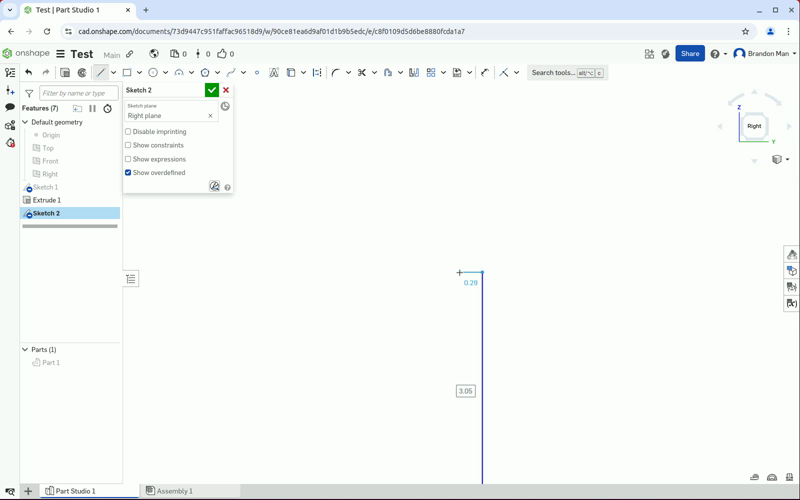
scroll(-6)
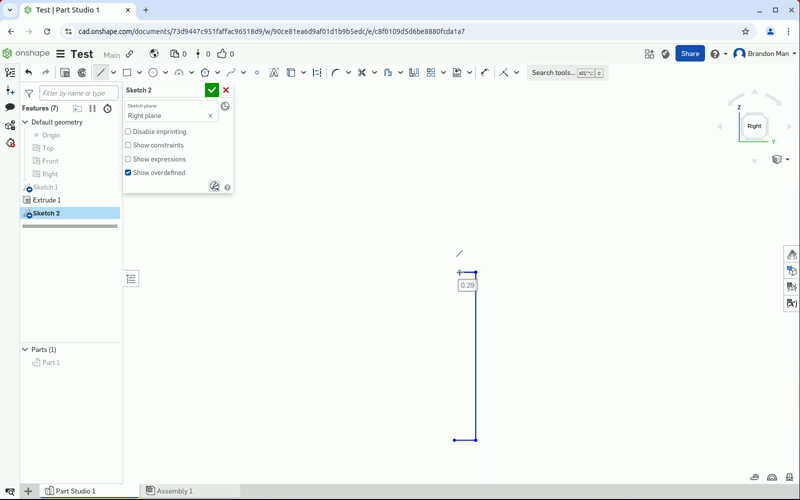
scroll(-6)
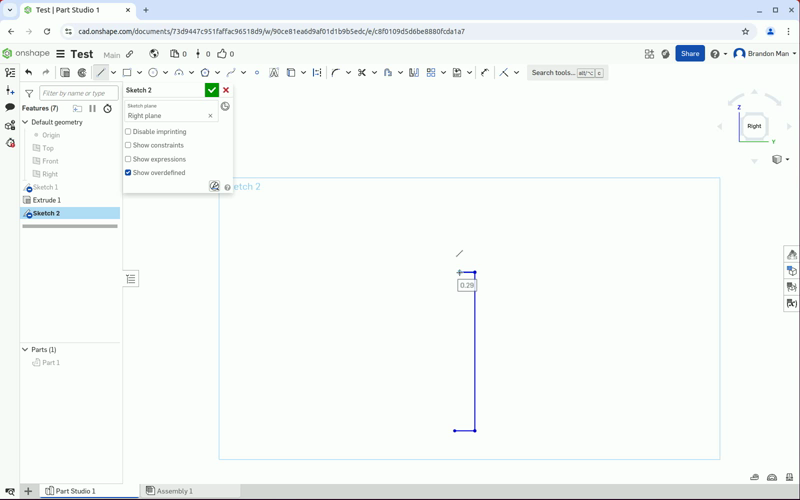
scroll(-6)
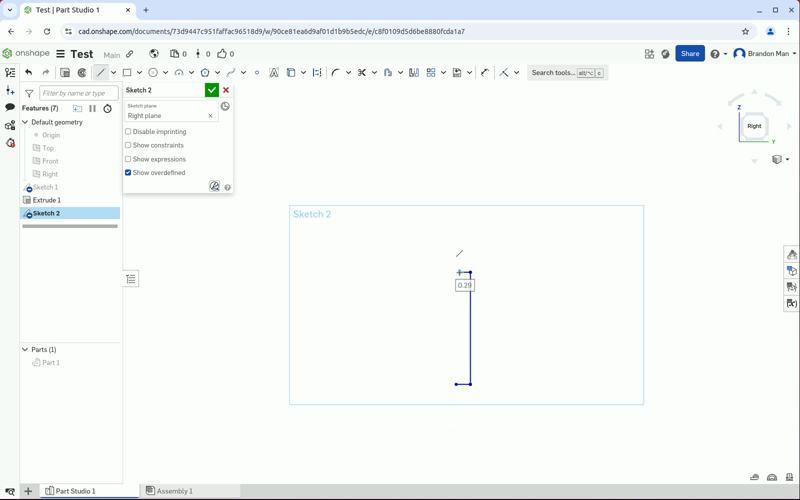
scroll(-6)
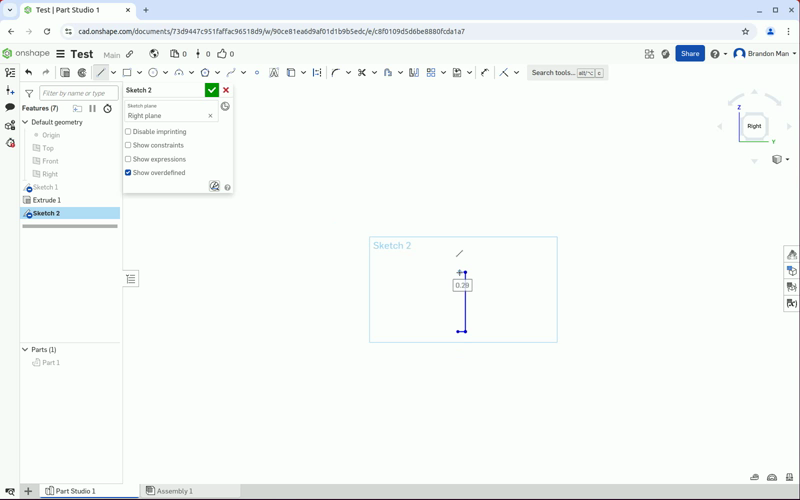
scroll(-6)
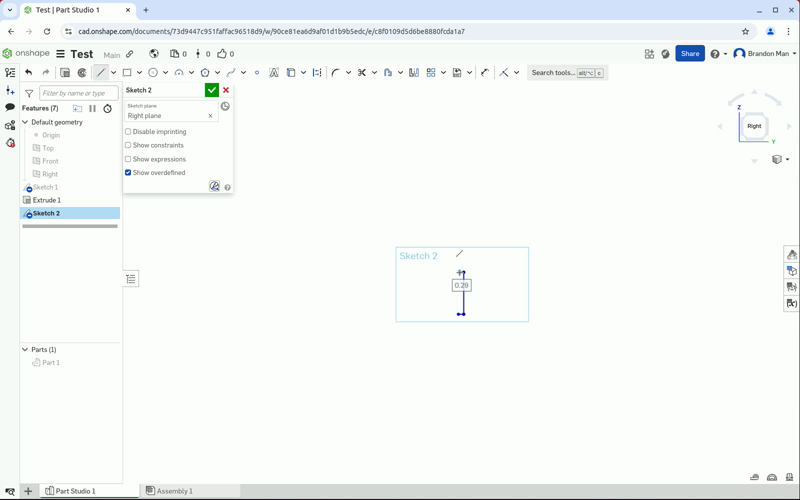
scroll(-6)
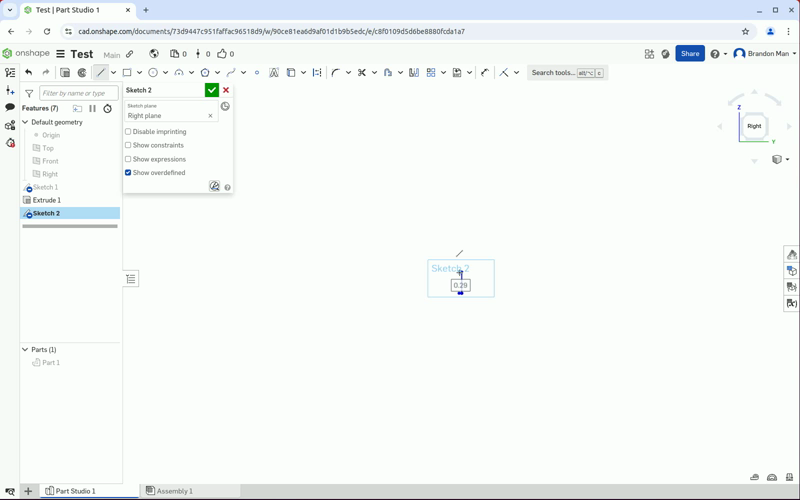
key_up(shift)
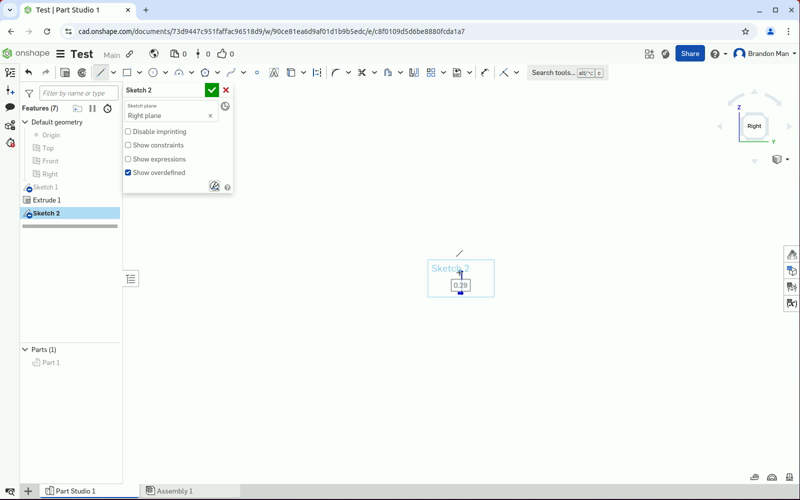
mouse_move(489, 272)
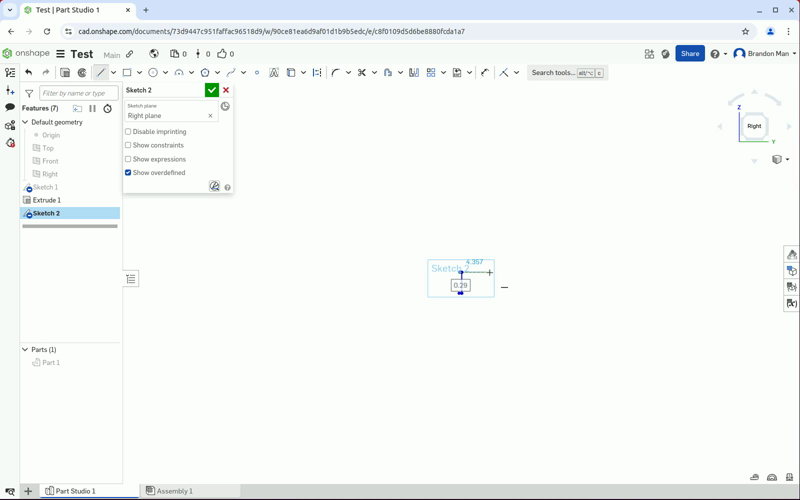
key_down(shift)
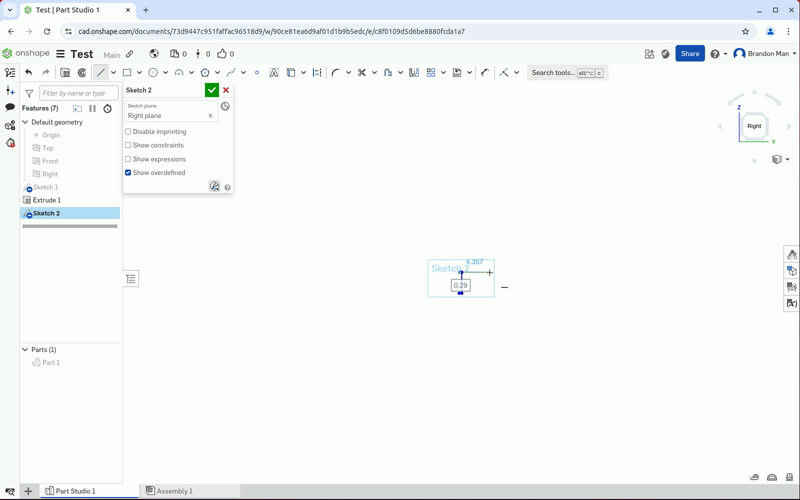
mouse_move(459, 293)
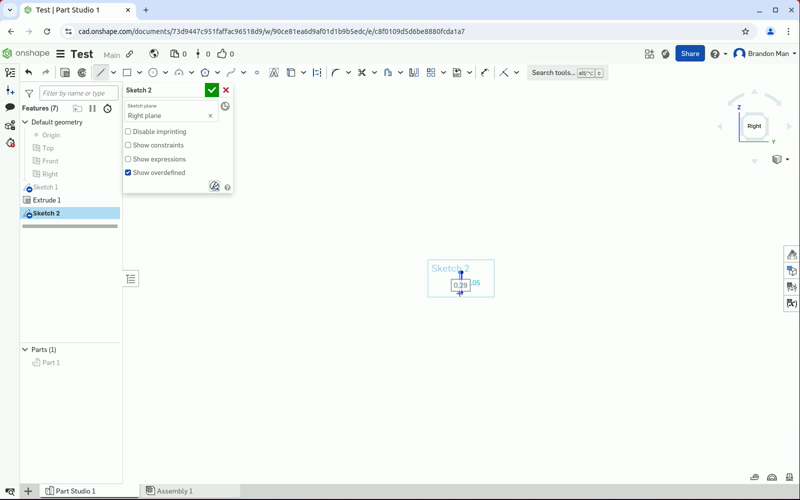
scroll(6)
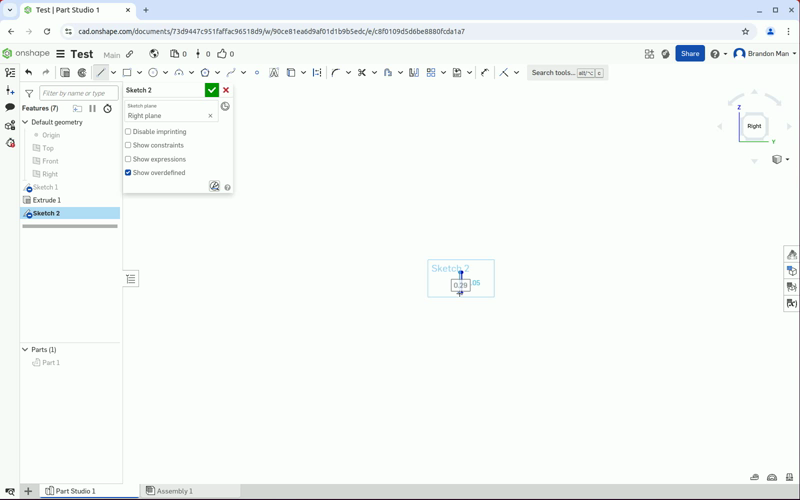
scroll(6)
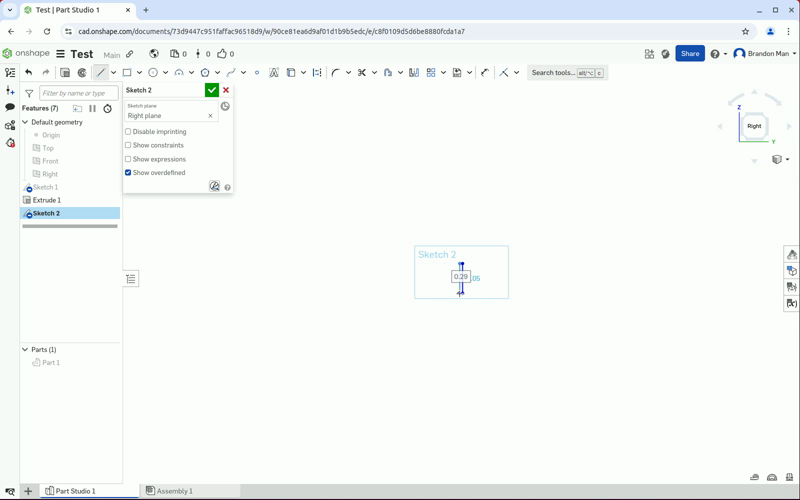
scroll(6)
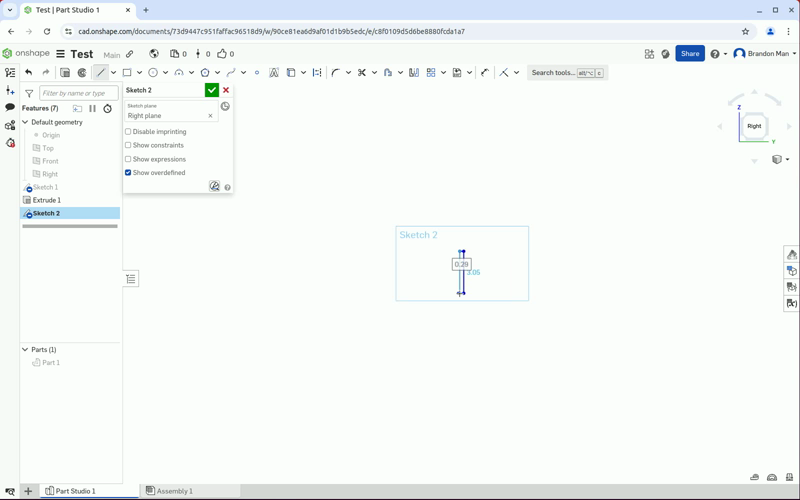
scroll(6)
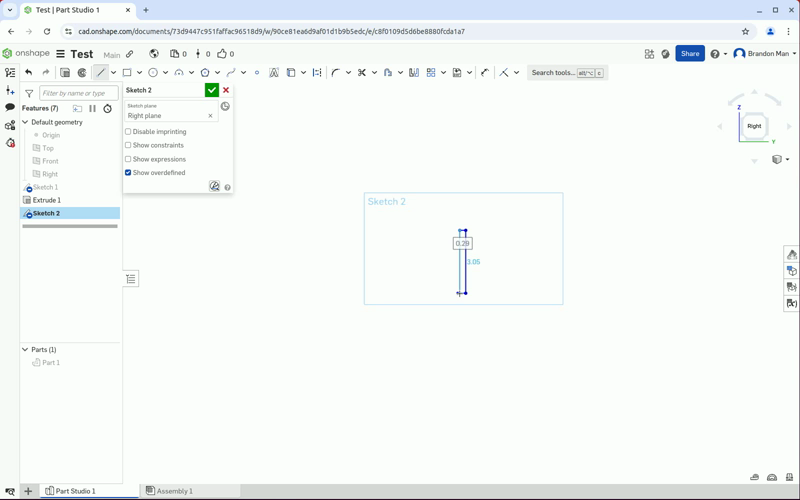
scroll(6)
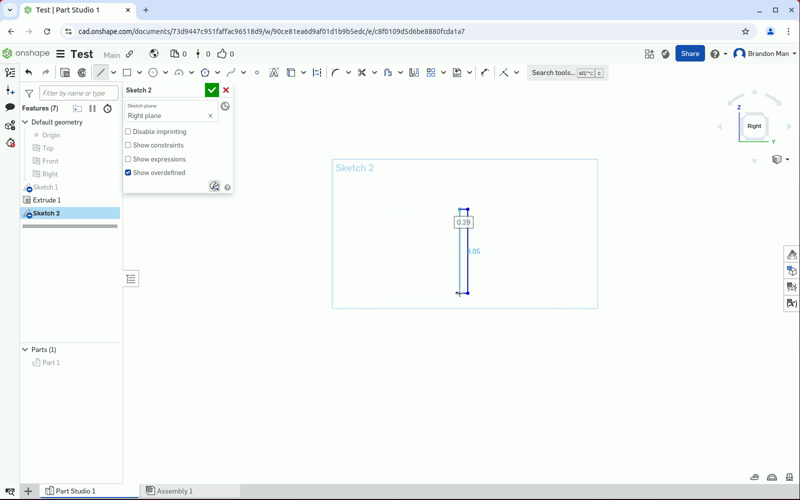
scroll(6)
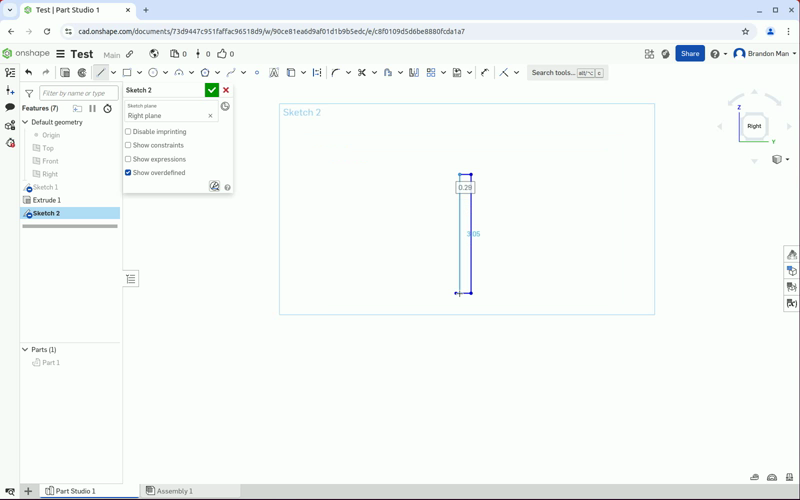
scroll(6)
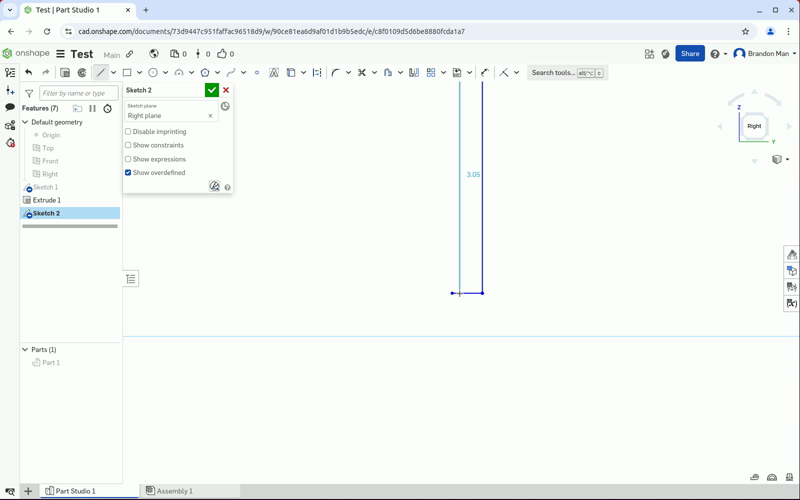
key_up(shift)
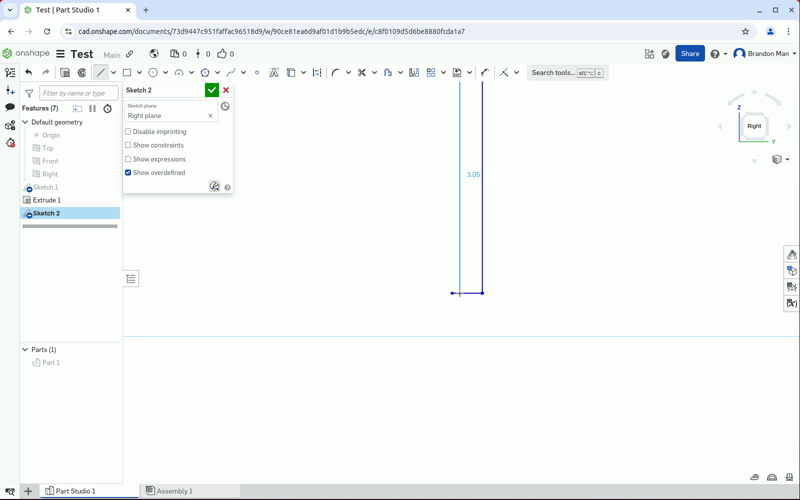
click(459, 293)
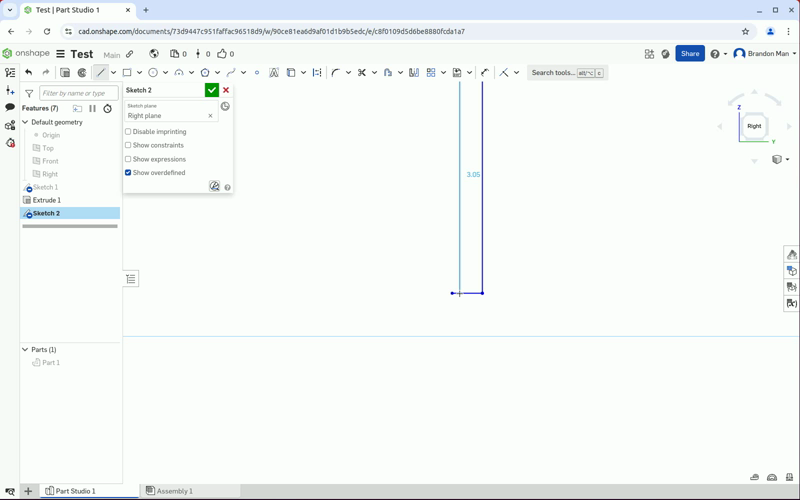
scroll(-6)
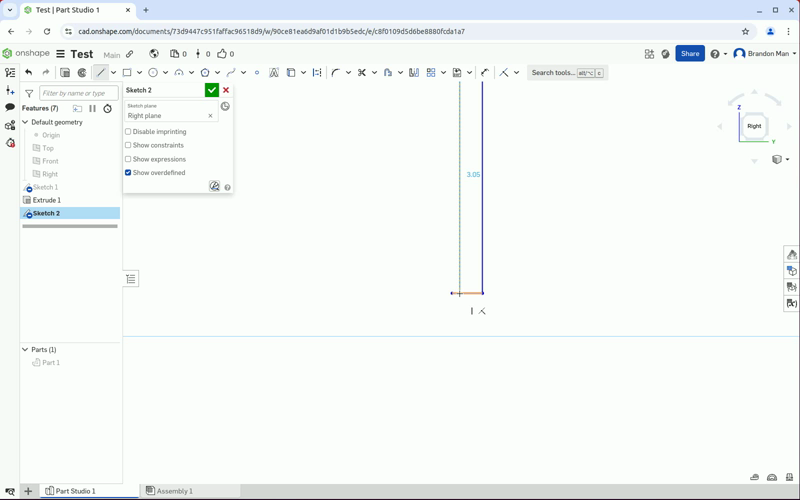
scroll(-6)
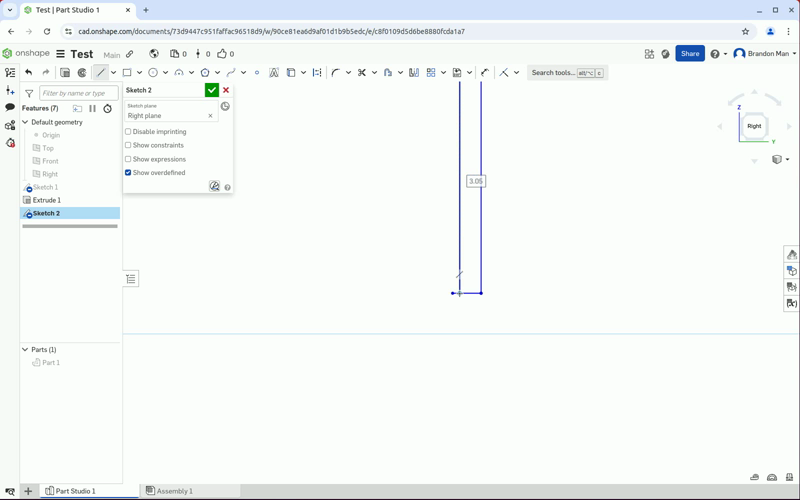
scroll(-6)
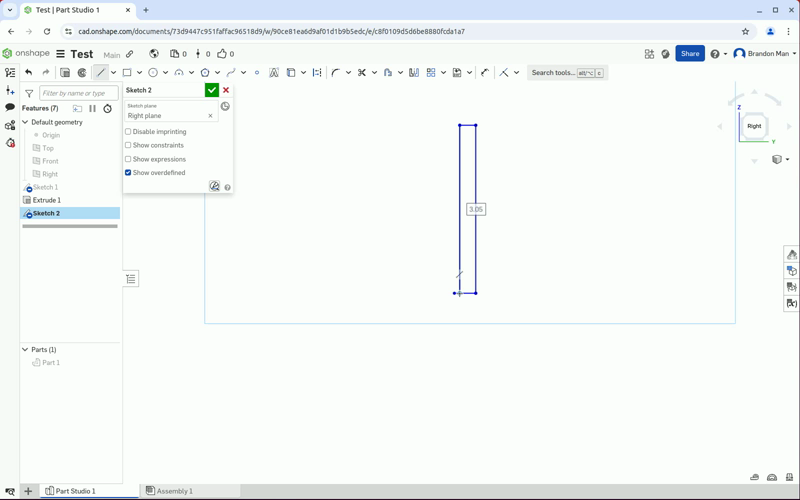
scroll(-6)
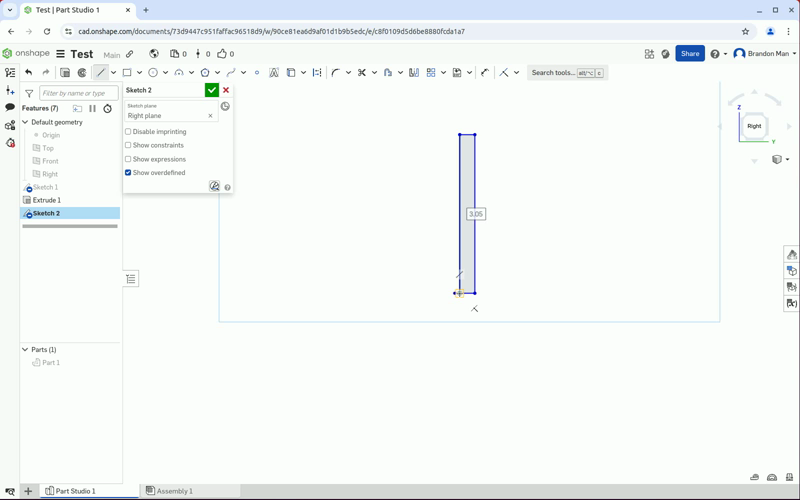
scroll(-6)
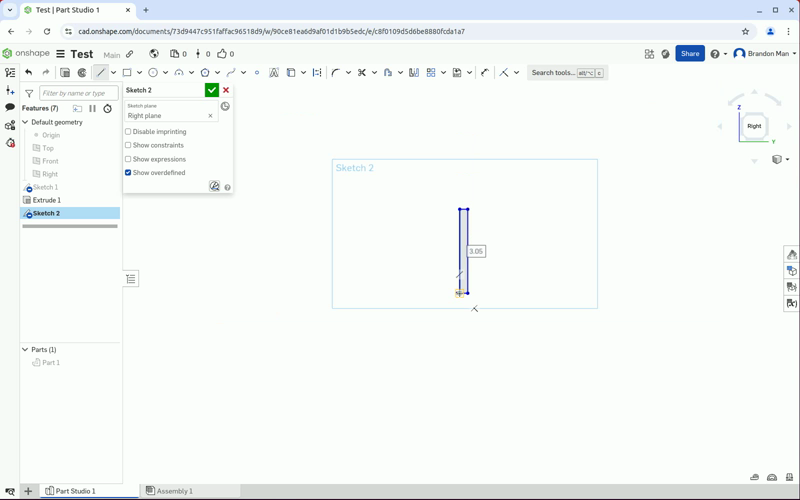
scroll(-6)
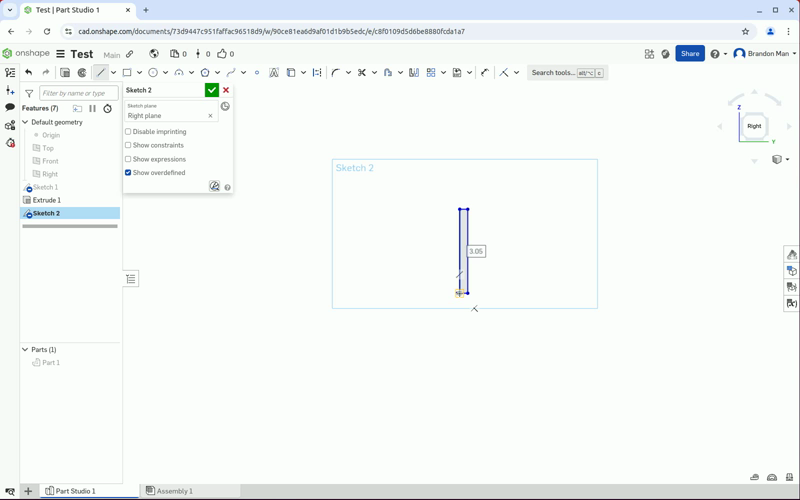
scroll(-6)
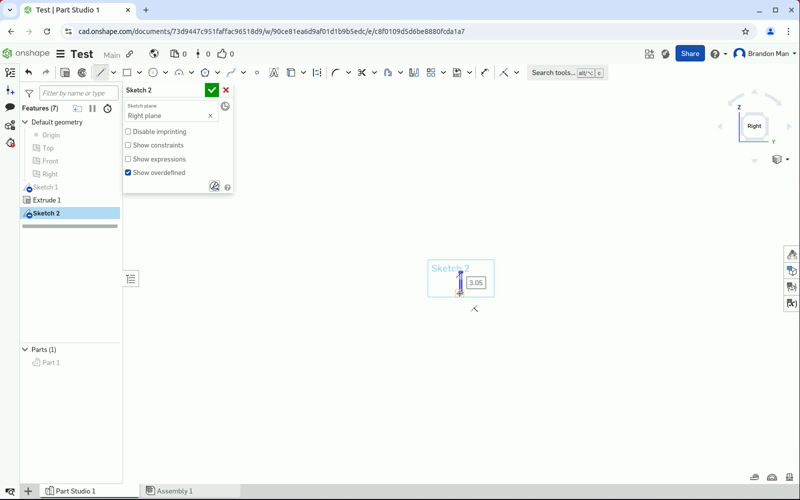
key(esc)
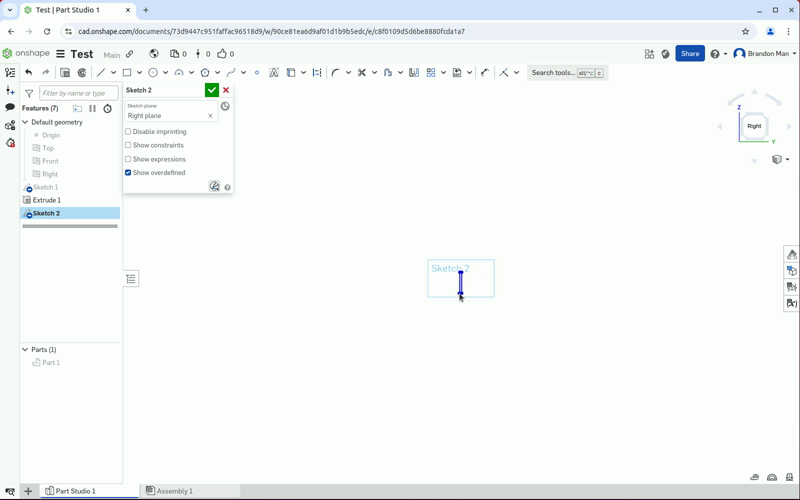
mouse_move(461, 279)
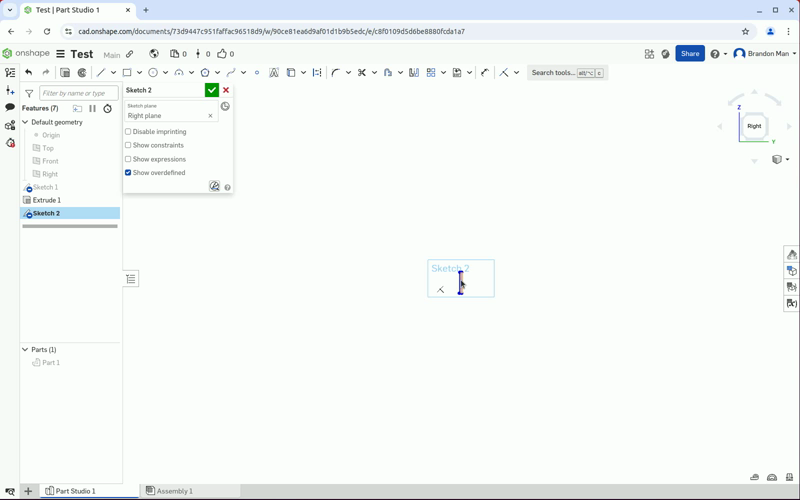
scroll(6)
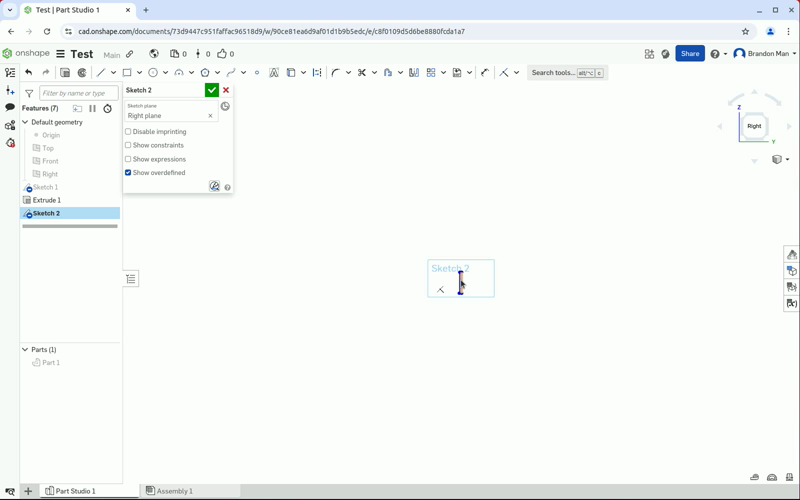
scroll(6)
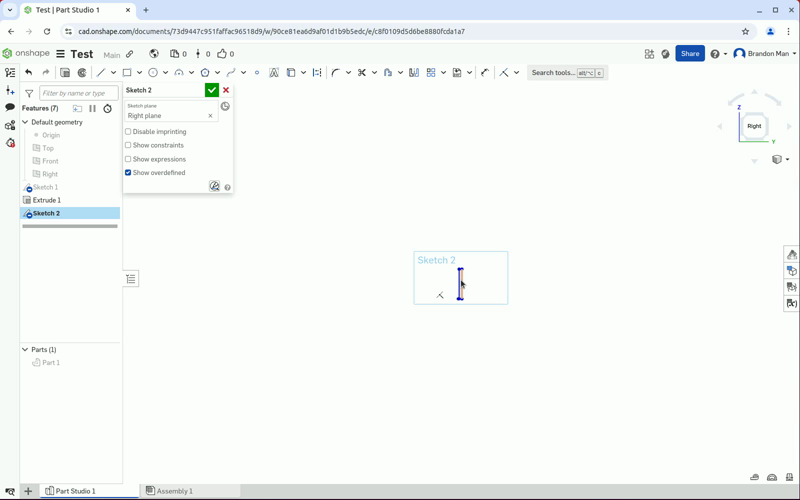
scroll(6)
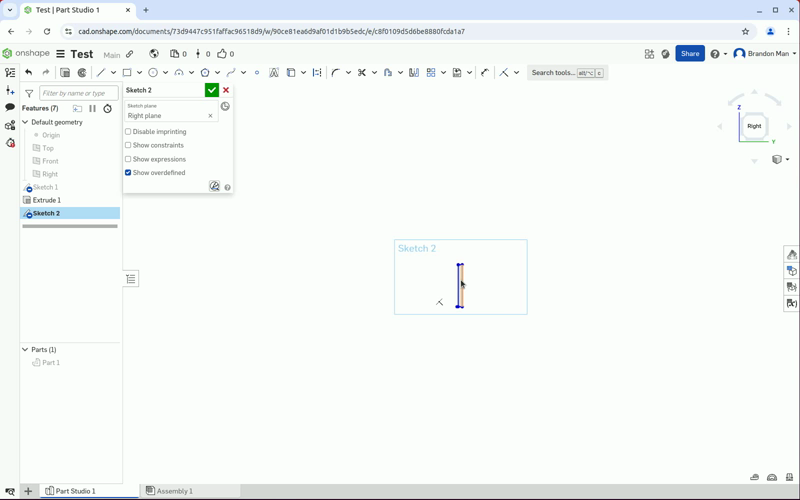
scroll(6)
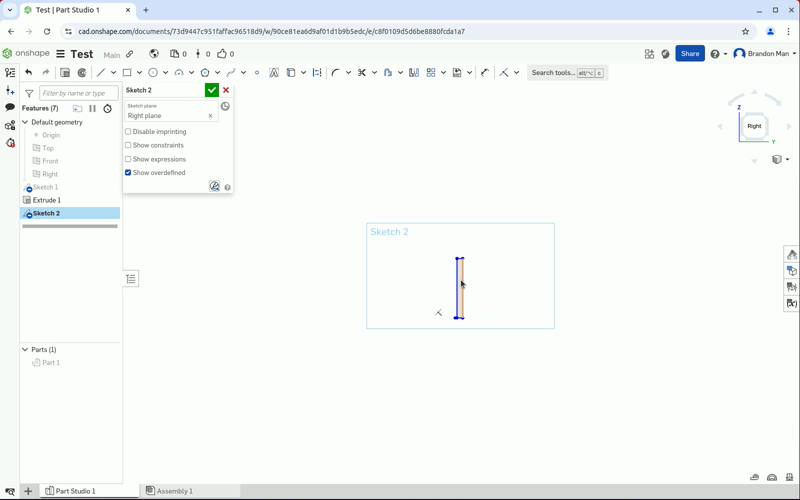
scroll(6)
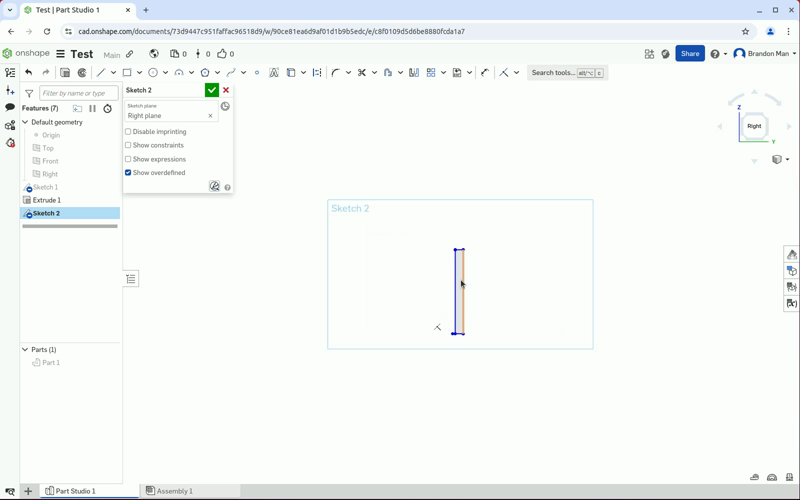
scroll(6)
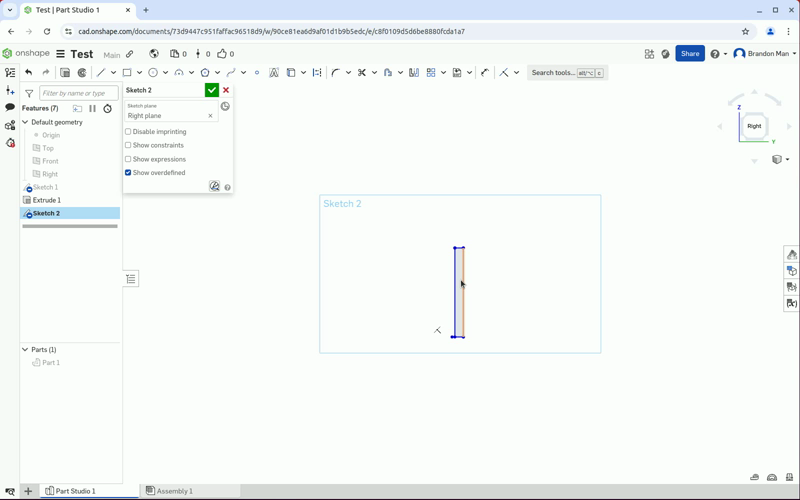
scroll(6)
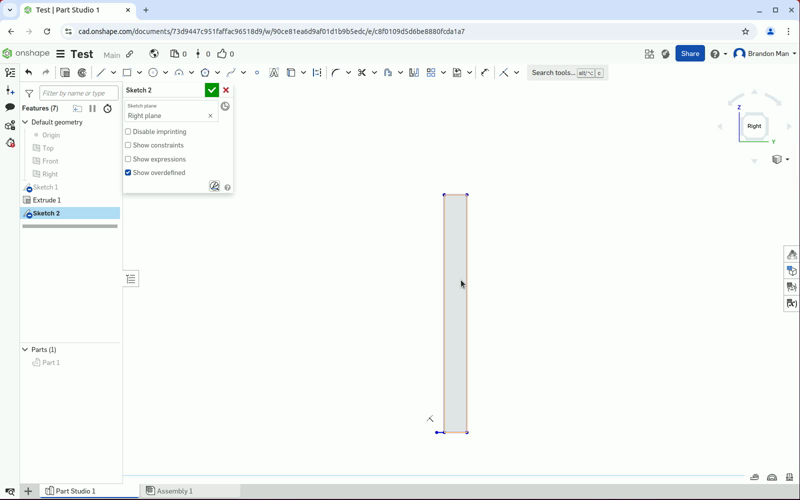
click(461, 279)
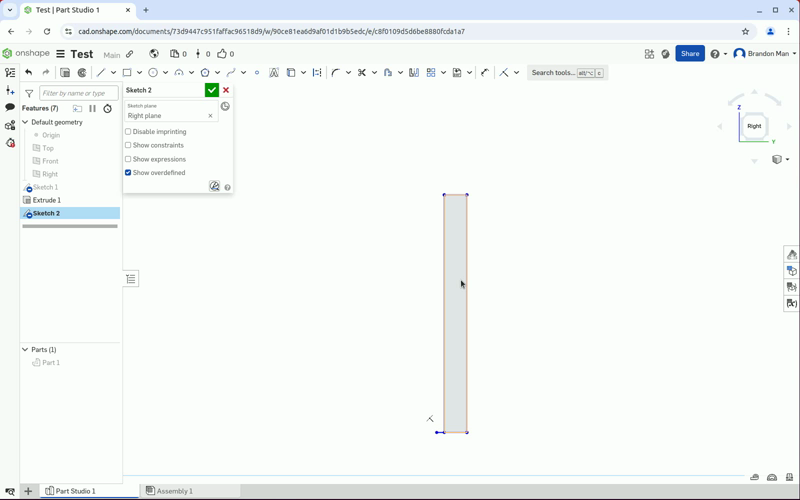
scroll(-6)
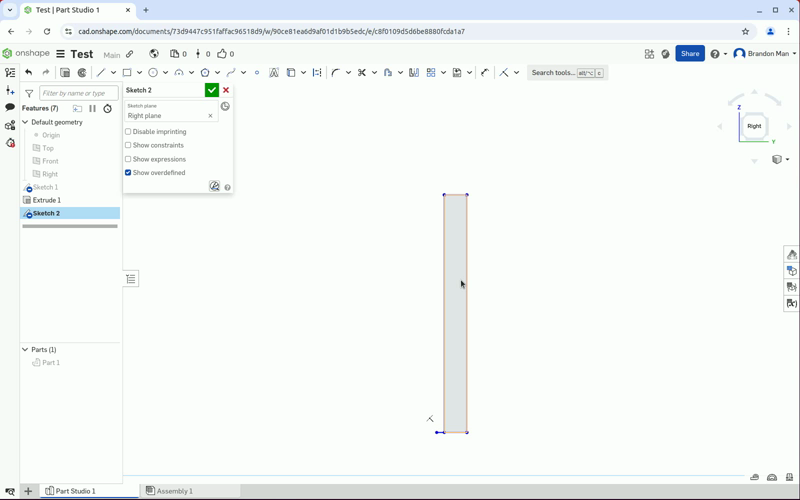
scroll(-6)
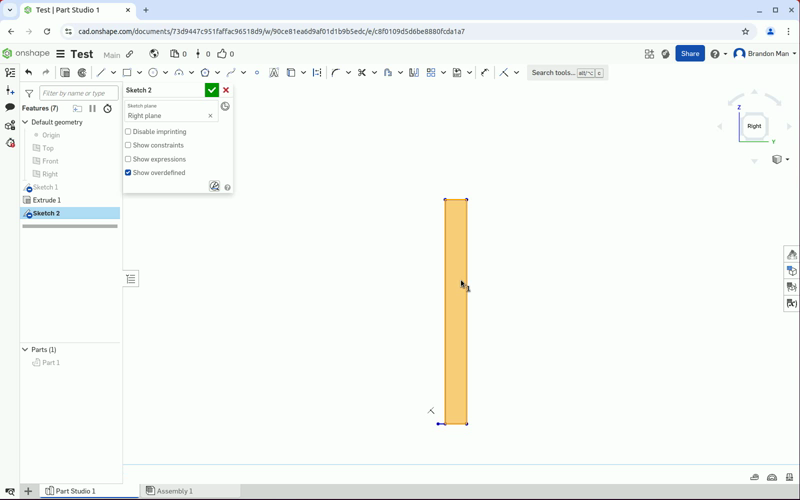
scroll(-6)
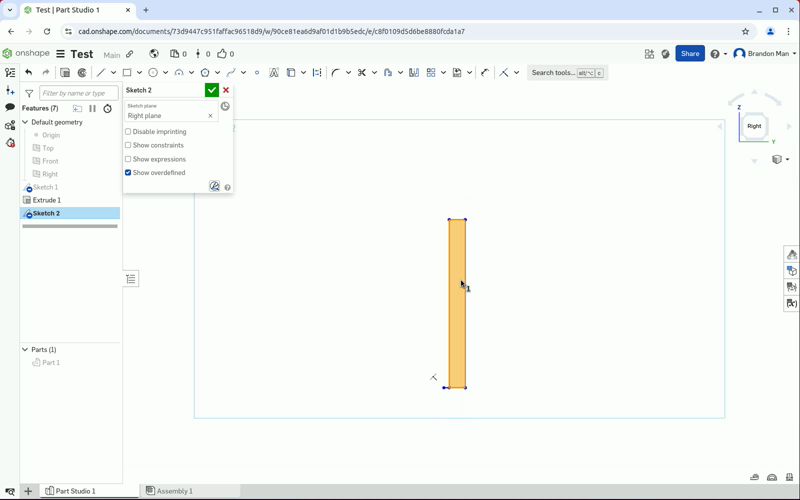
scroll(-6)
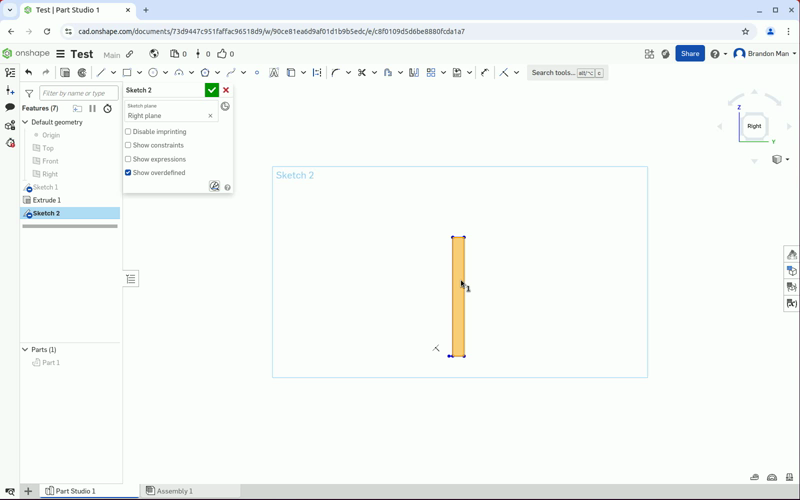
scroll(-6)
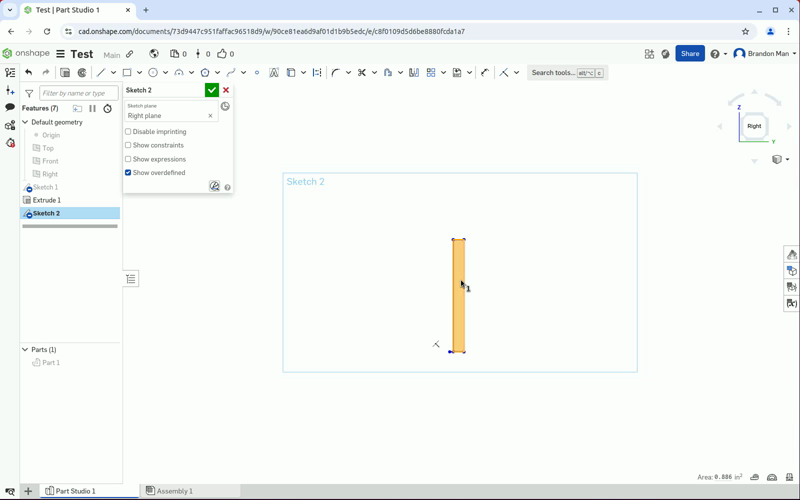
scroll(-6)
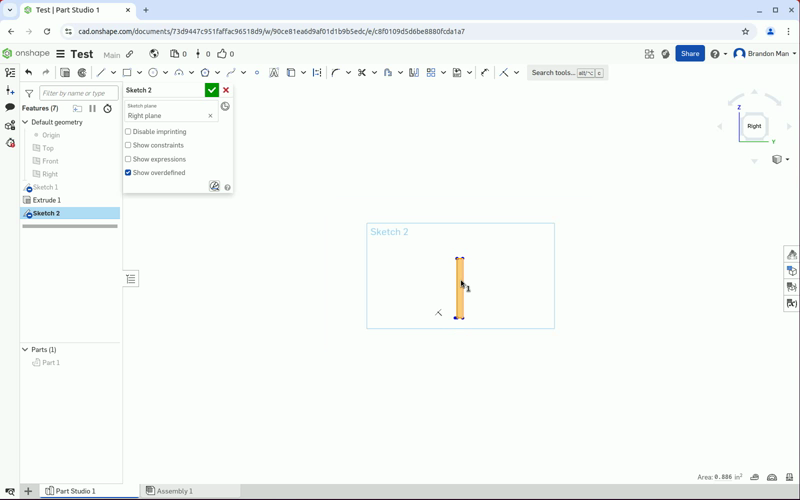
scroll(-6)
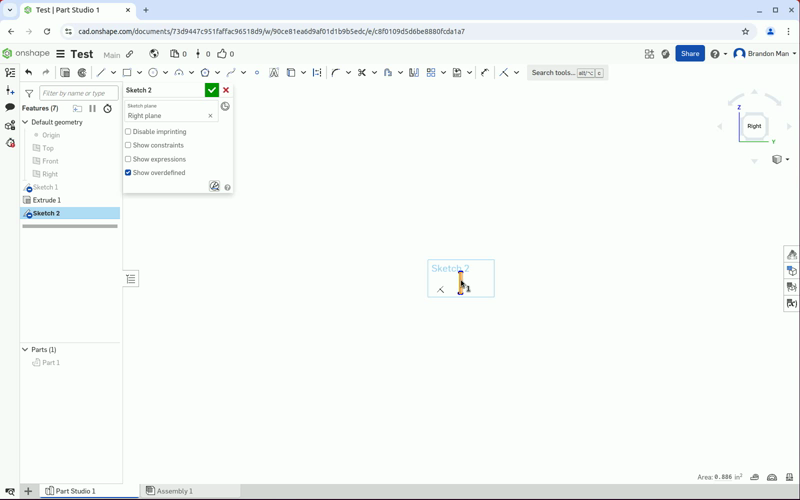
mouse_move(73, 352)
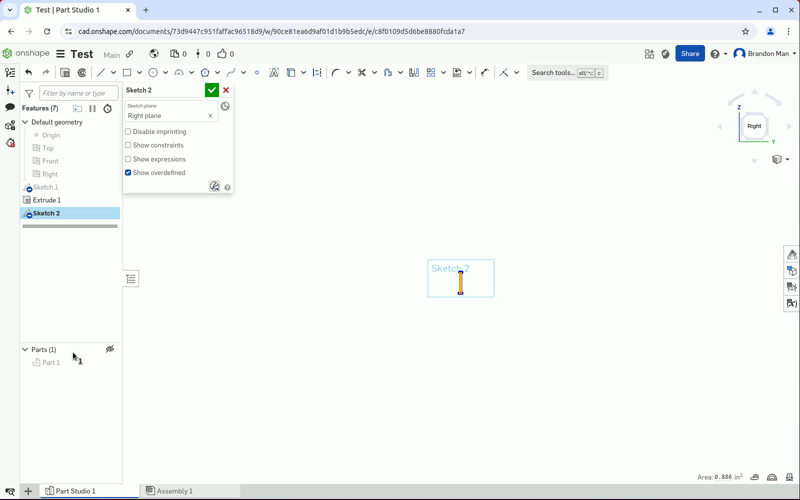
key(shift+y)
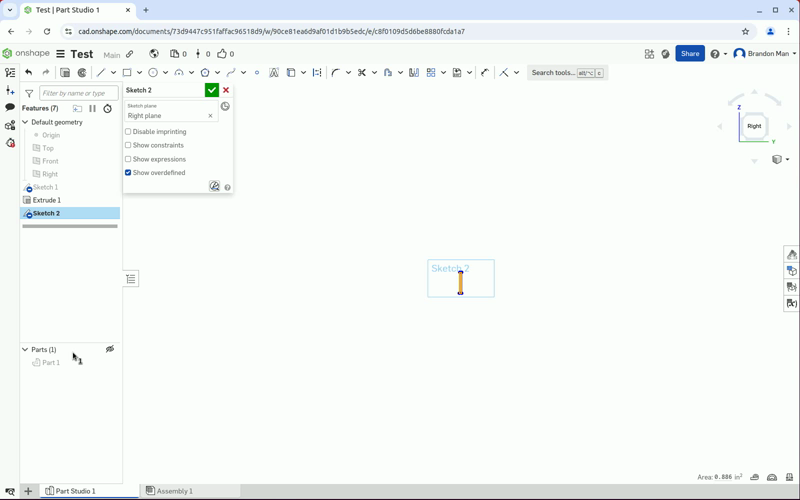
key(shift+e)
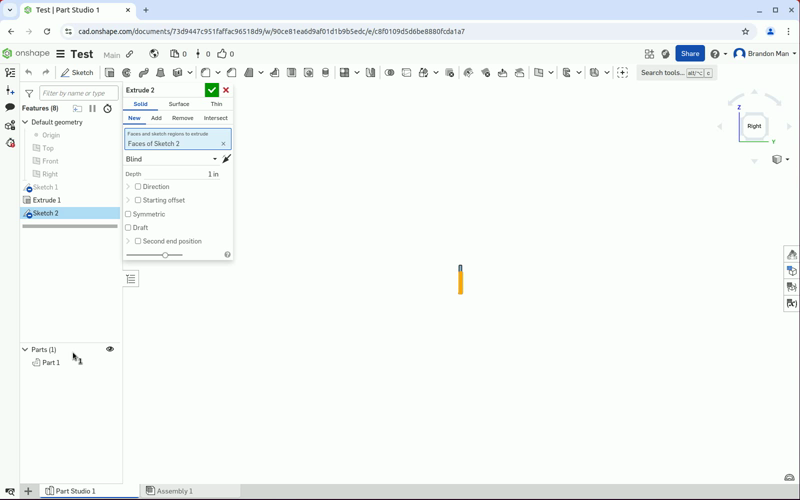
mouse_move(143, 106)
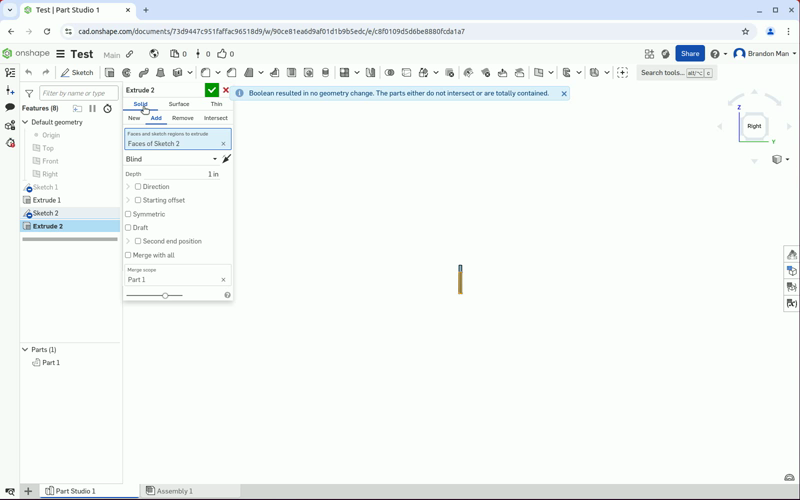
click(143, 106)
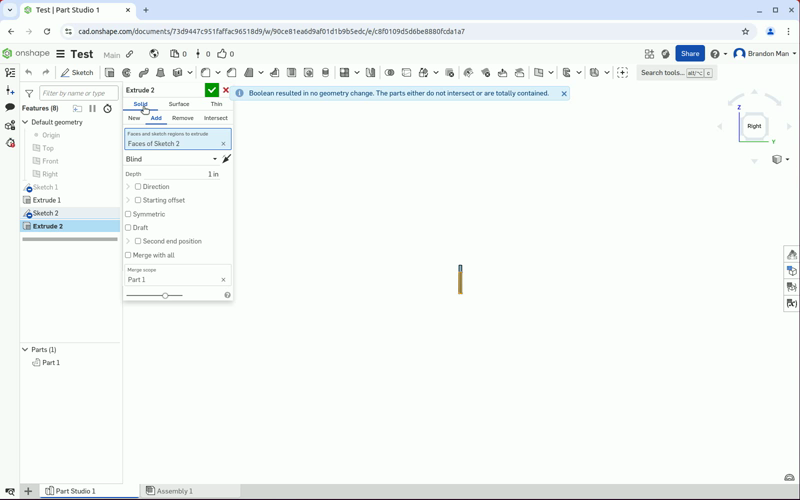
mouse_move(137, 120)
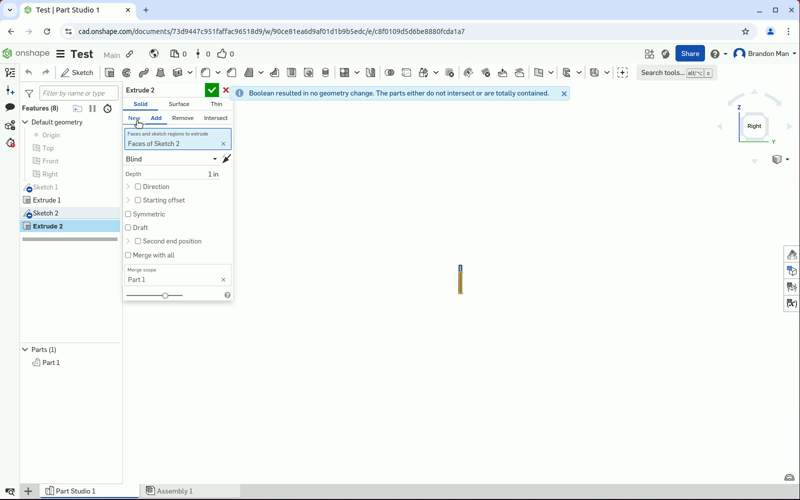
click(137, 120)
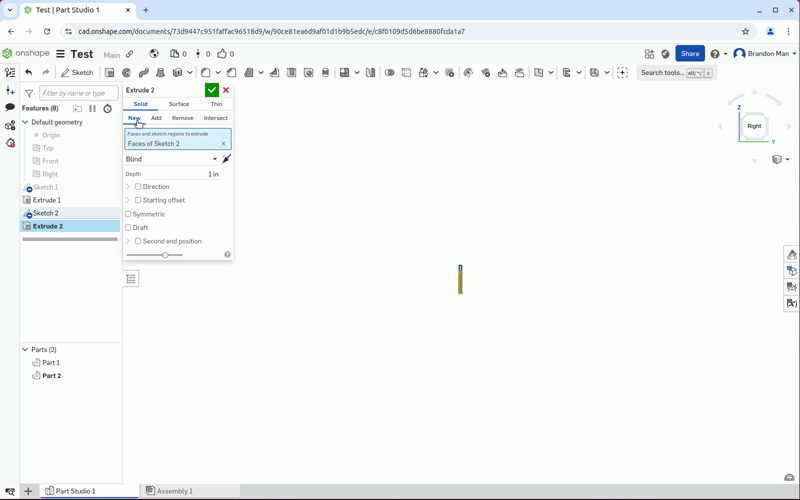
key(tab, 4)
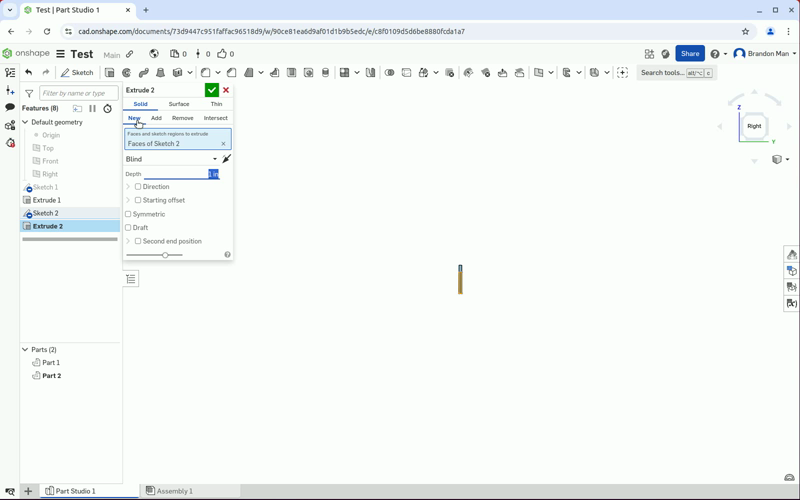
text(19.256)
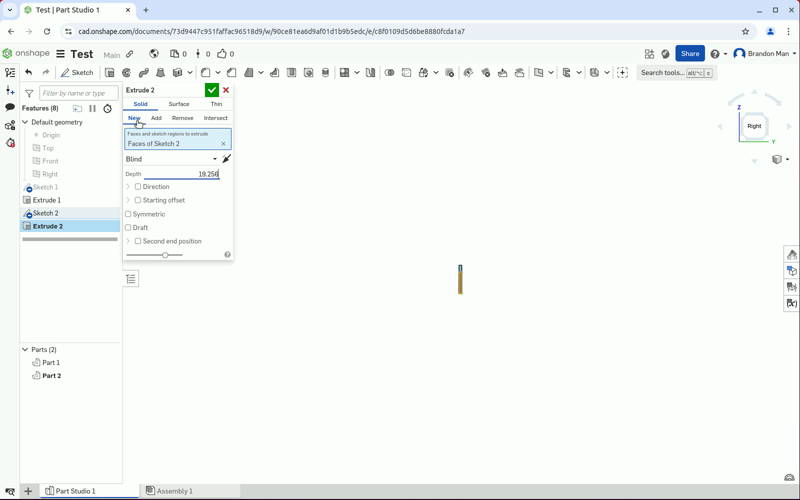
key(tab, 3)
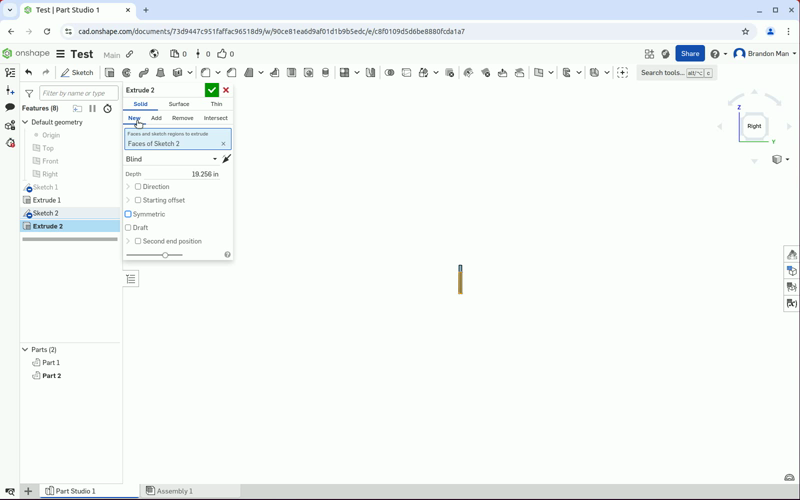
key(space)
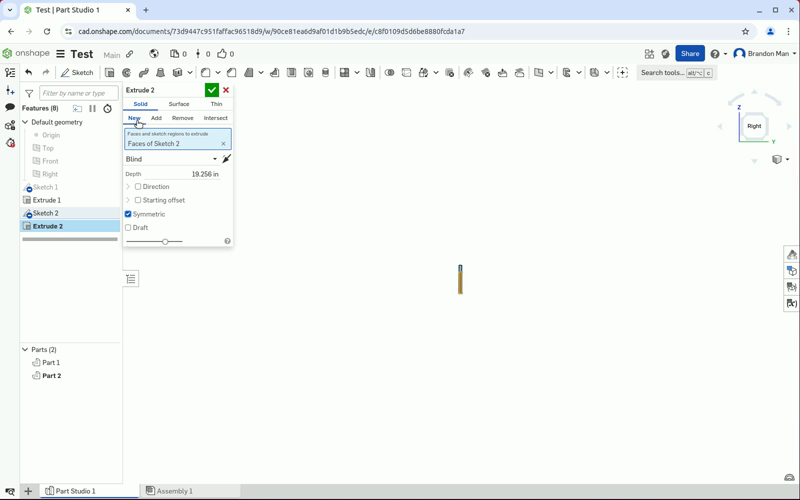
key(enter)
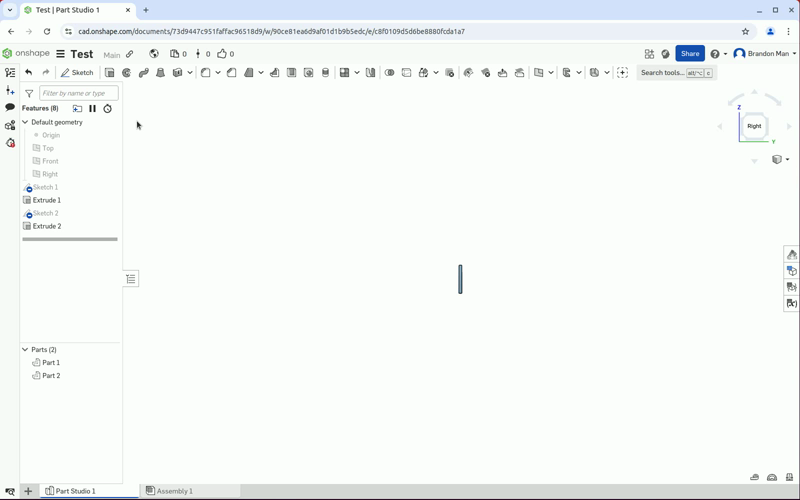
key(shift+h)
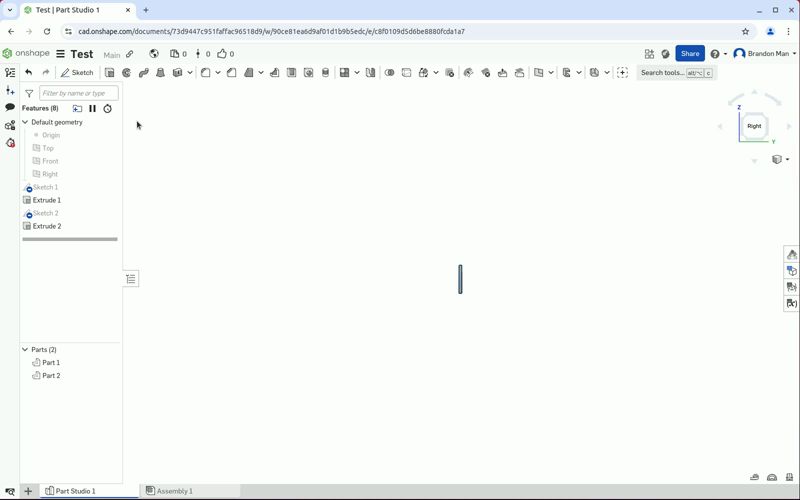
key(shift+h)
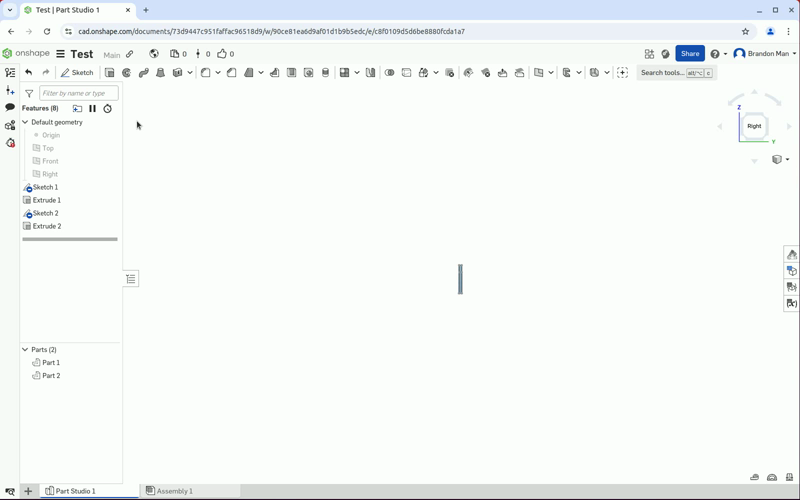
key(shift+7)
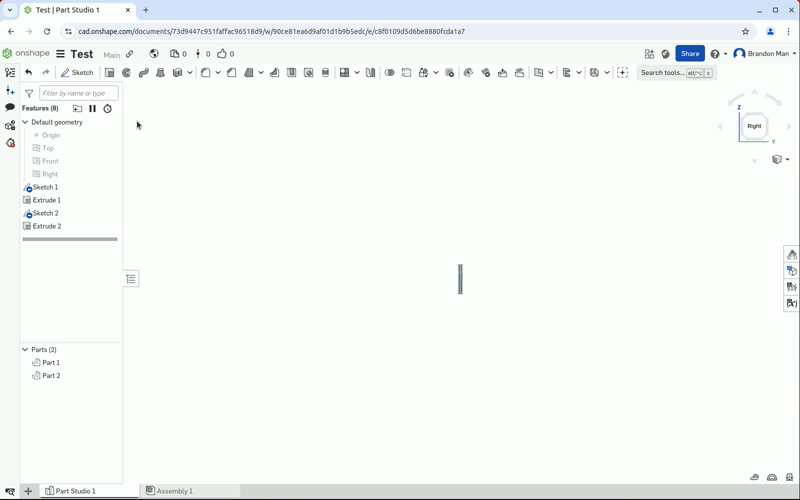
key(right, 2)
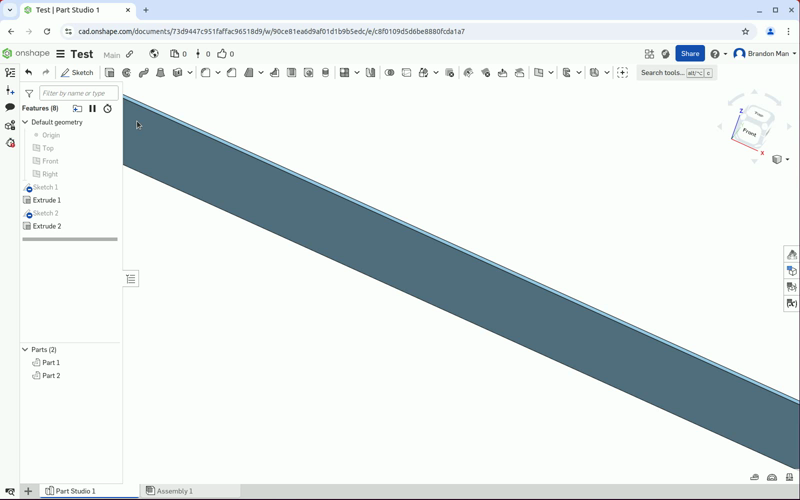
key(down, 2)
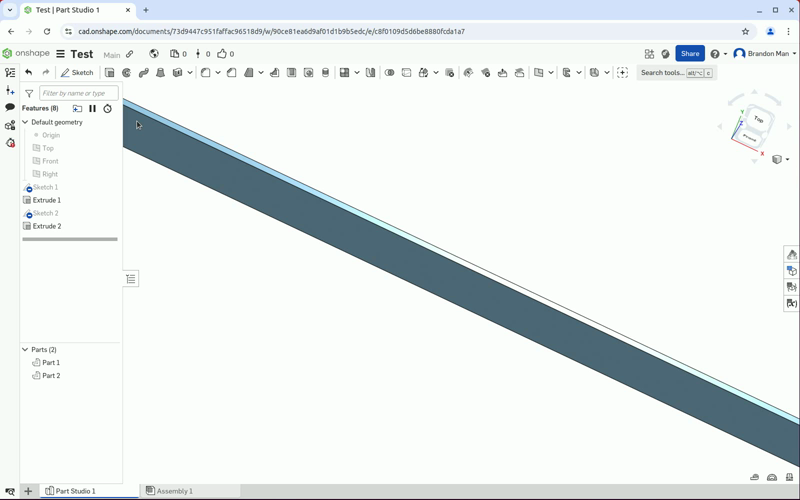
key(up, 2)
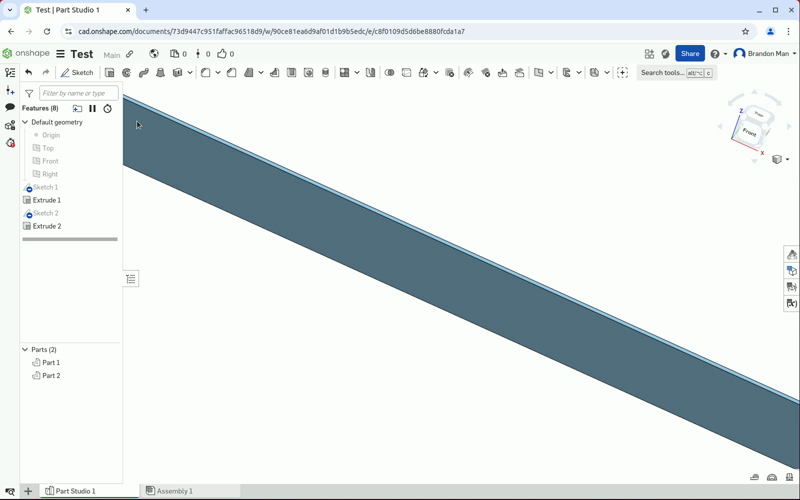
key(left, 2)
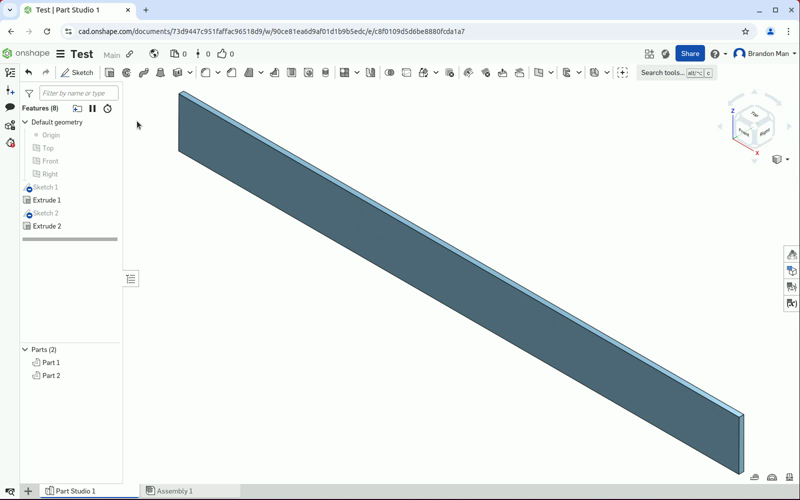
mouse_move(73, 189)
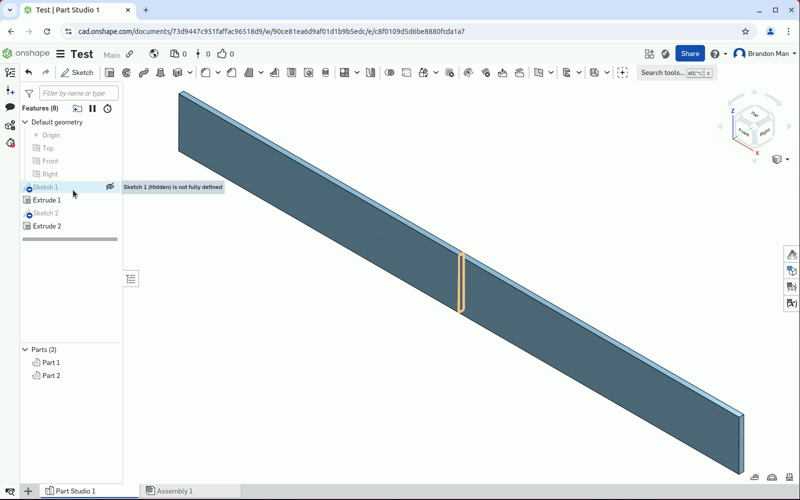
click(73, 189)